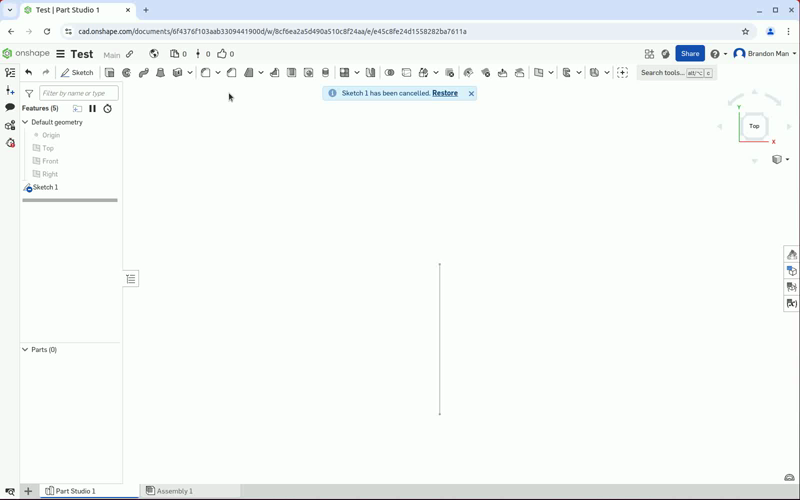
key(shift+h)
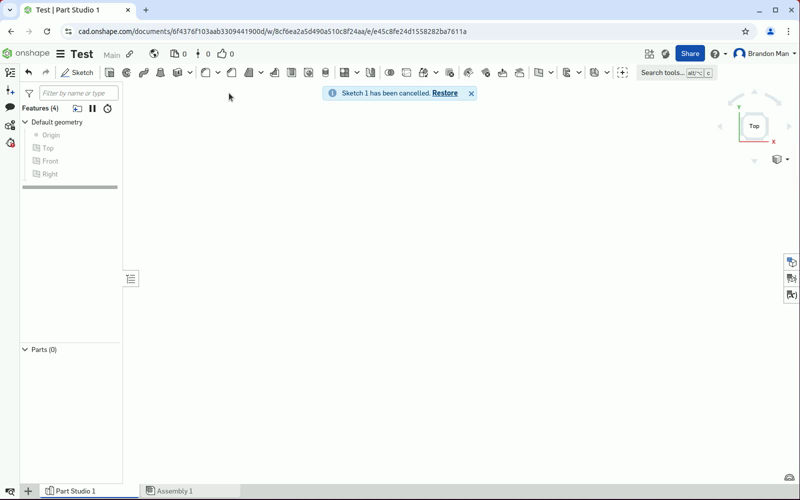
mouse_move(73, 352)
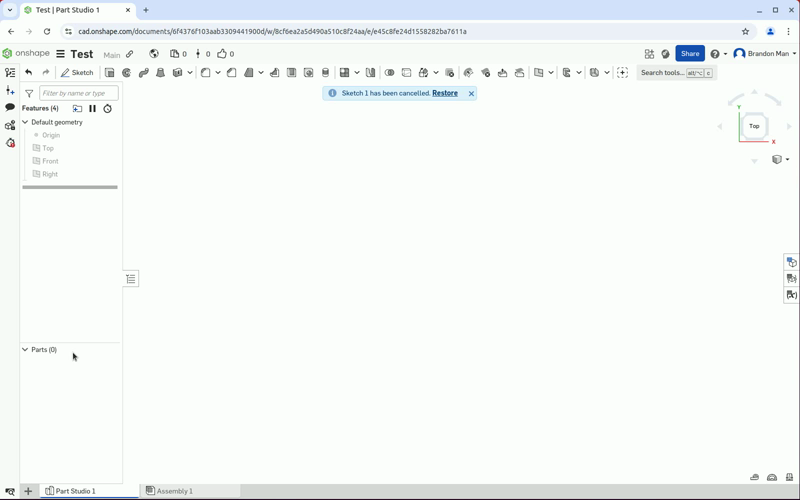
key(y)
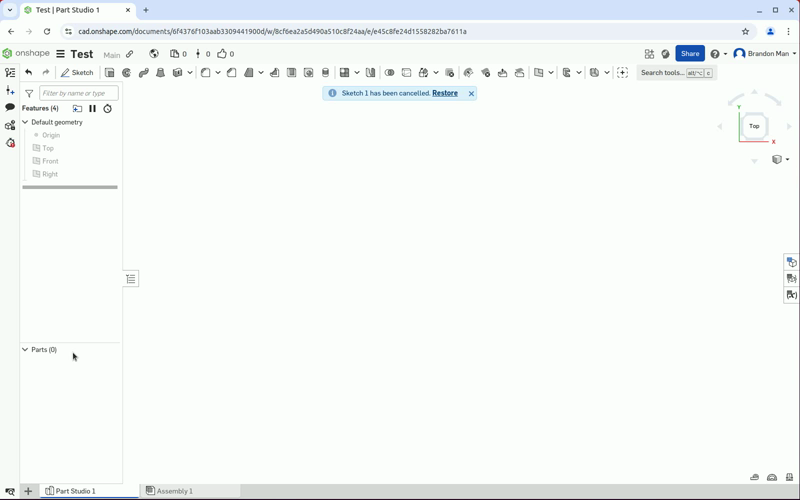
key(shift+p)
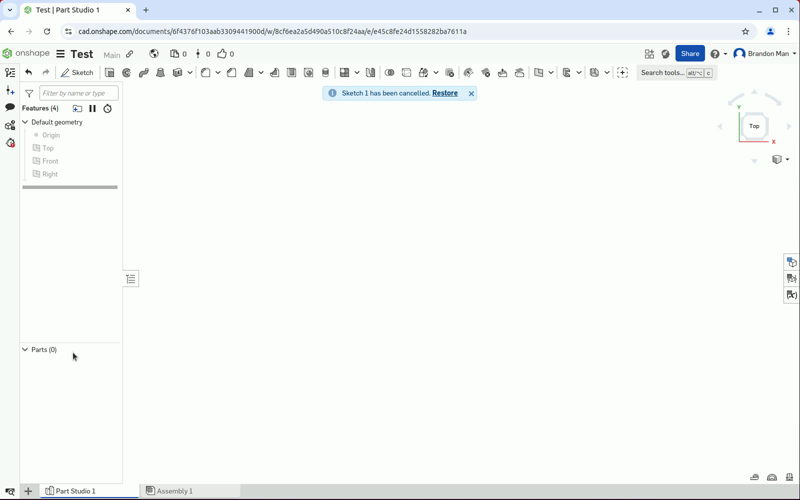
key(space)
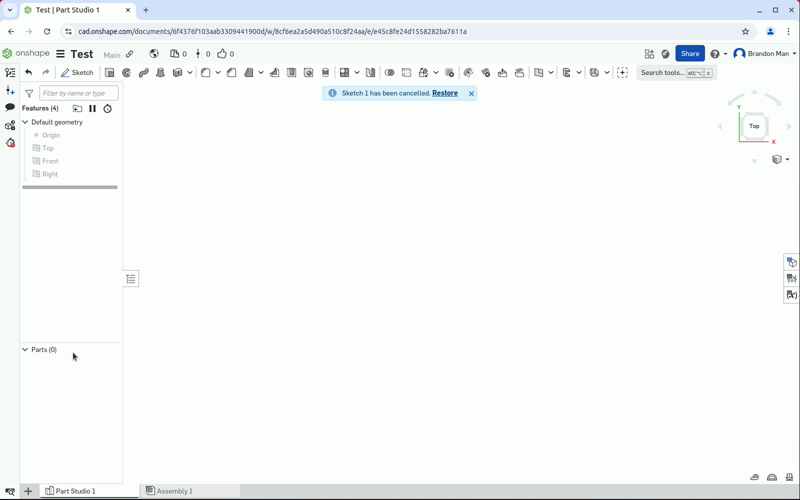
key_down(shift)
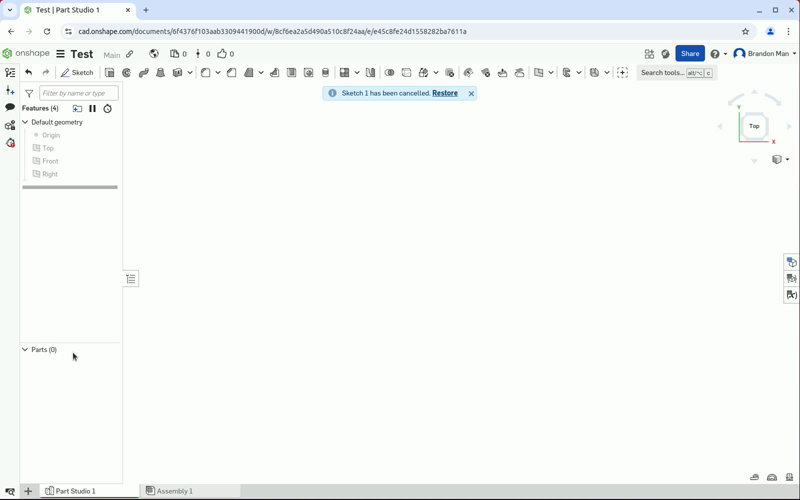
key(up)
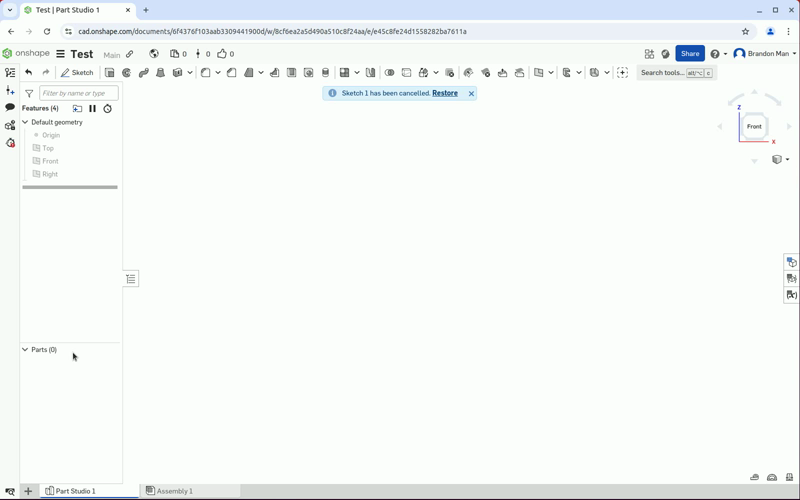
key_up(shift)
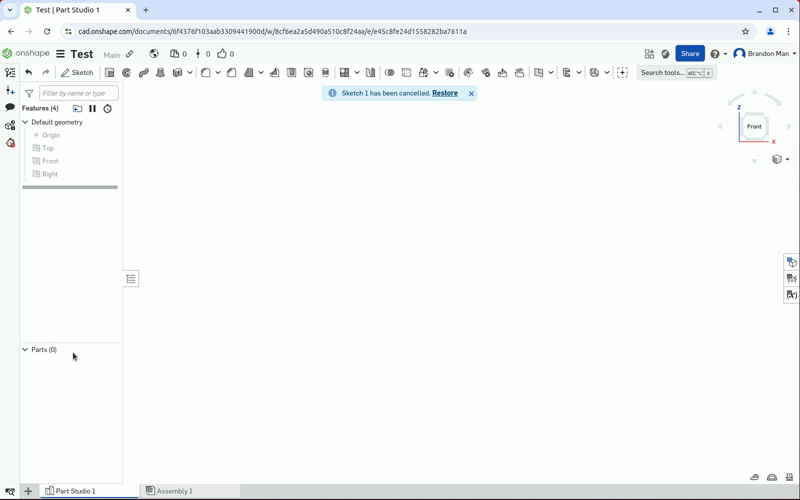
mouse_move(73, 352)
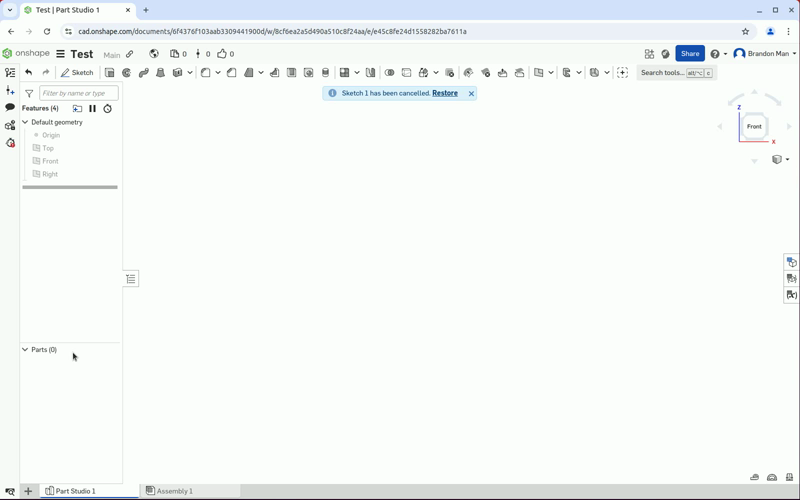
key(shift+y)
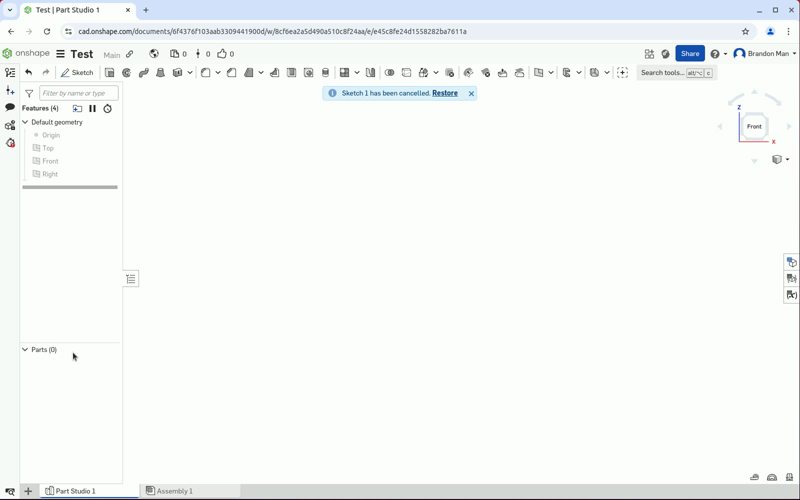
key(shift+s)
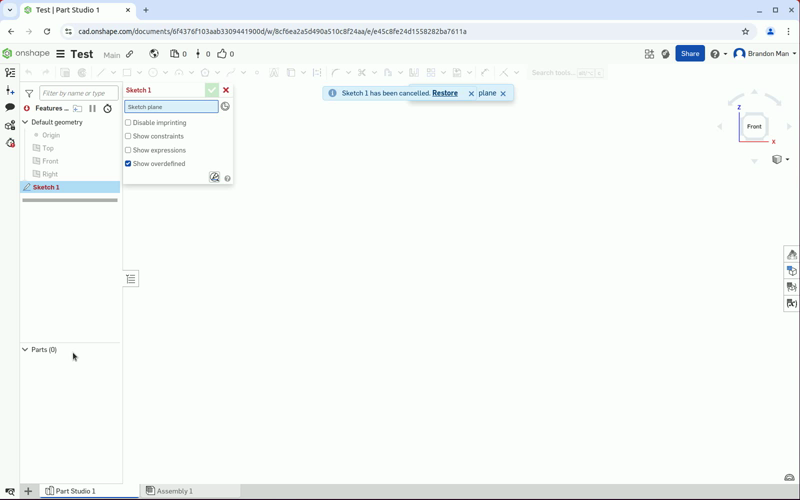
mouse_move(73, 163)
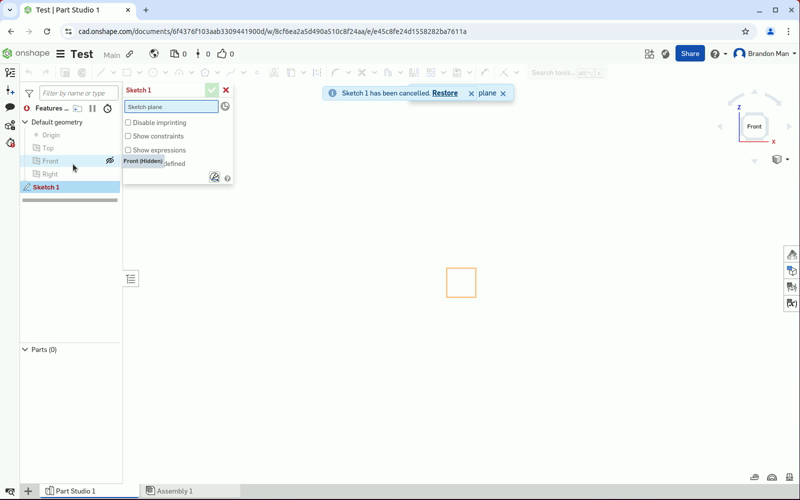
click(73, 163)
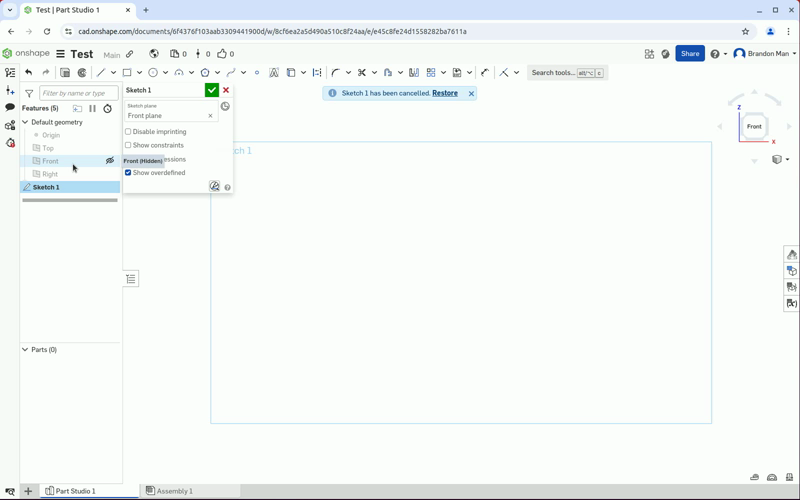
mouse_move(73, 352)
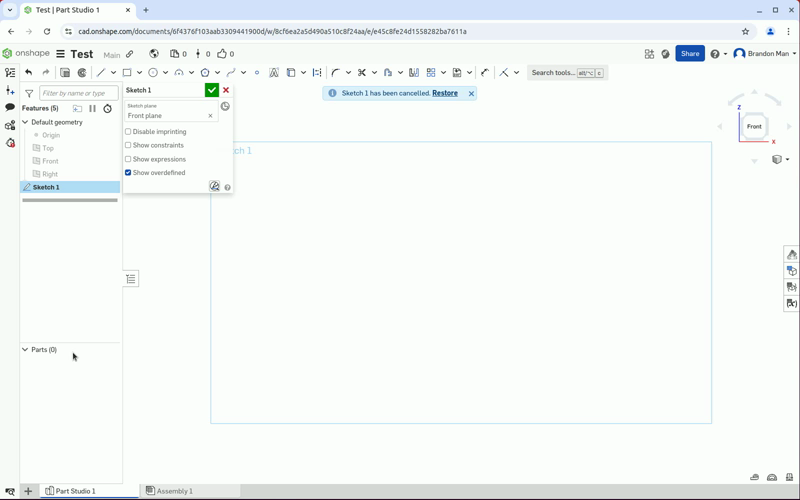
key(y)
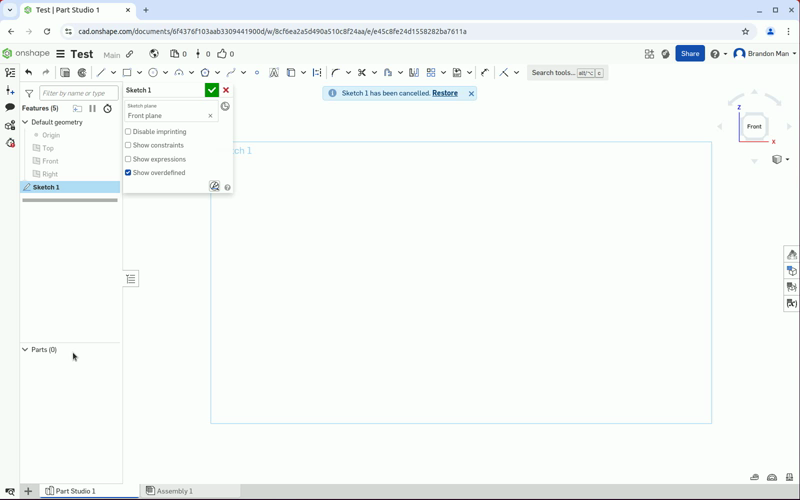
key(c)
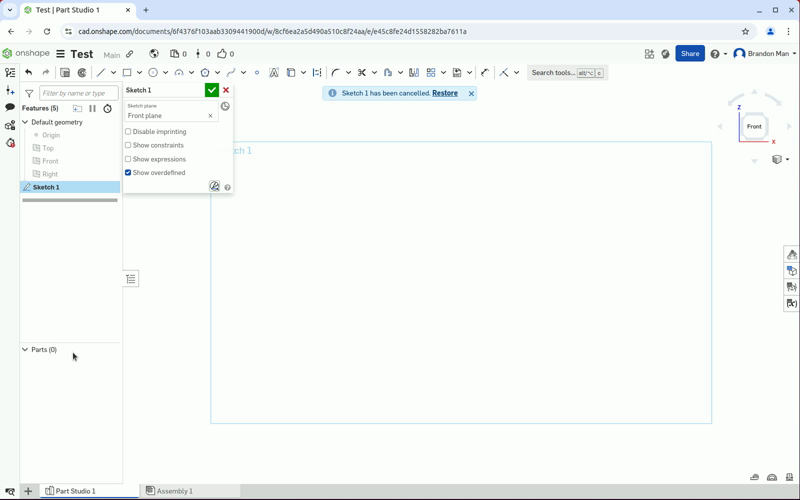
key_down(shift)
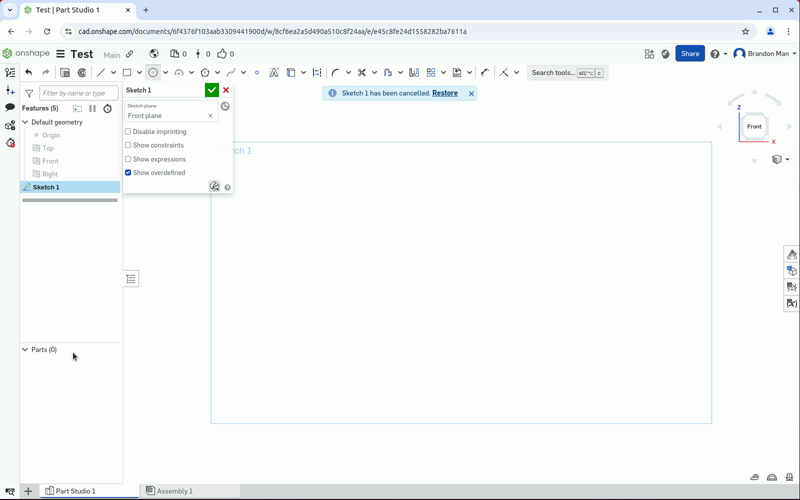
mouse_move(461, 282)
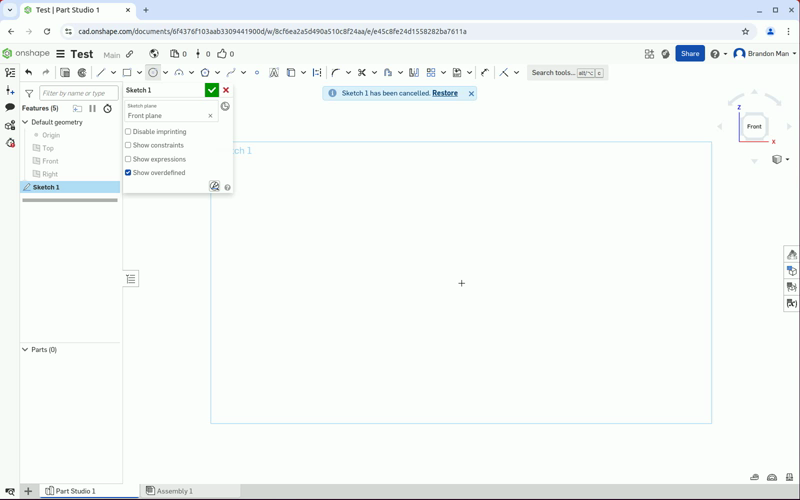
click(461, 282)
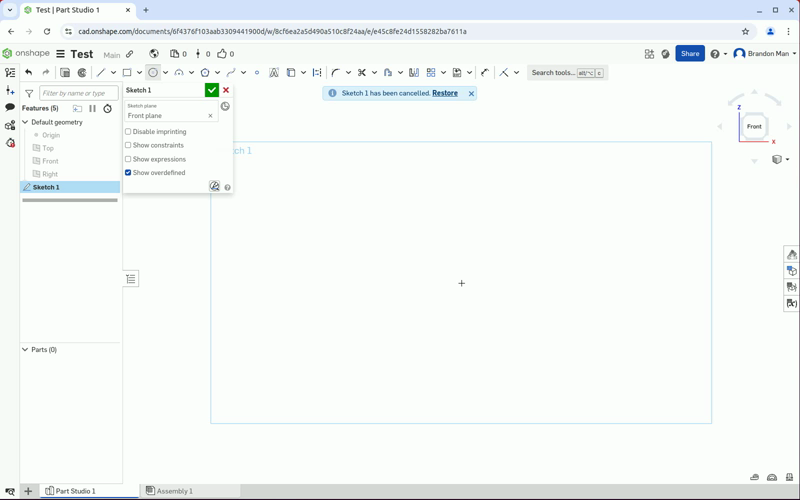
key_up(shift)
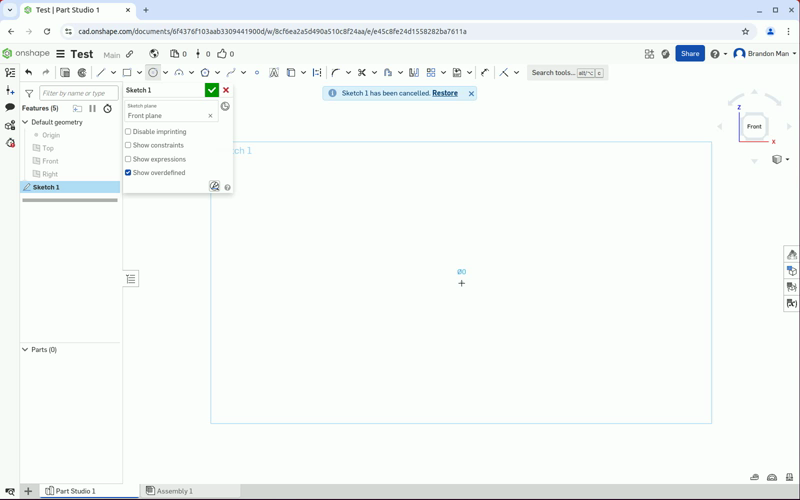
mouse_move(474, 282)
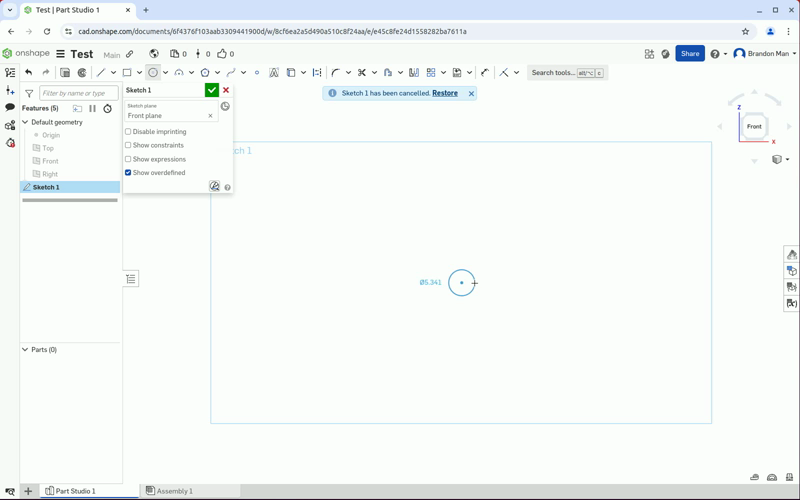
click(474, 282)
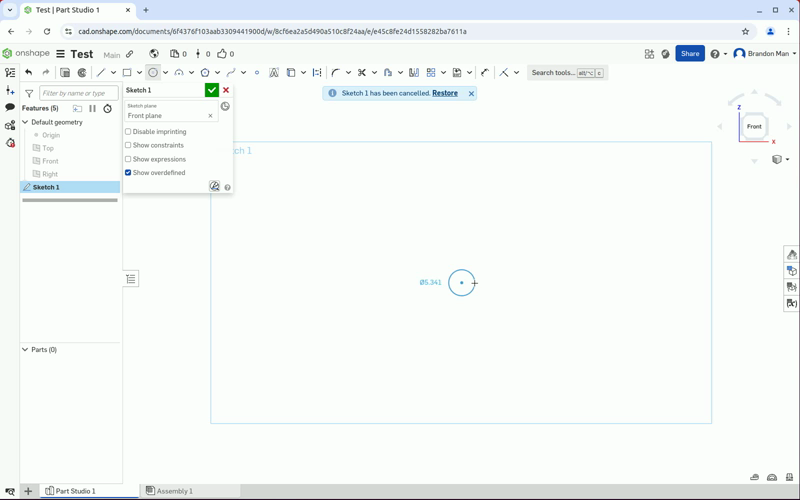
key(esc)
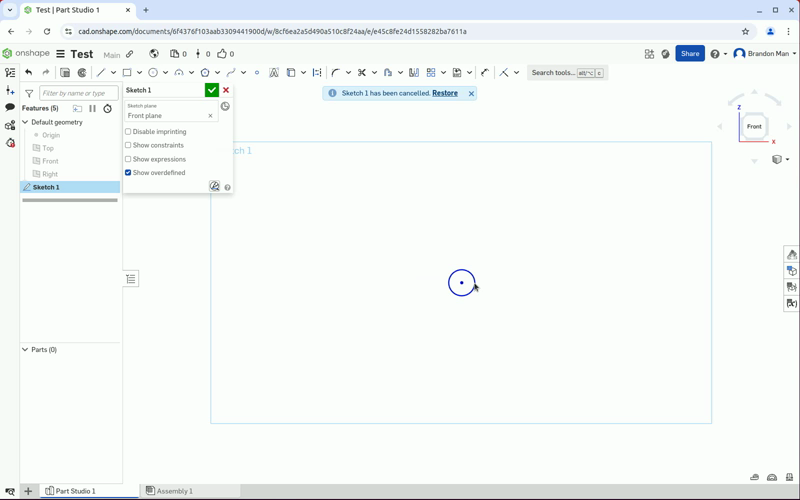
mouse_move(452, 277)
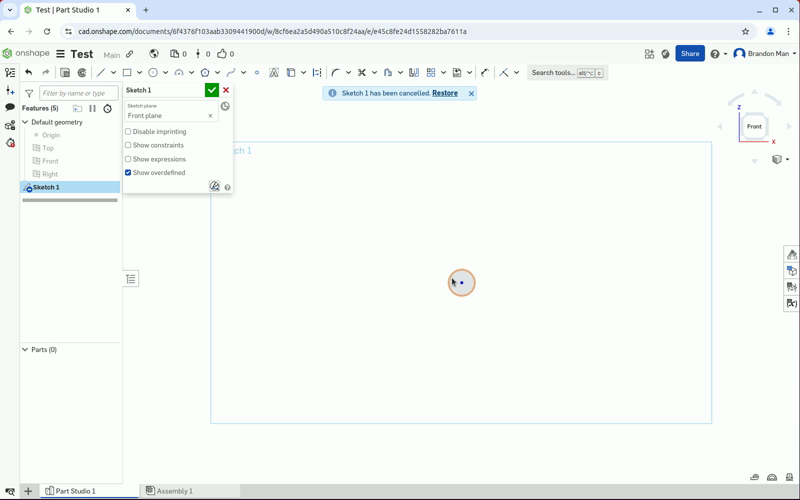
scroll(6)
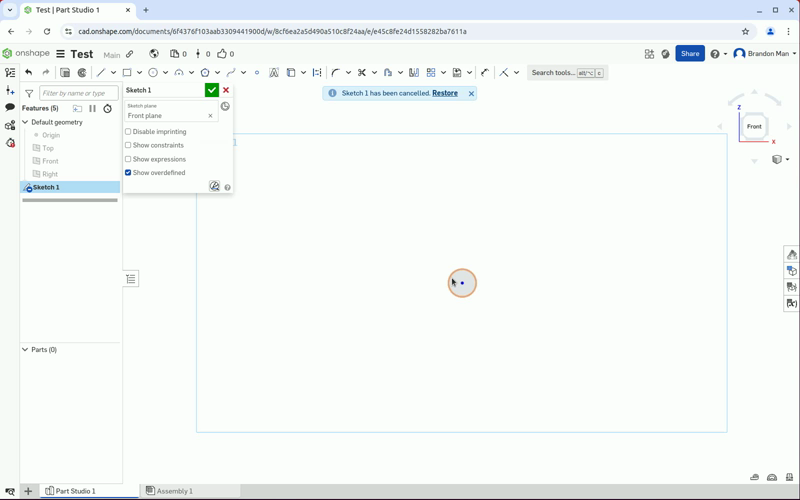
scroll(6)
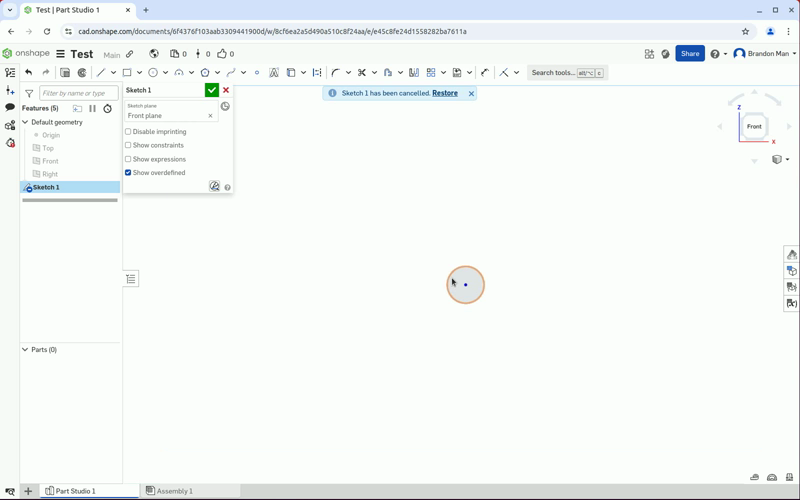
scroll(6)
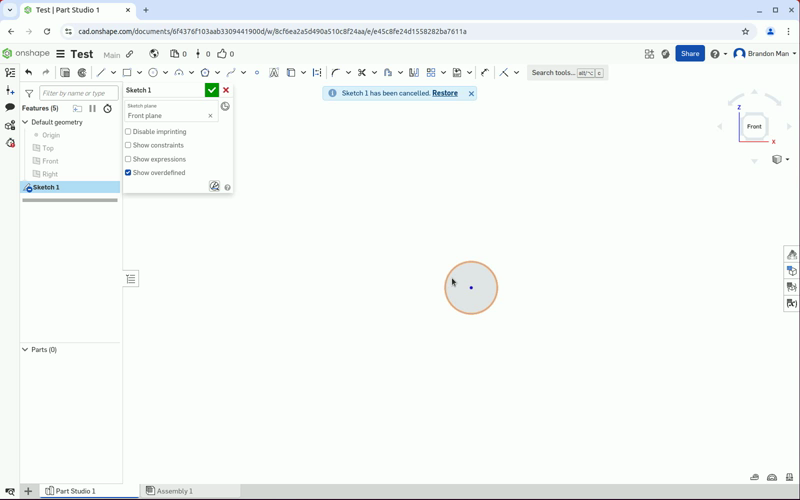
scroll(6)
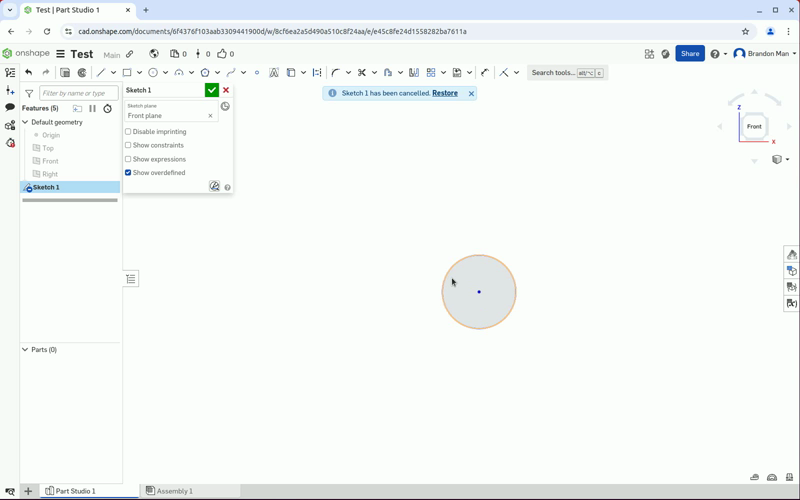
scroll(6)
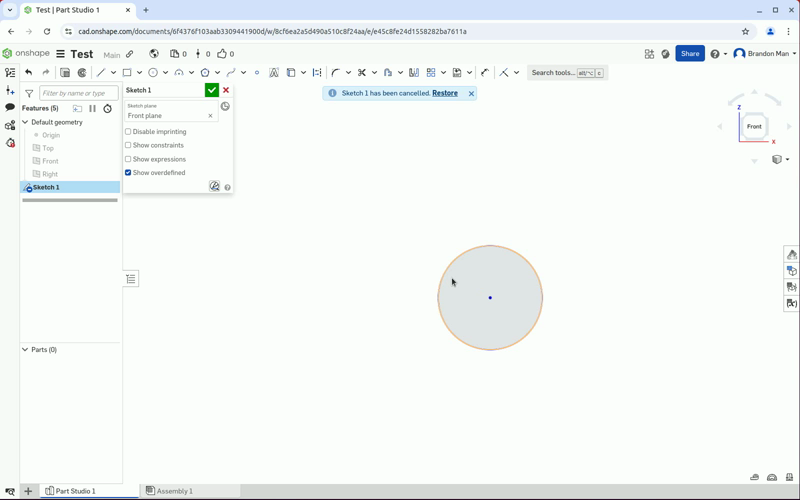
scroll(6)
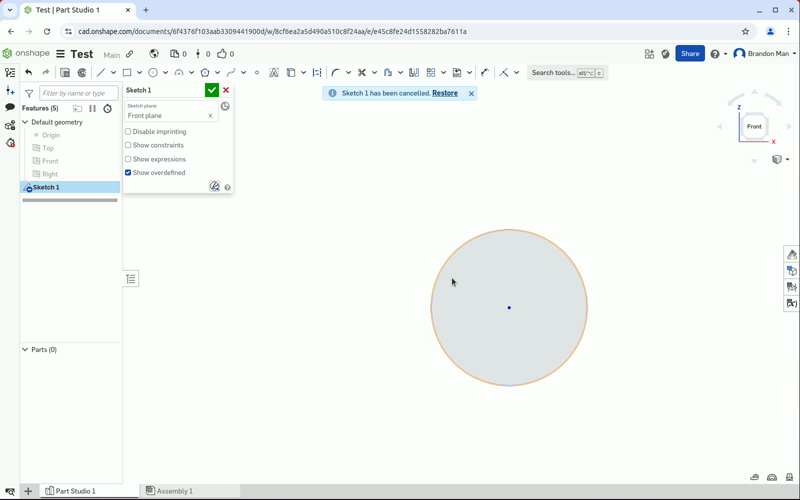
scroll(6)
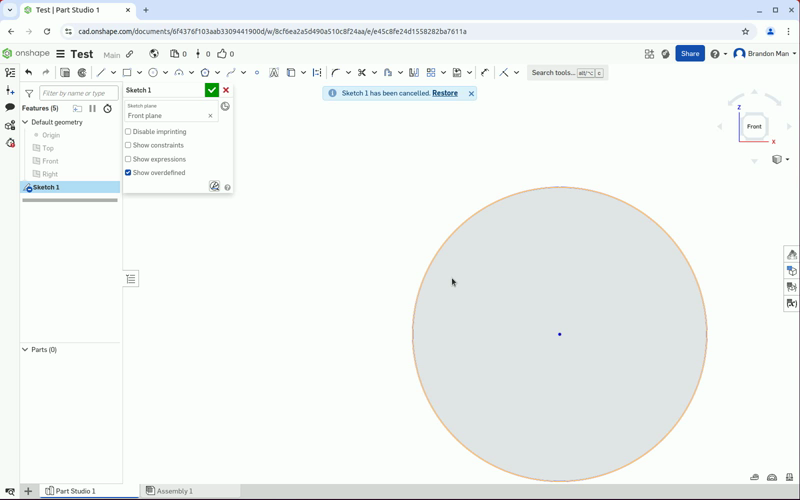
click(452, 277)
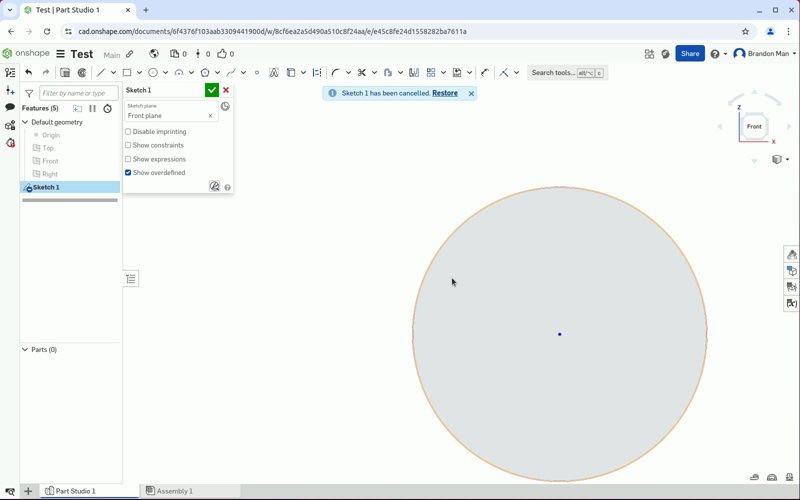
scroll(-6)
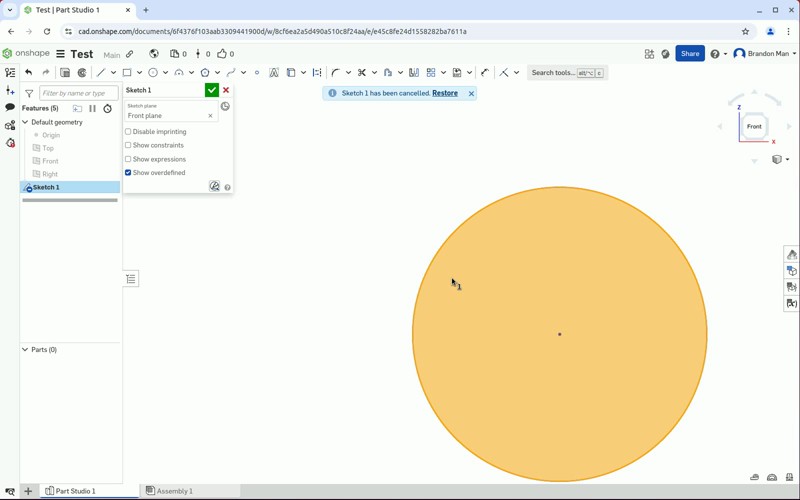
scroll(-6)
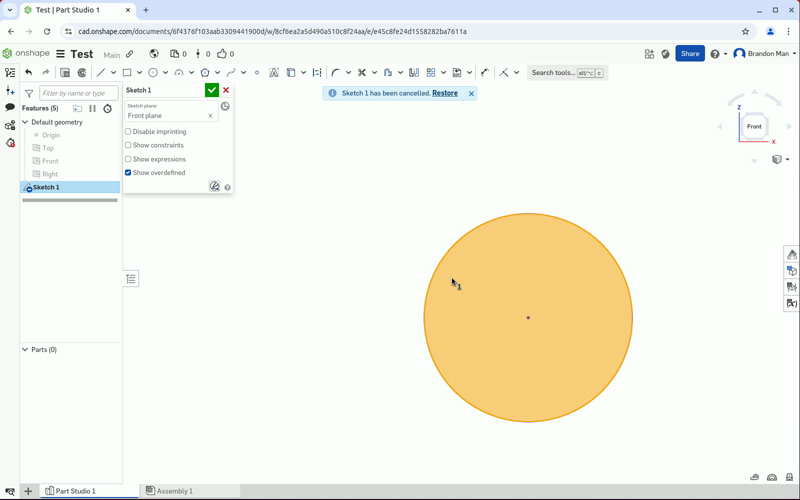
scroll(-6)
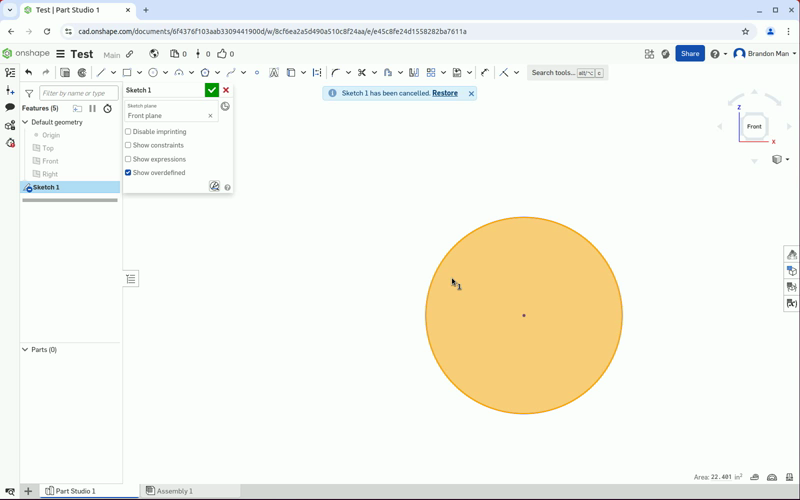
scroll(-6)
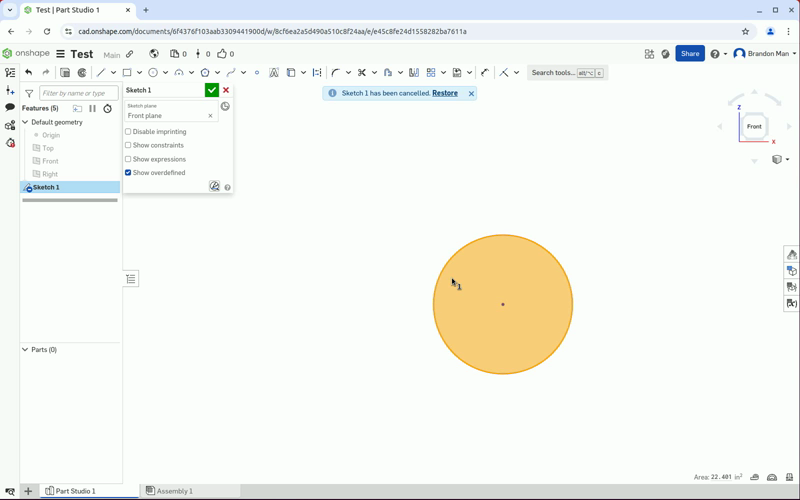
scroll(-6)
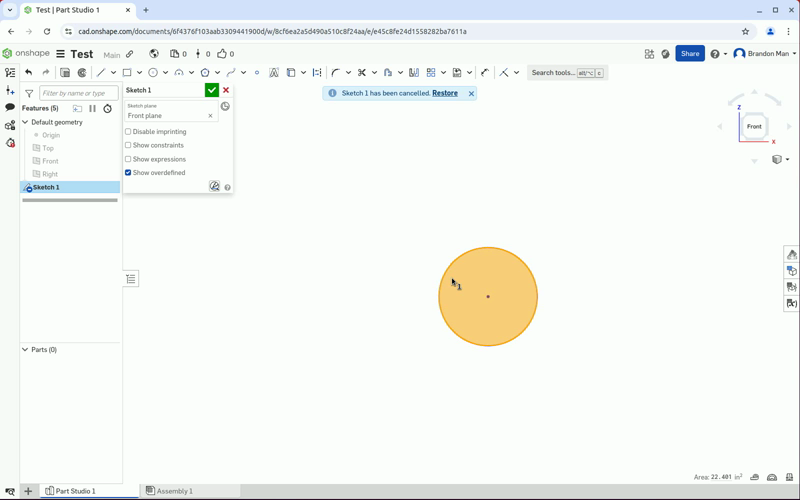
scroll(-6)
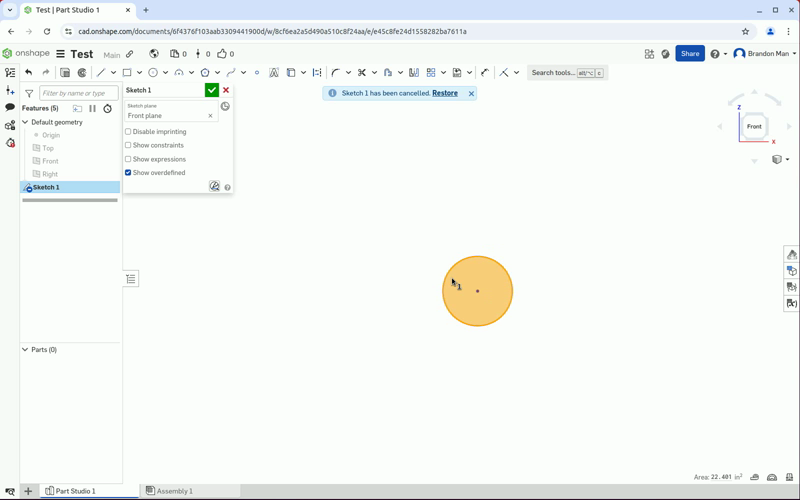
scroll(-6)
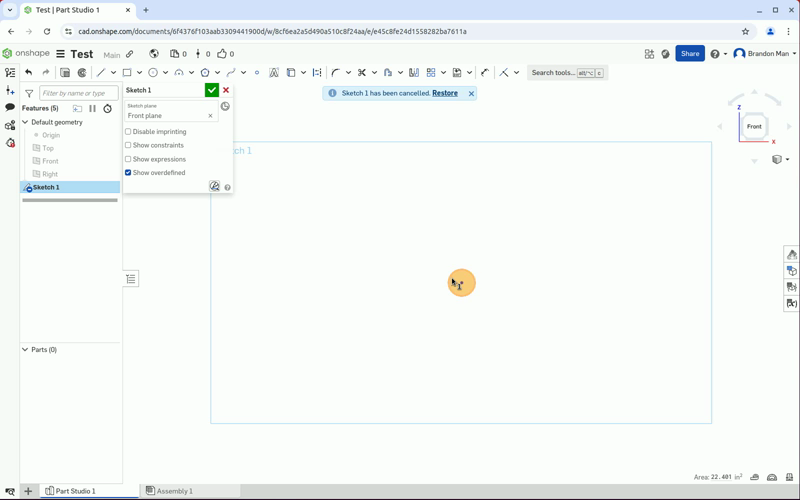
mouse_move(73, 352)
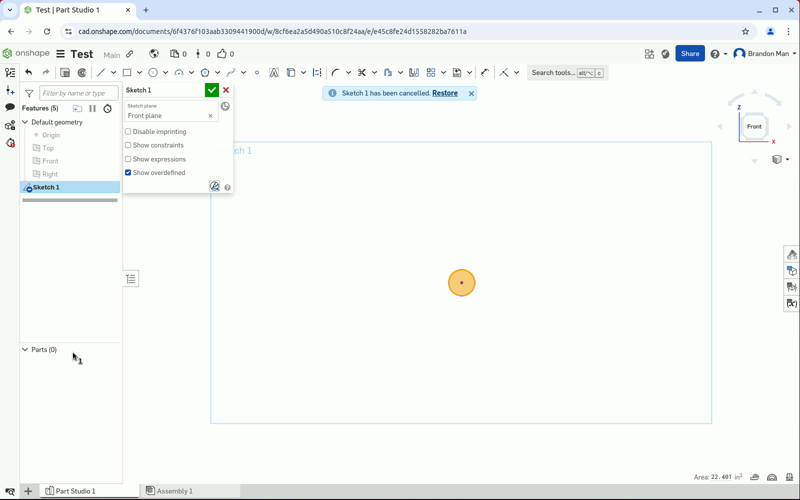
key(shift+y)
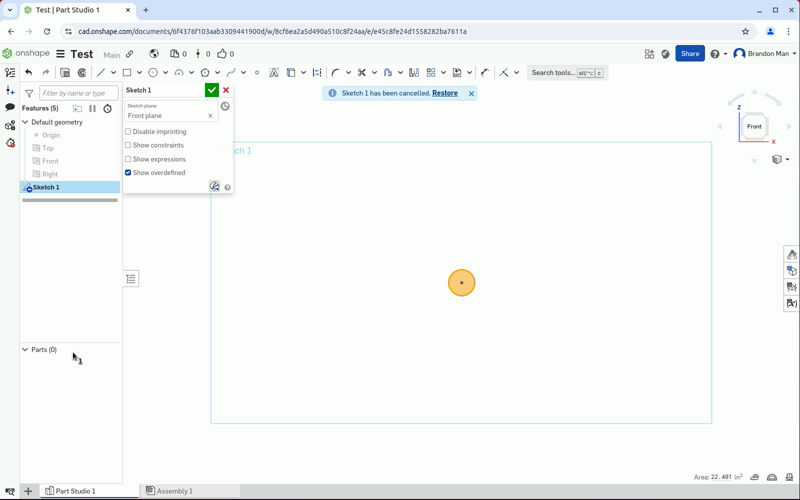
key(shift+e)
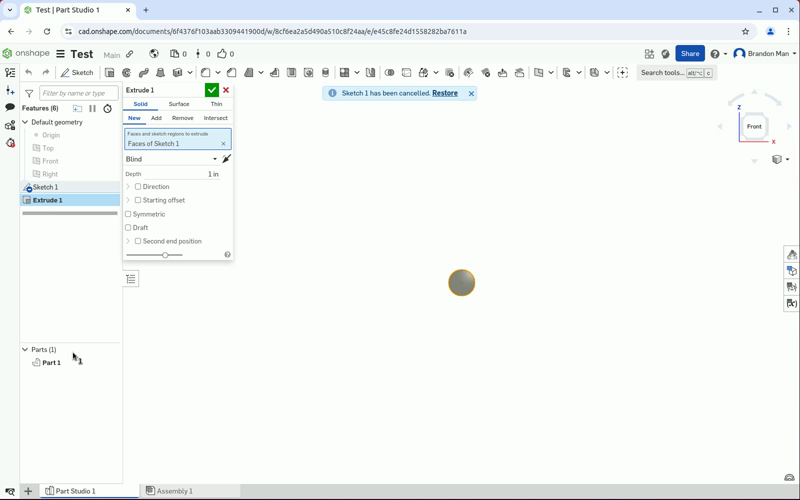
mouse_move(143, 106)
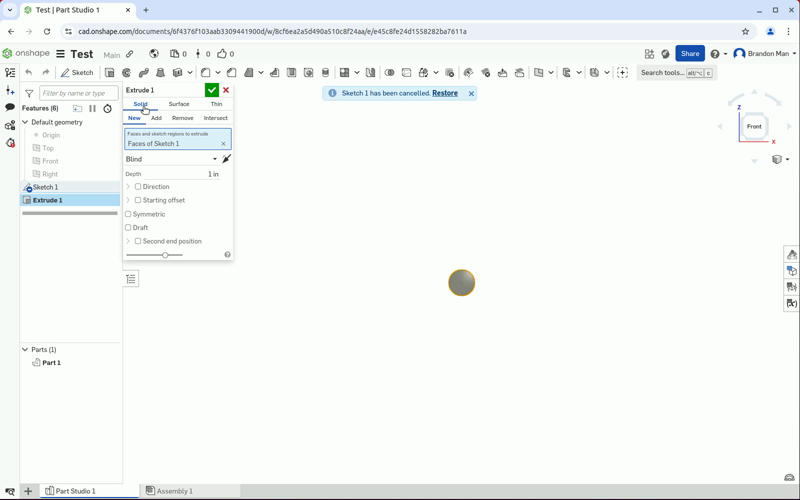
click(143, 106)
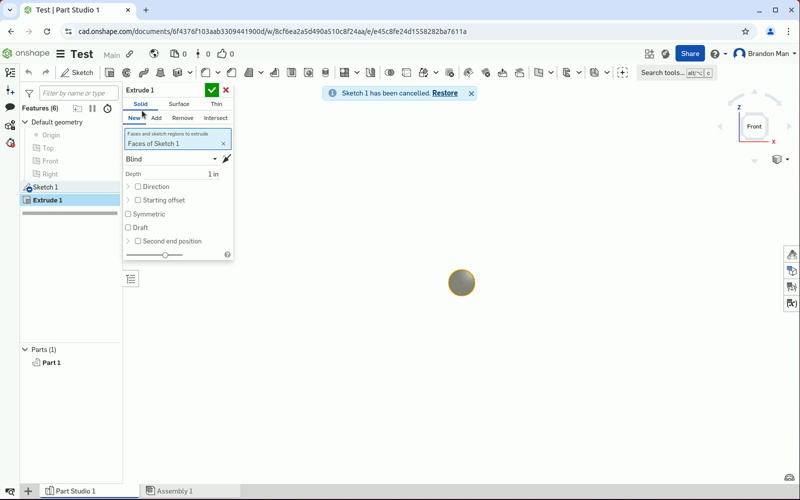
mouse_move(137, 120)
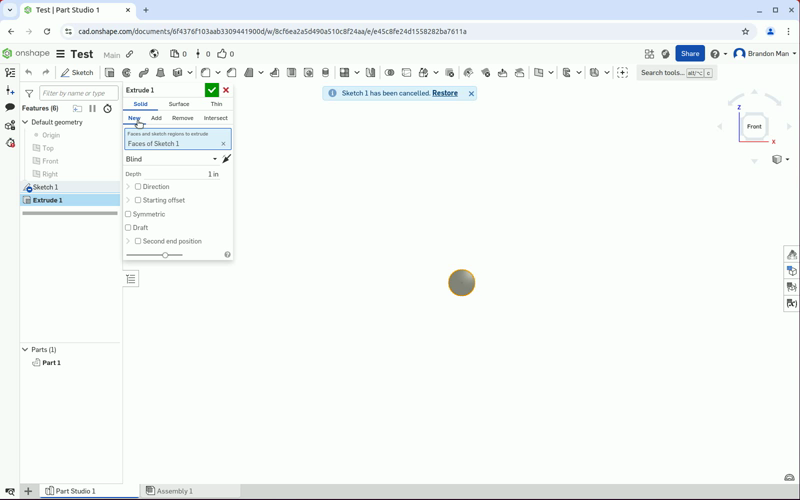
click(137, 120)
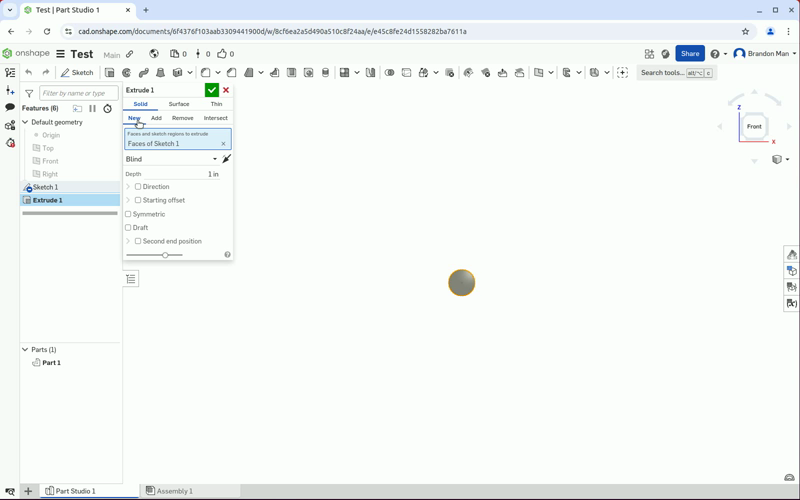
key(tab, 4)
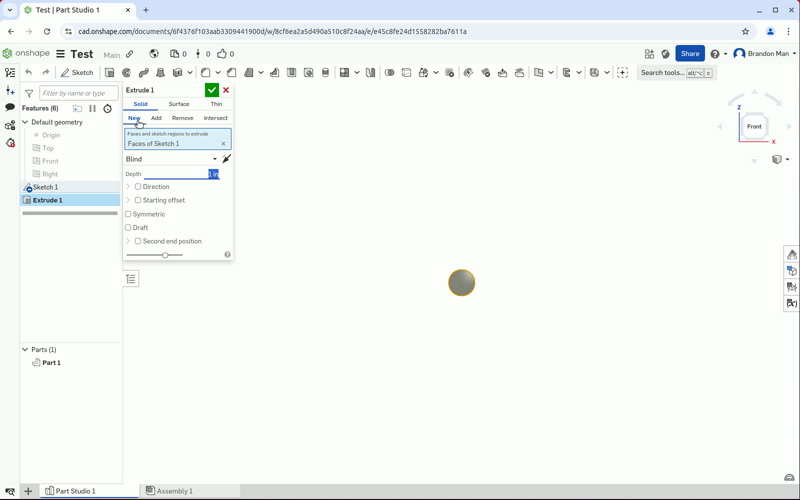
text(23.108)
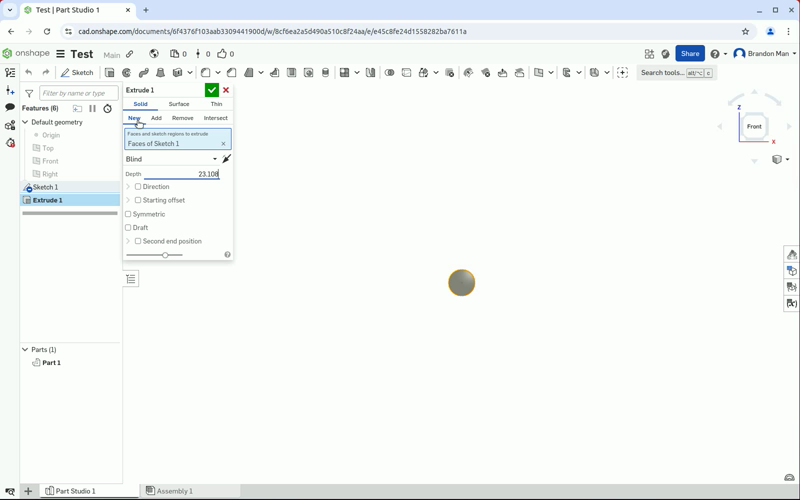
key(enter)
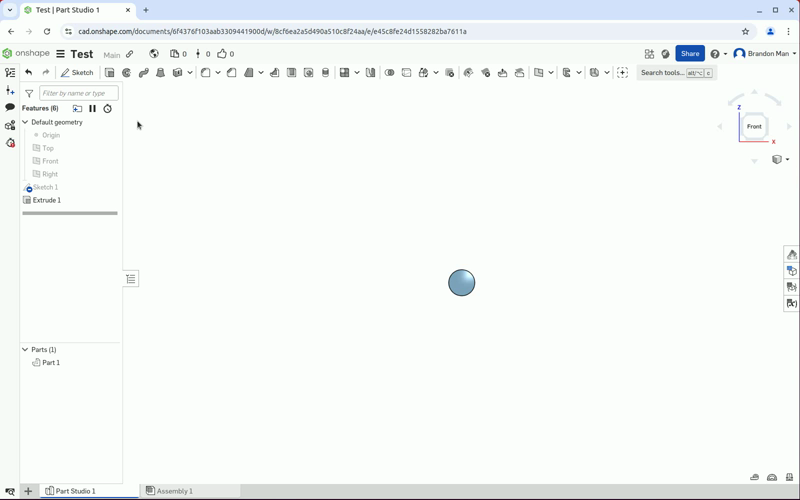
key(shift+h)
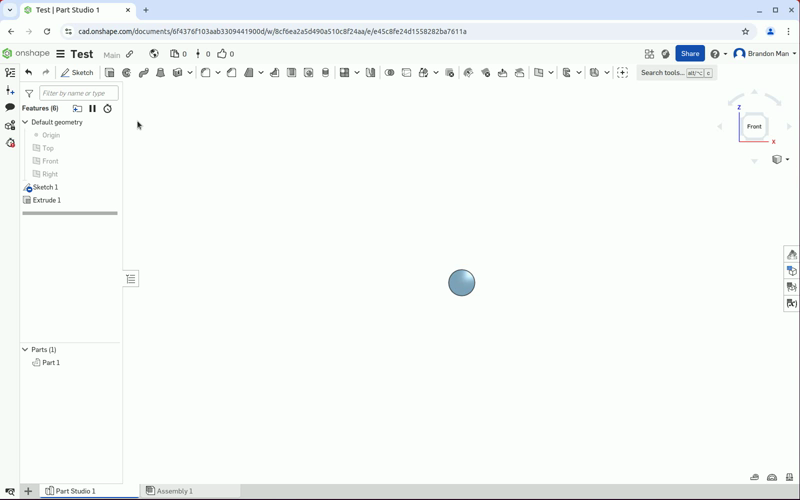
key(shift+h)
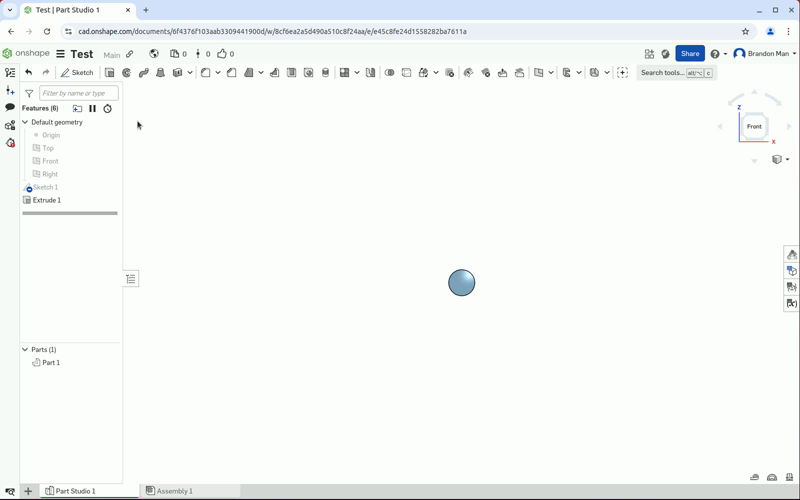
mouse_move(73, 189)
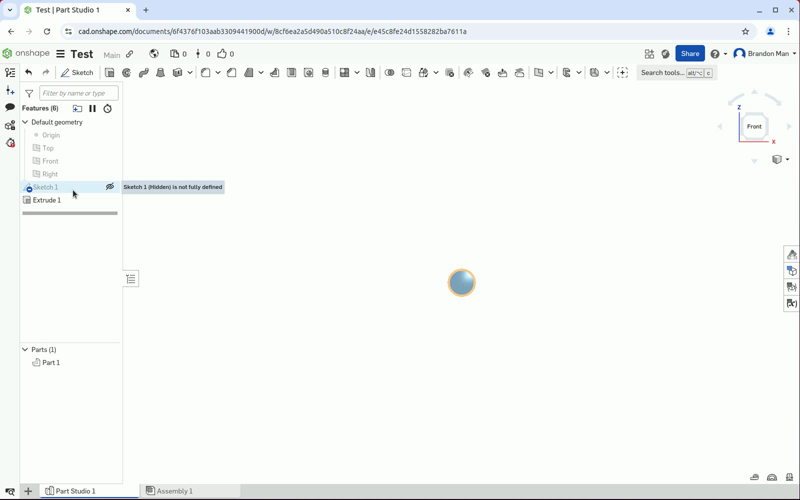
click(73, 189)
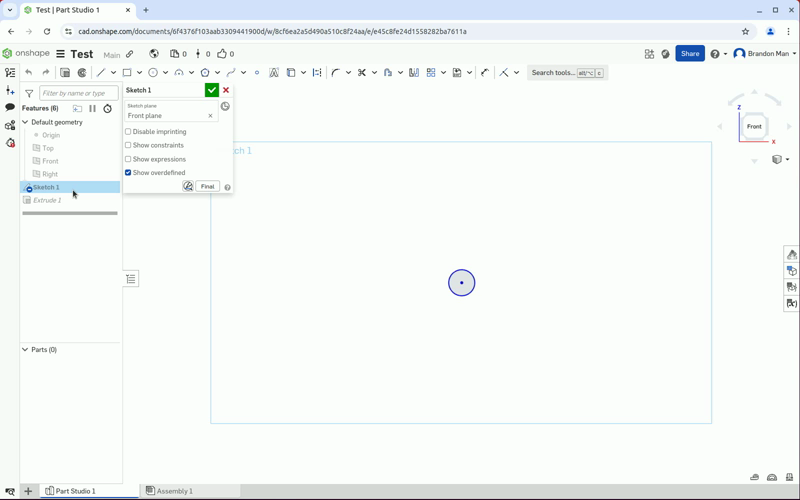
mouse_move(229, 92)
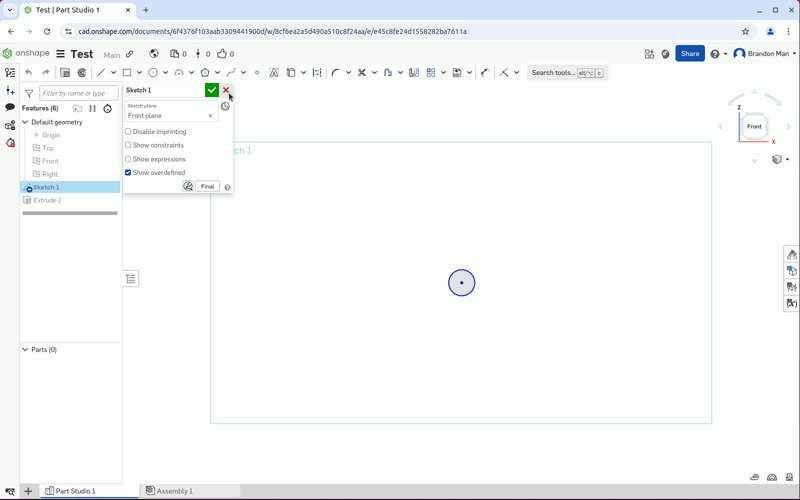
click(229, 92)
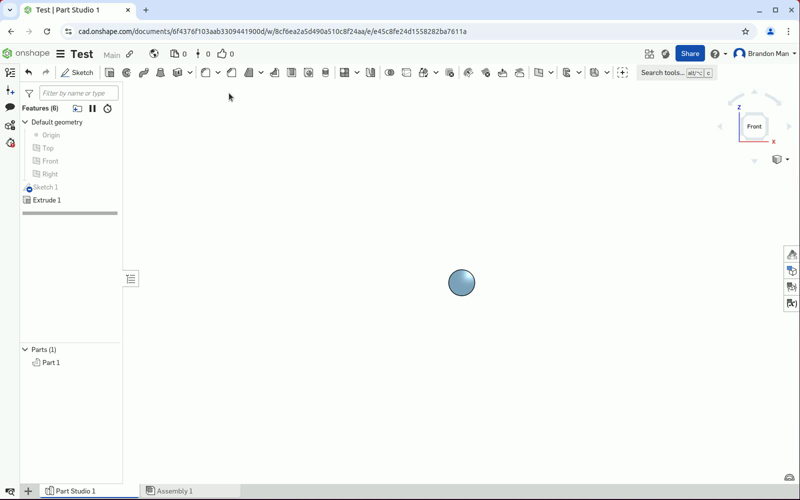
mouse_move(73, 352)
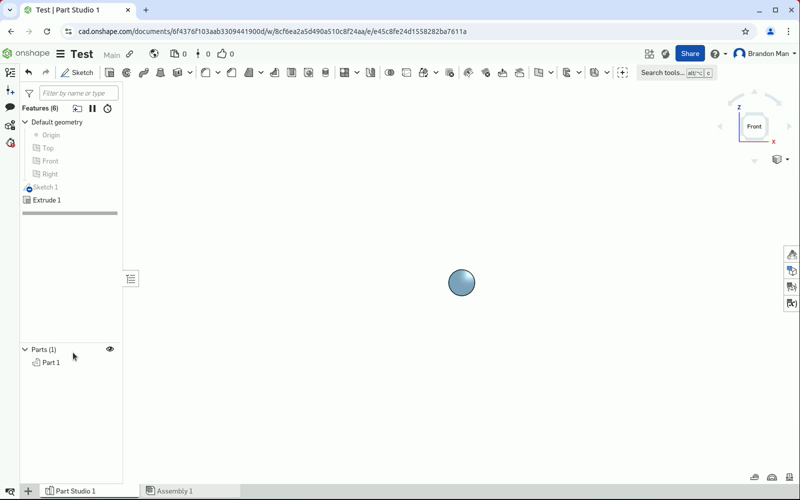
key(y)
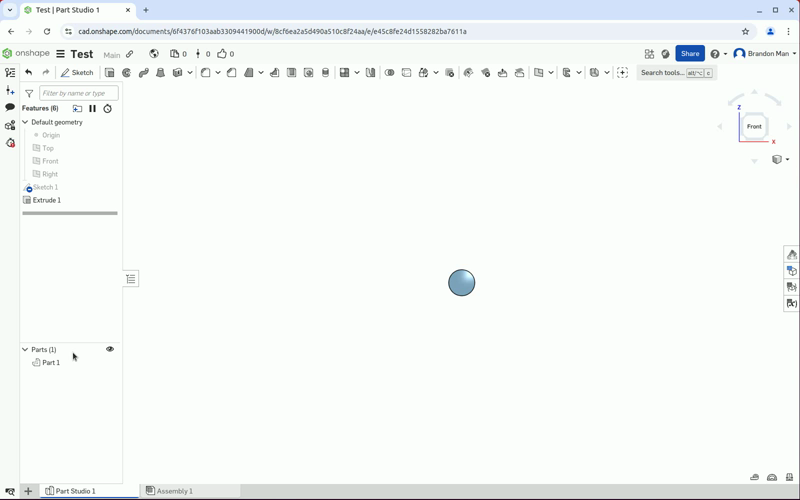
key(shift+p)
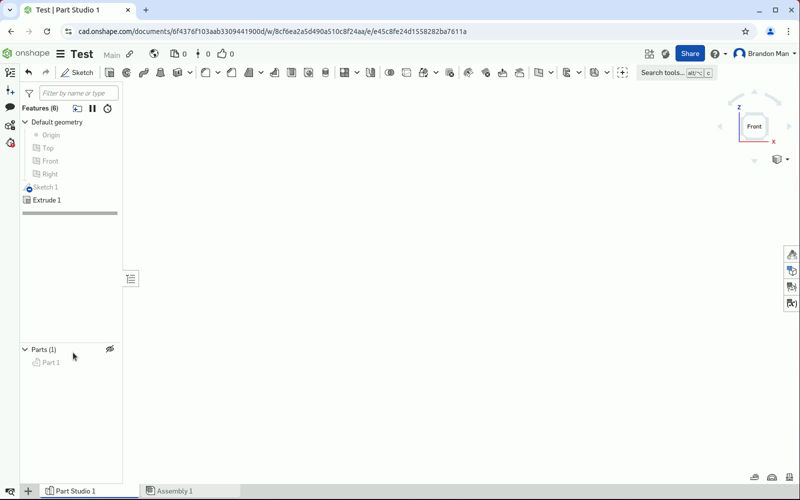
key(space)
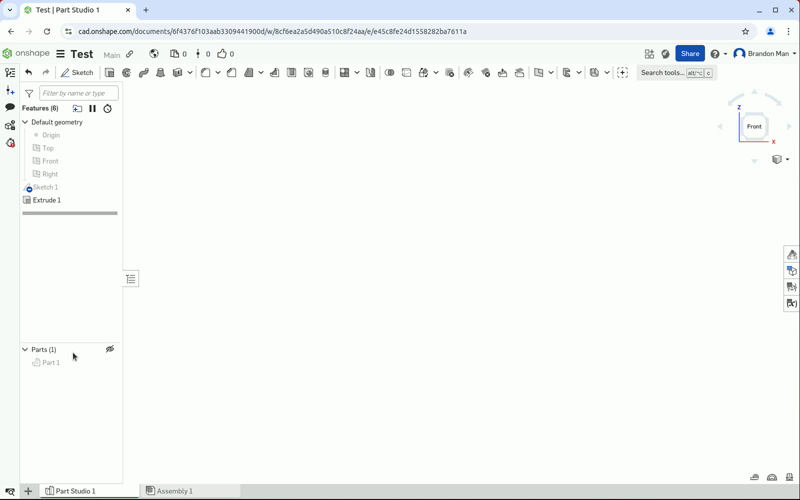
key_down(shift)
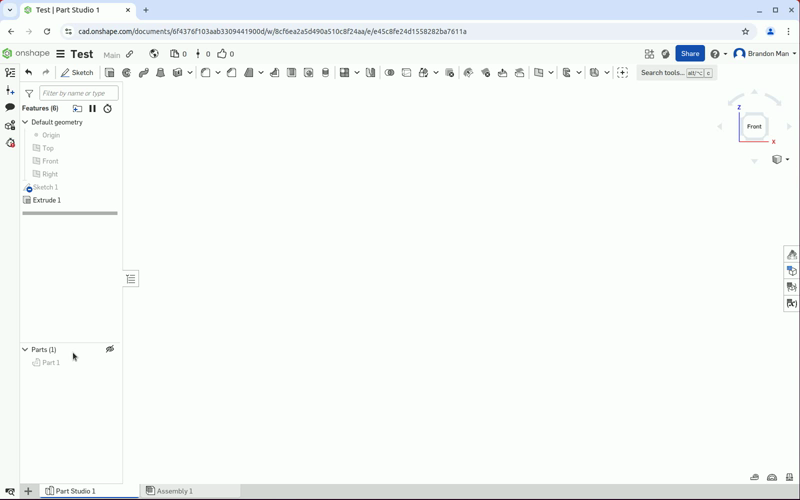
key(down)
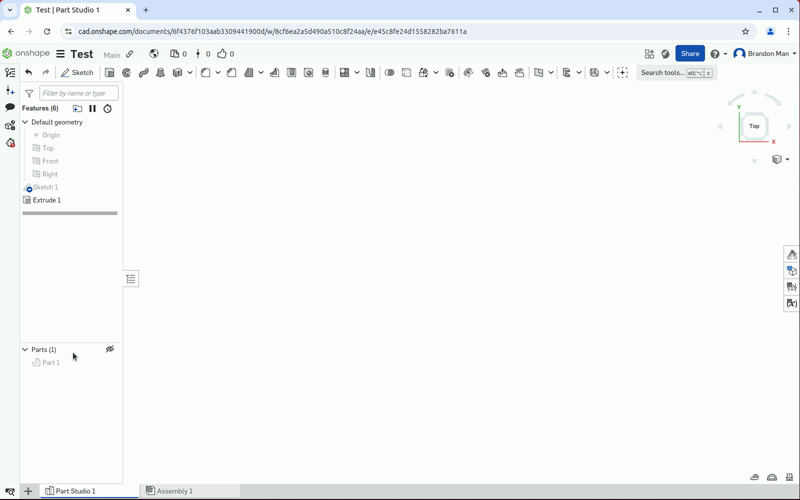
key_up(shift)
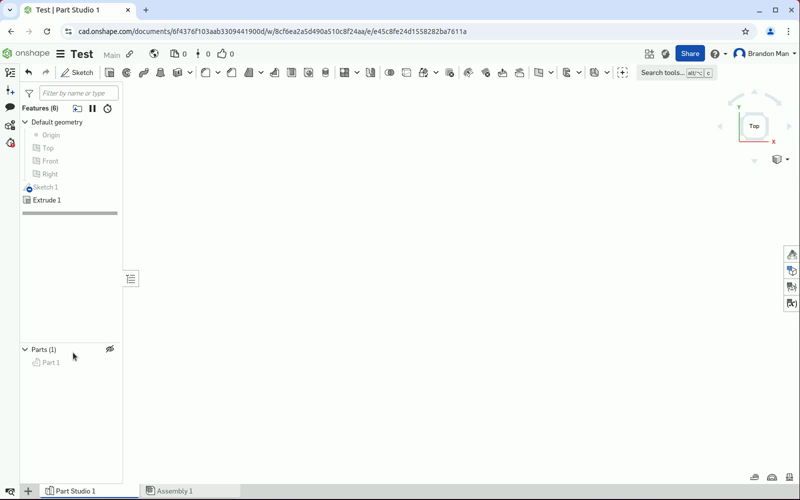
mouse_move(73, 352)
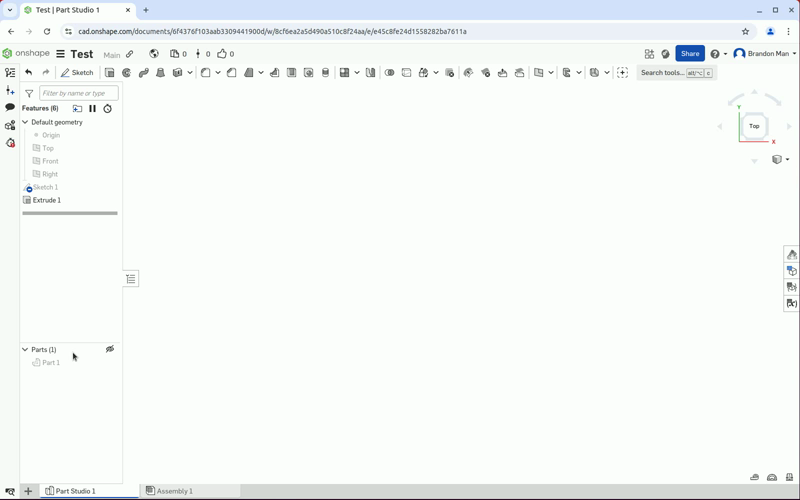
key(shift+y)
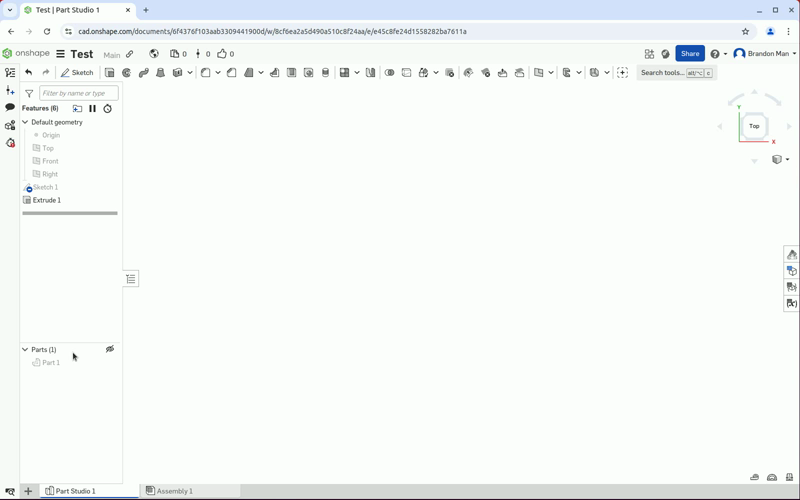
key(shift+s)
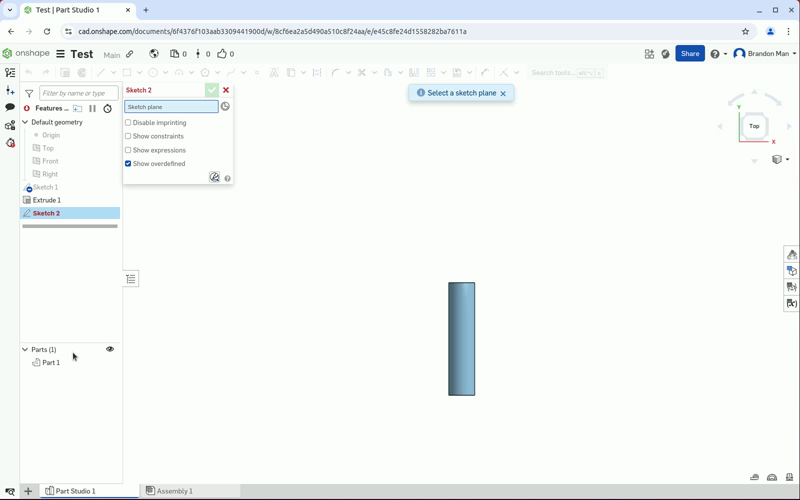
mouse_move(73, 150)
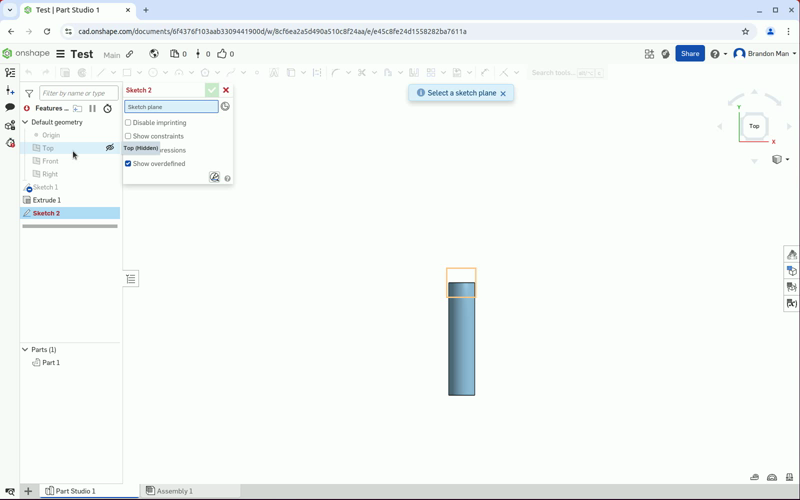
click(73, 150)
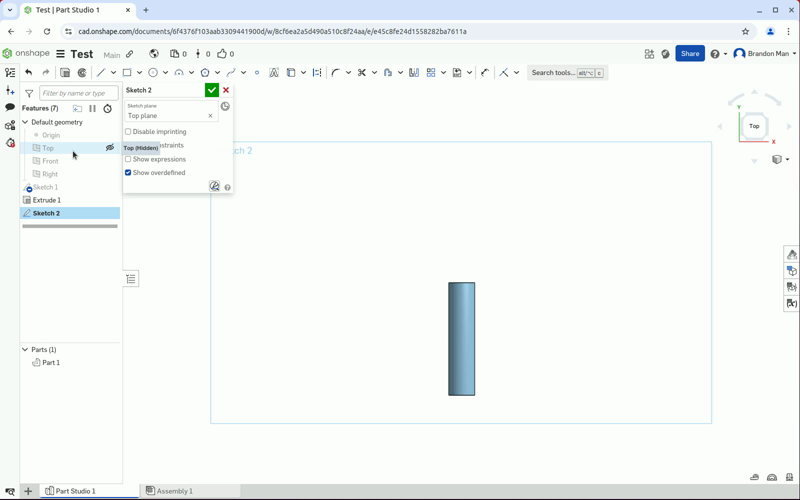
mouse_move(73, 352)
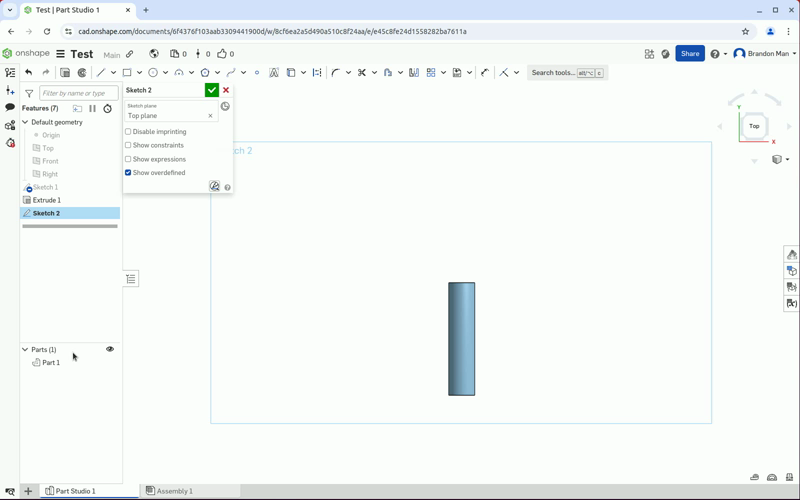
key(y)
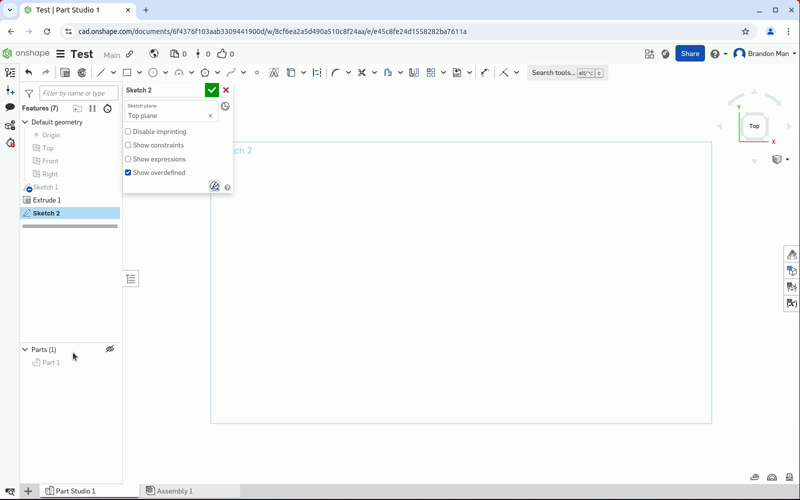
key(l)
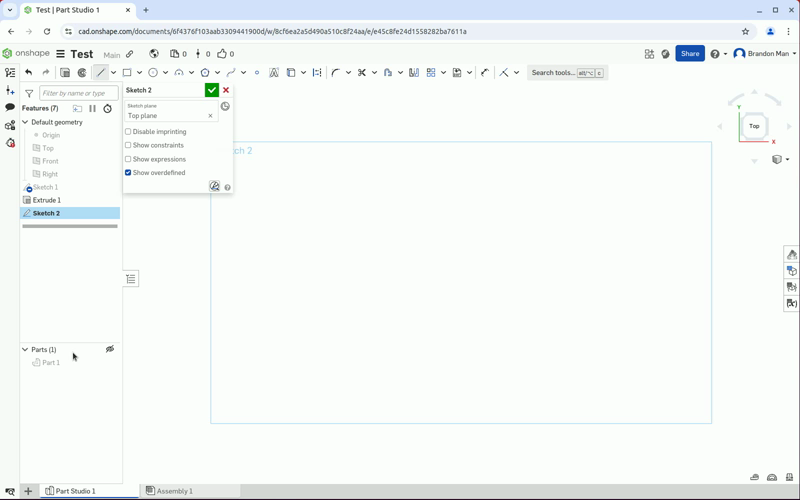
key_down(shift)
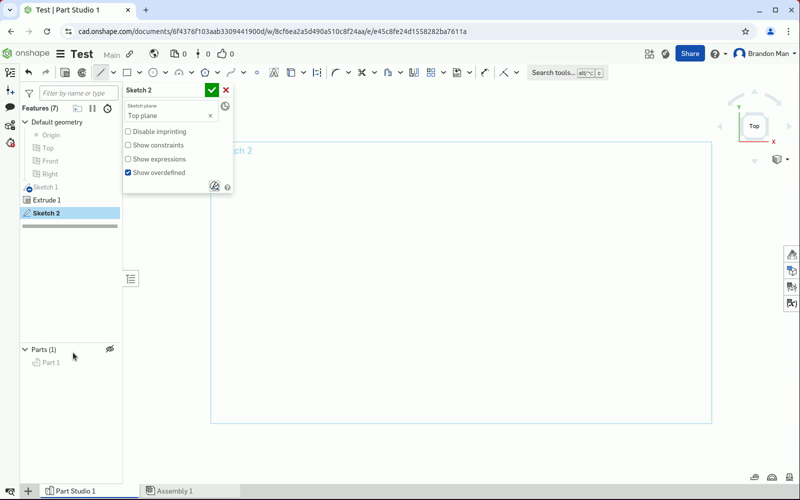
mouse_move(451, 312)
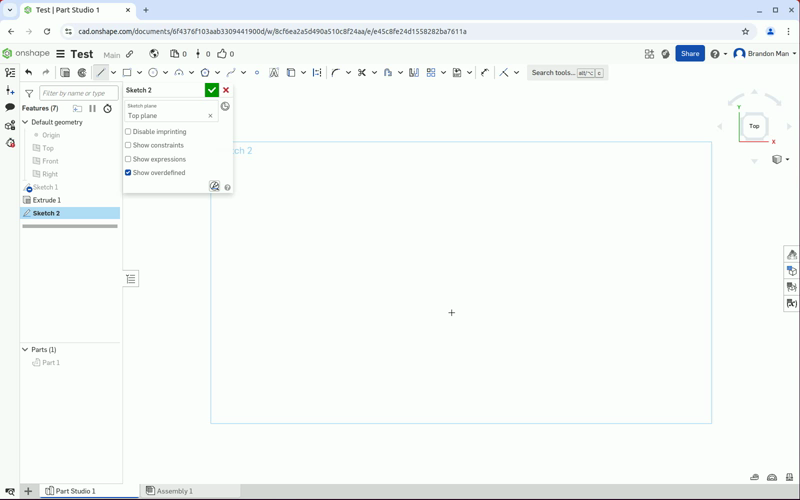
click(451, 312)
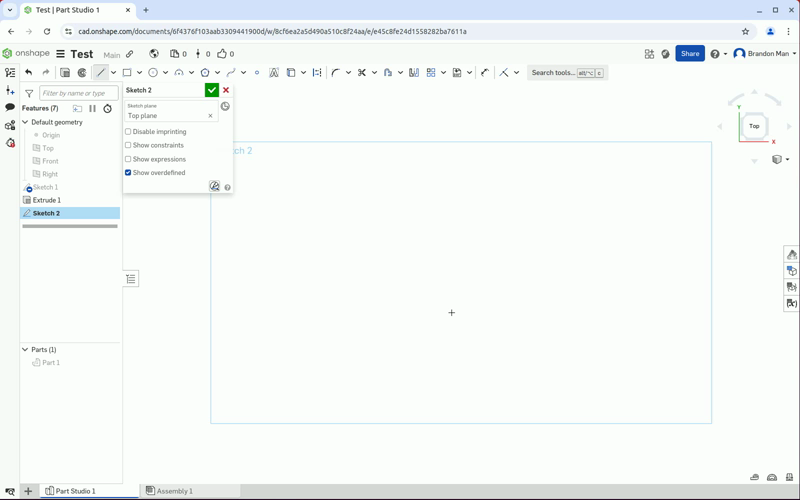
key_up(shift)
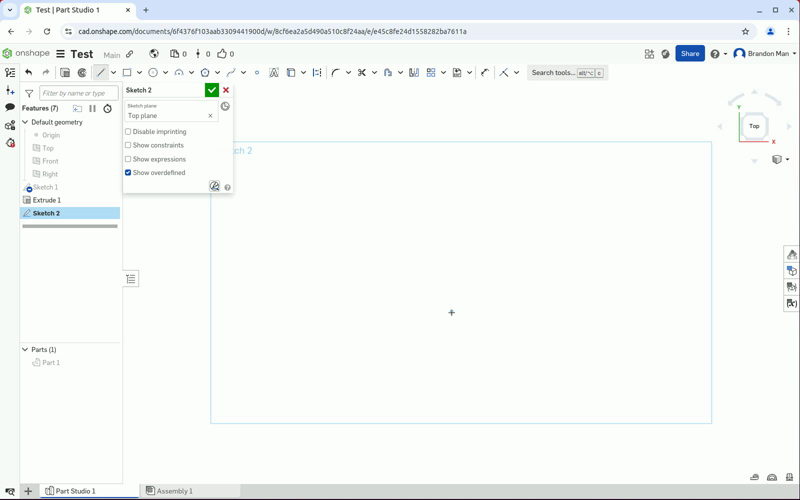
key_down(shift)
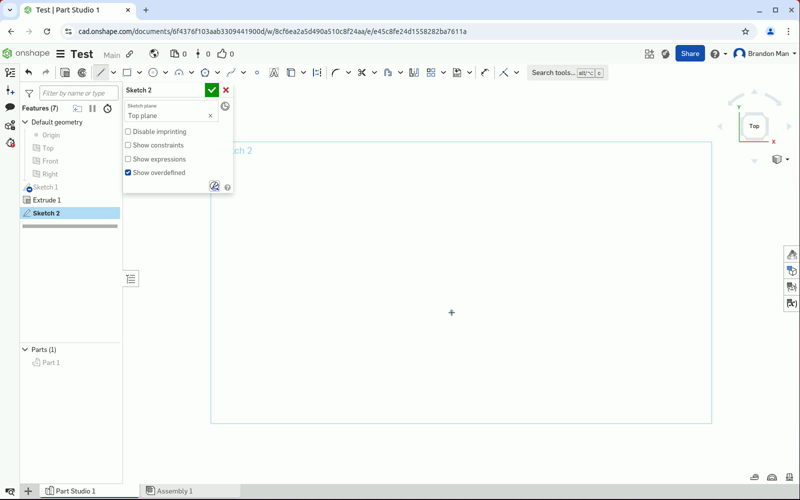
mouse_move(481, 312)
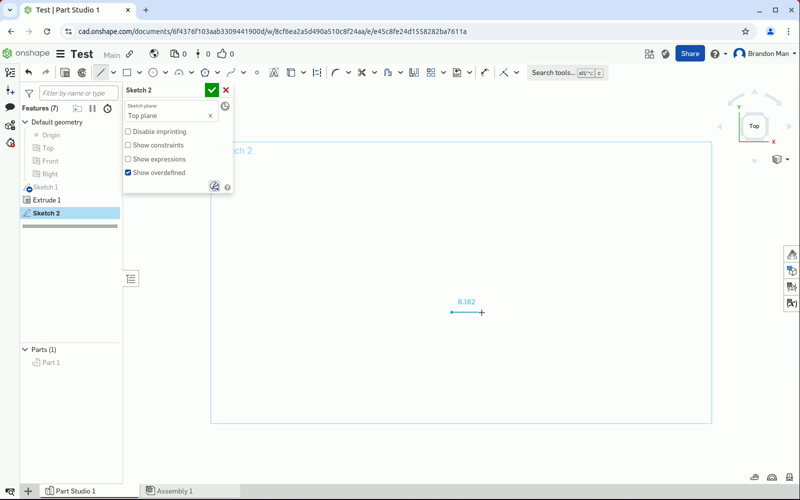
mouse_move(469, 312)
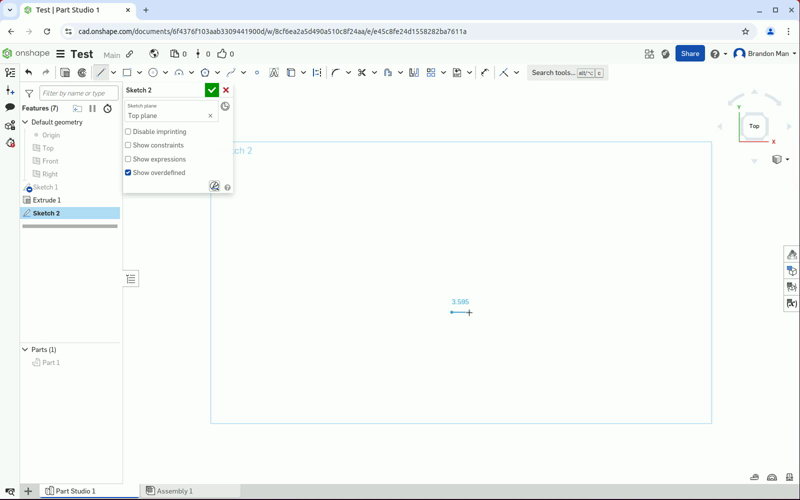
click(469, 312)
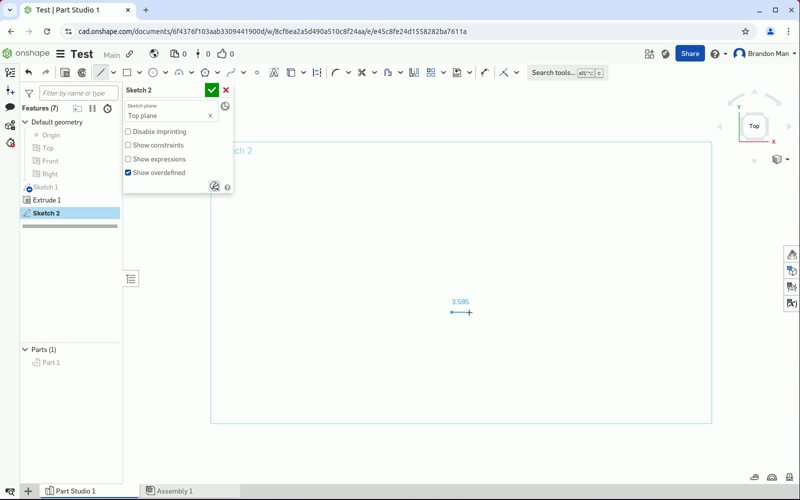
key_up(shift)
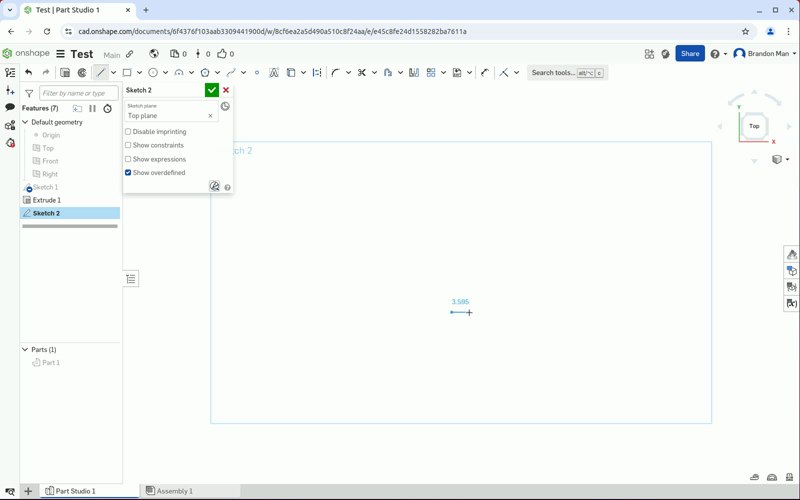
key_down(shift)
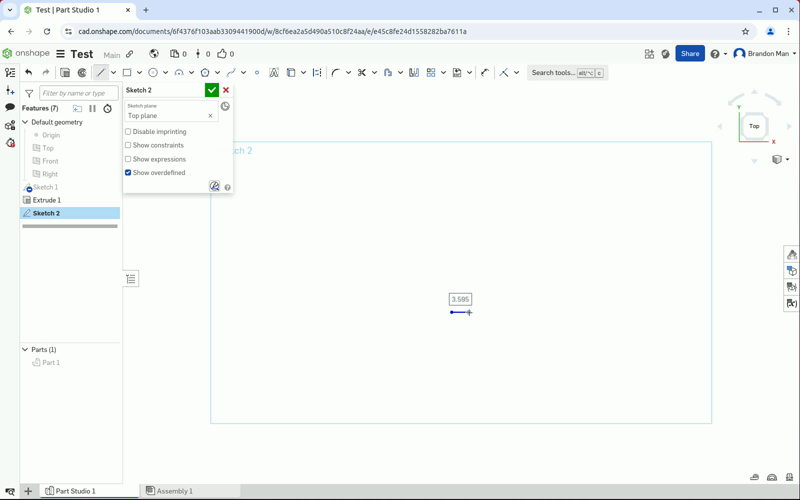
mouse_move(499, 312)
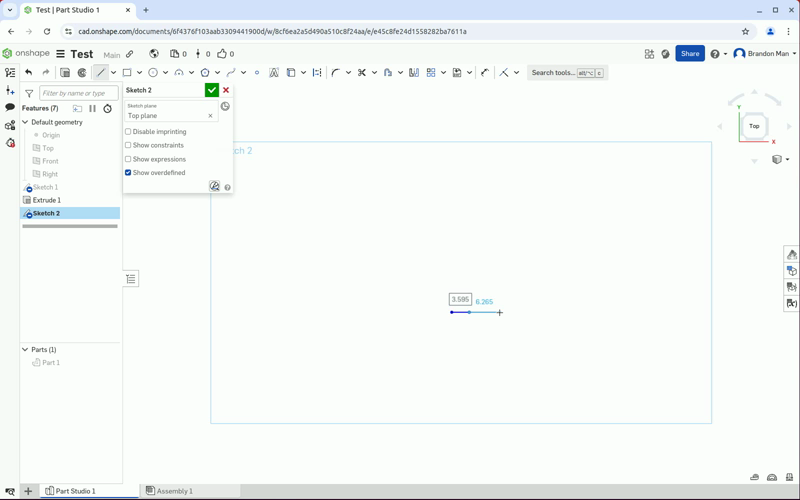
mouse_move(469, 252)
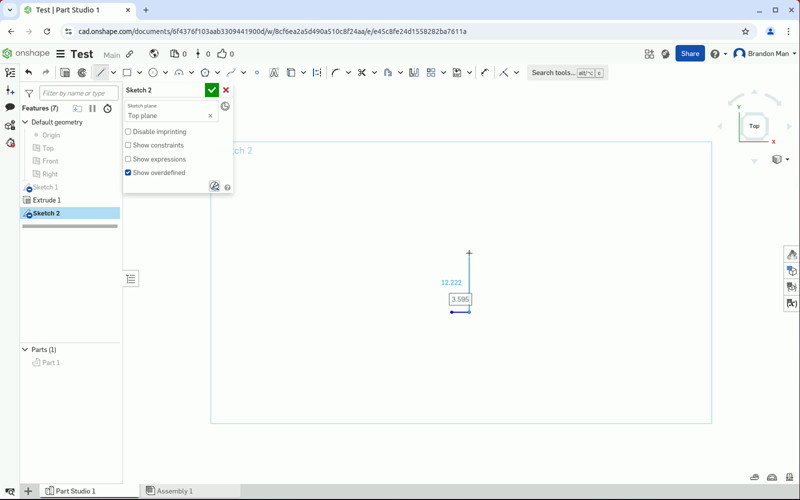
click(469, 252)
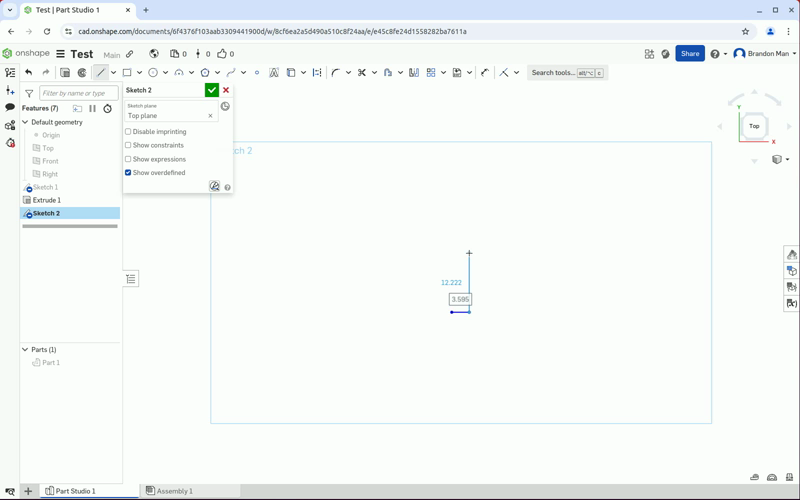
key_up(shift)
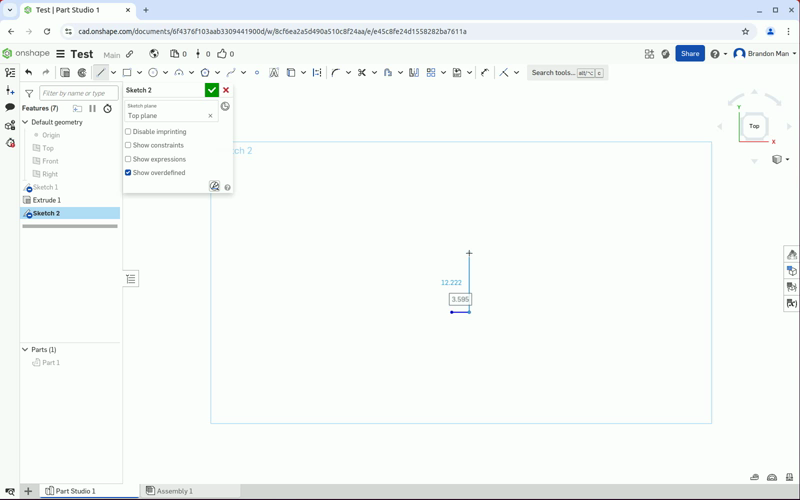
key_down(shift)
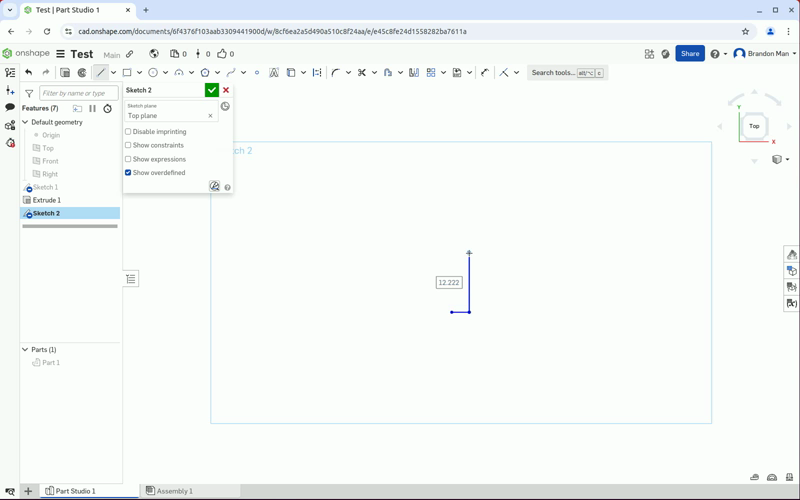
mouse_move(499, 252)
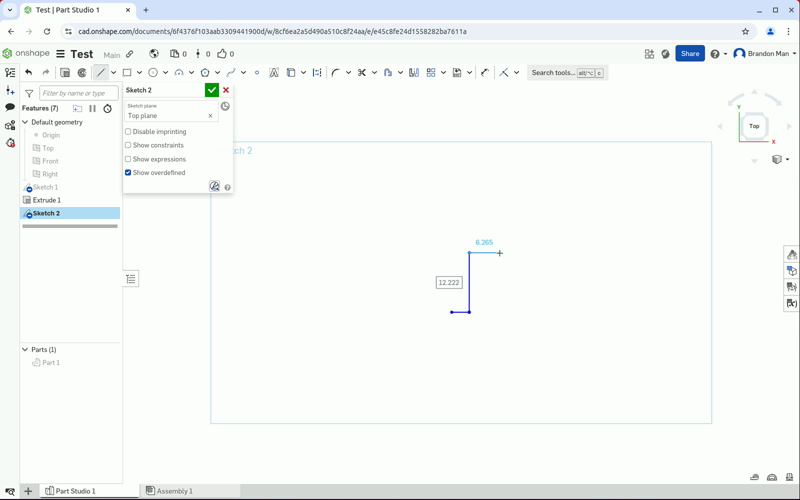
mouse_move(451, 252)
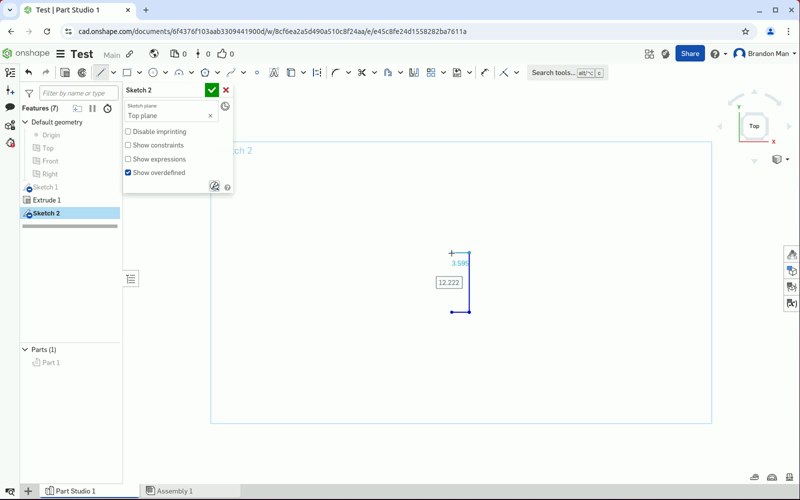
click(451, 252)
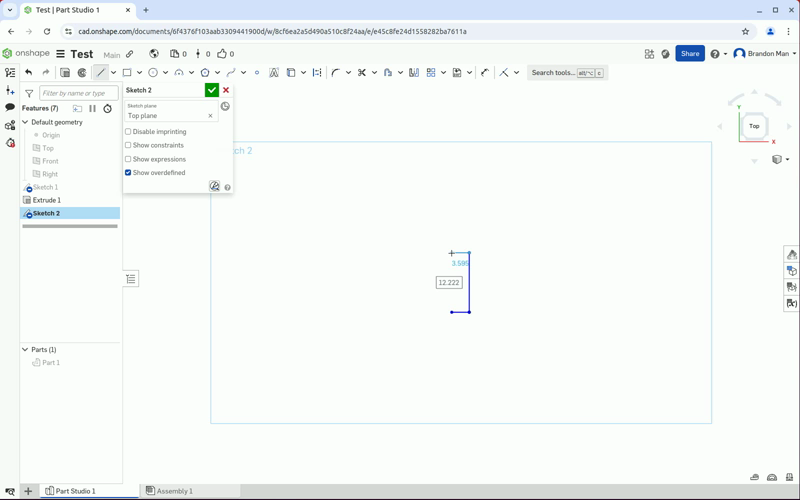
key_up(shift)
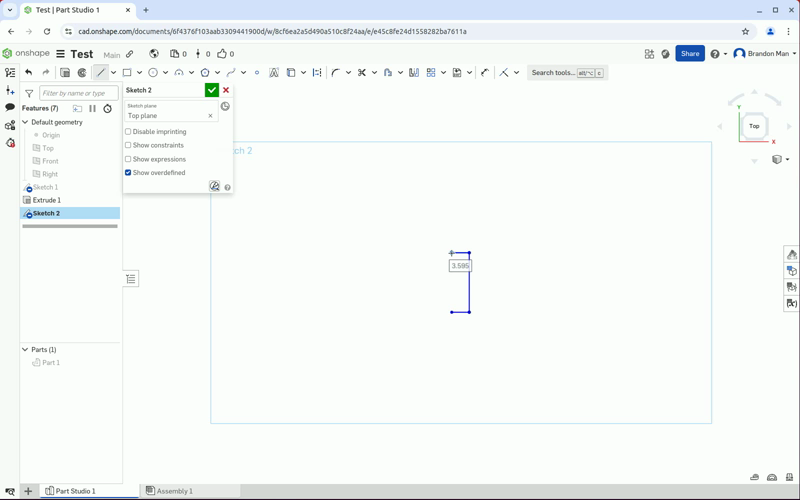
mouse_move(481, 252)
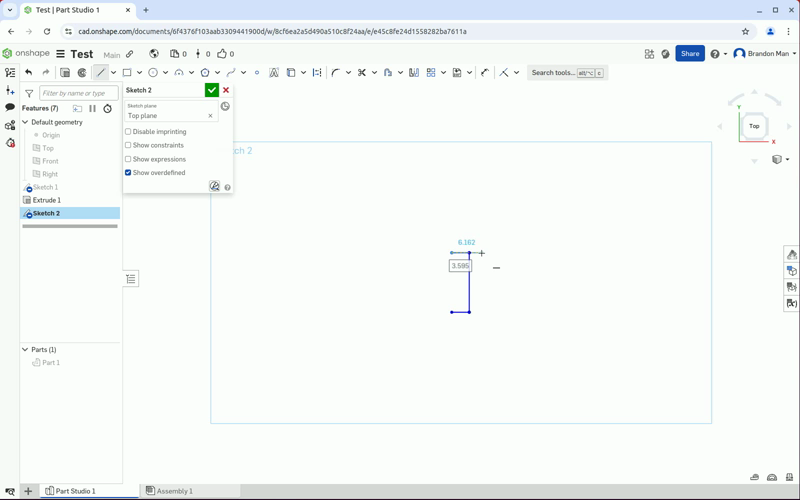
key_down(shift)
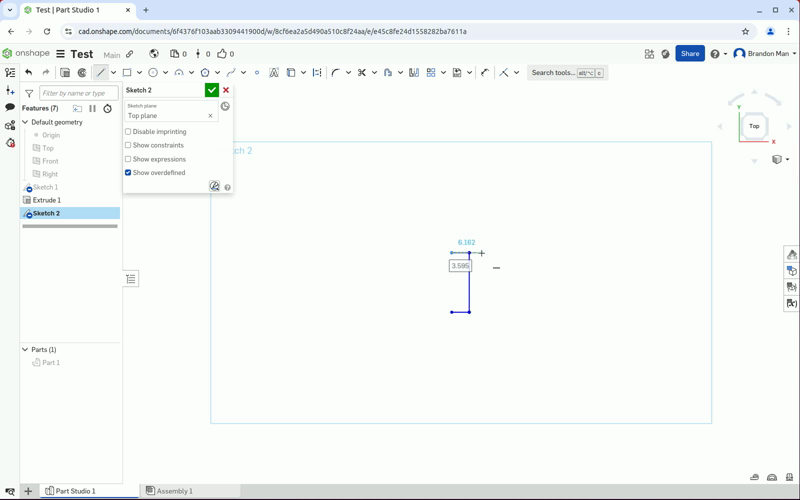
mouse_move(451, 312)
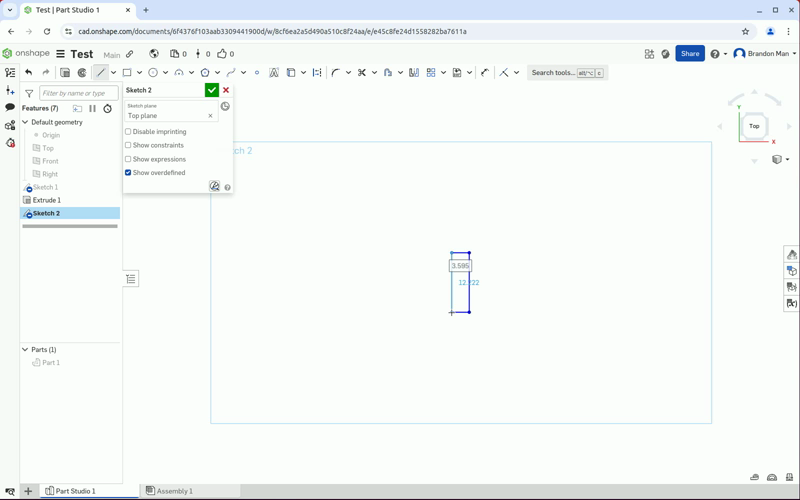
key_up(shift)
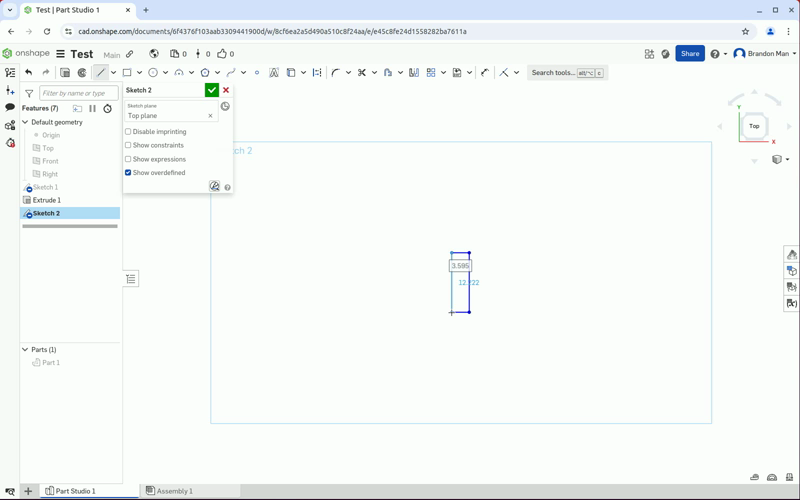
click(451, 312)
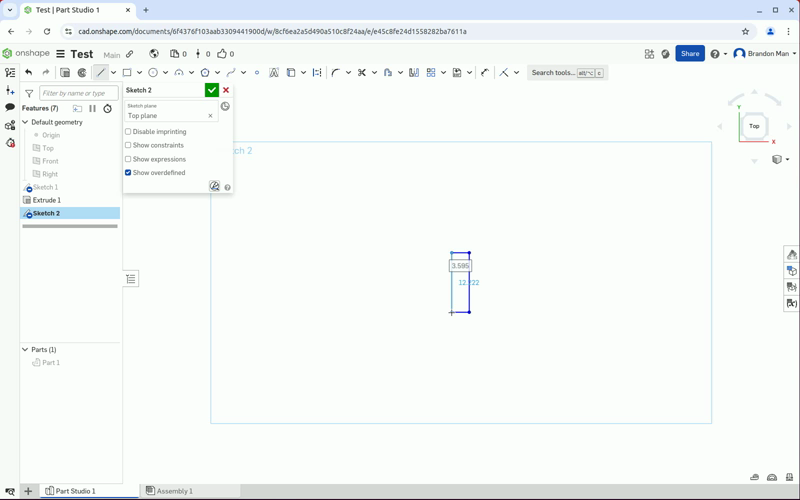
key(esc)
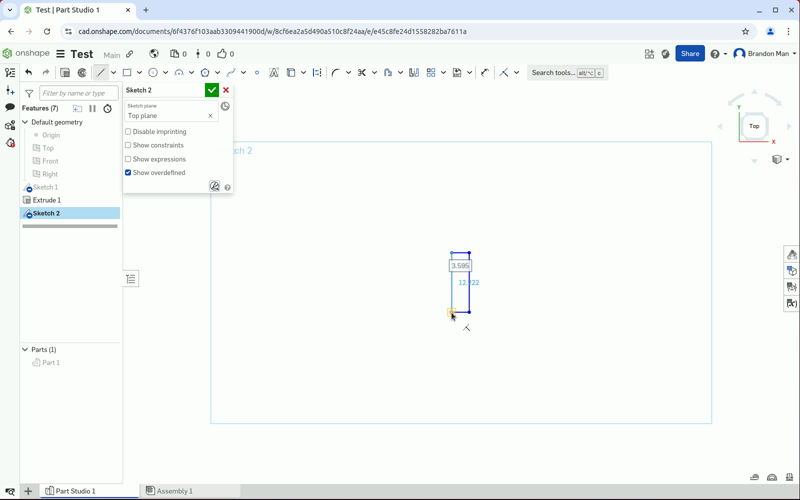
mouse_move(452, 292)
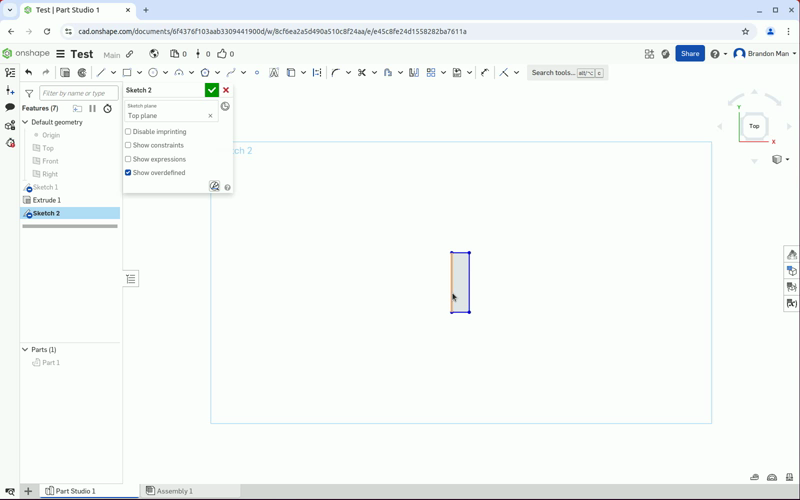
scroll(6)
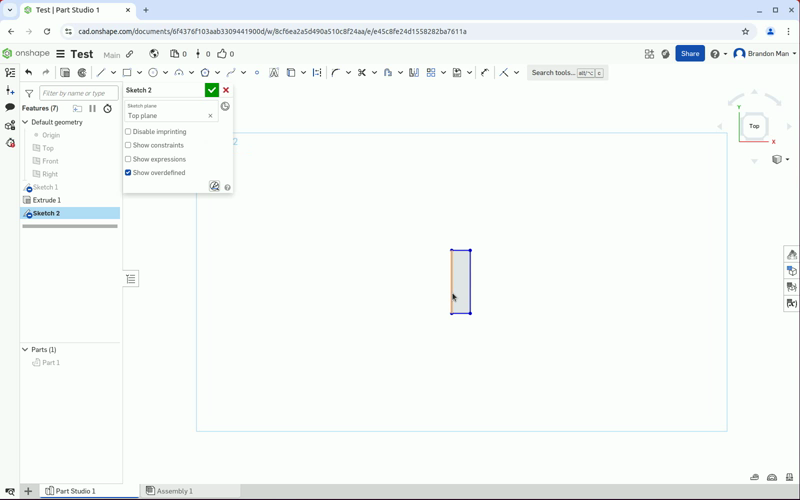
scroll(6)
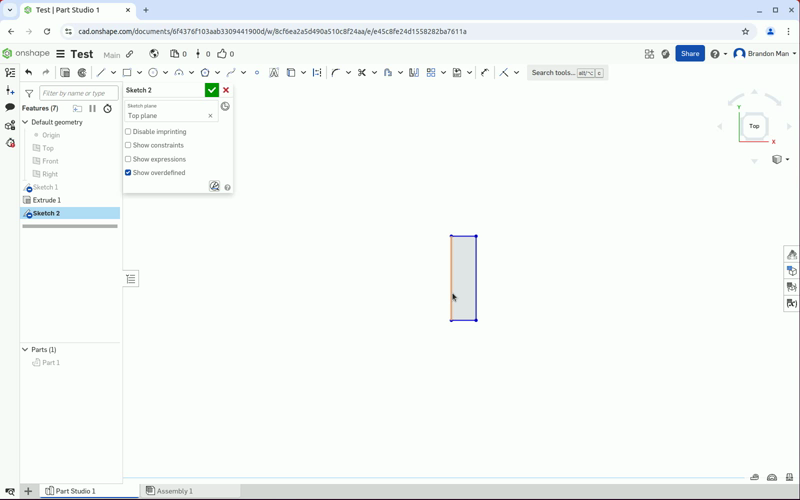
scroll(6)
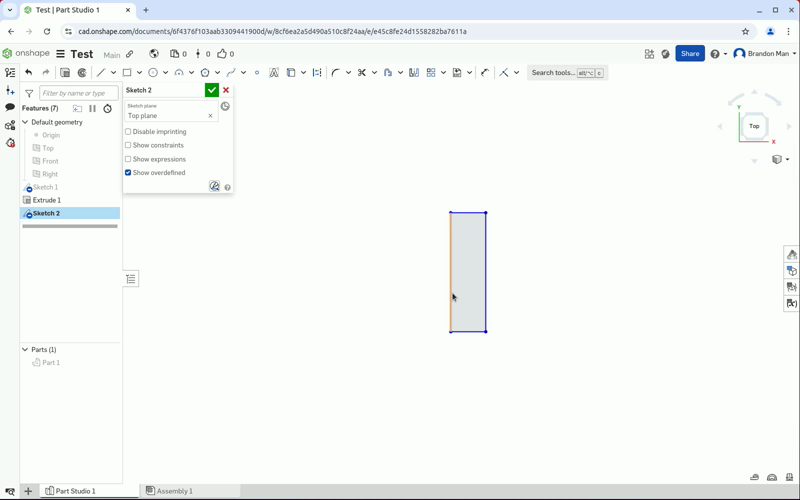
scroll(6)
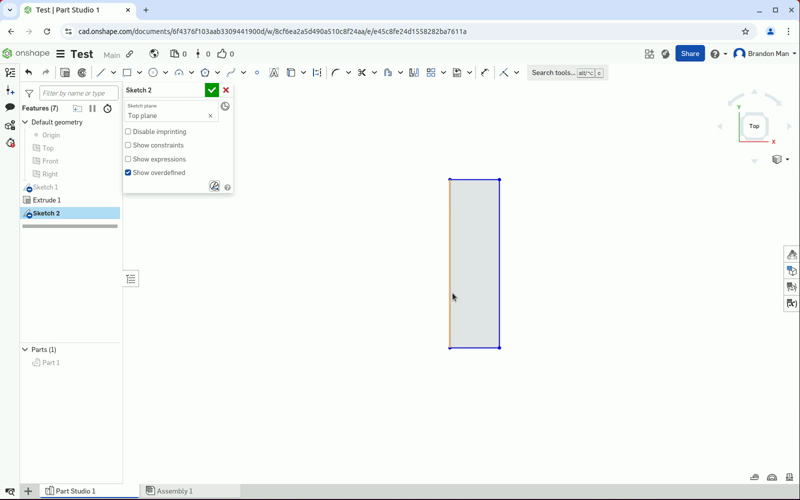
scroll(6)
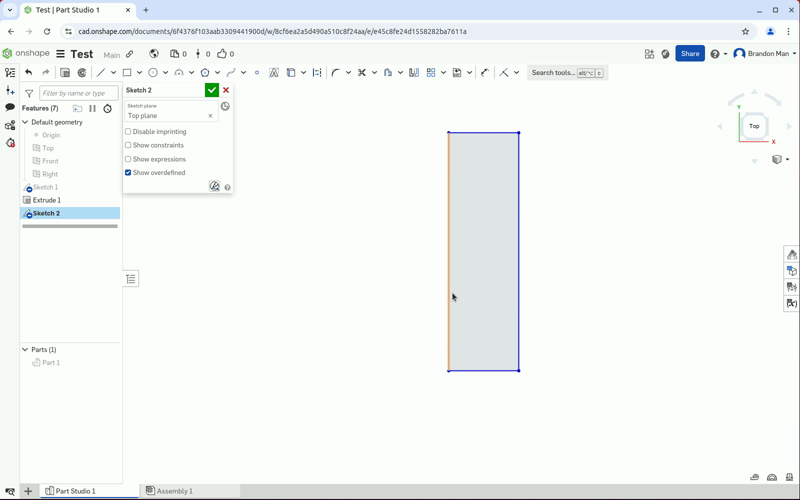
scroll(6)
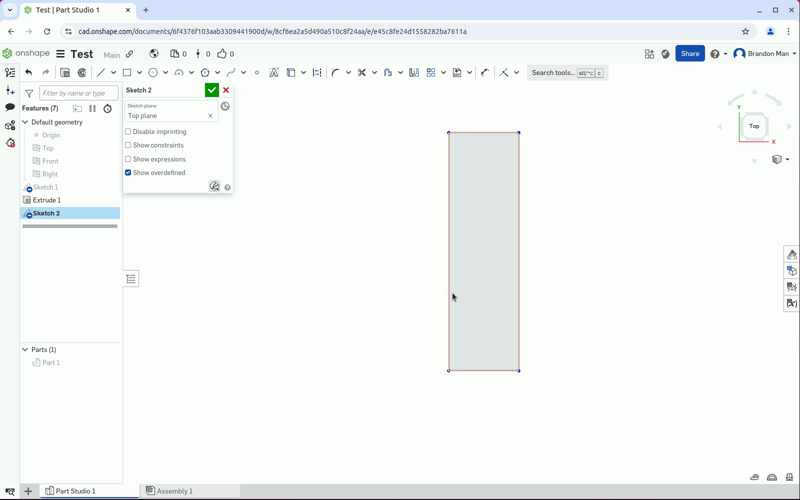
scroll(6)
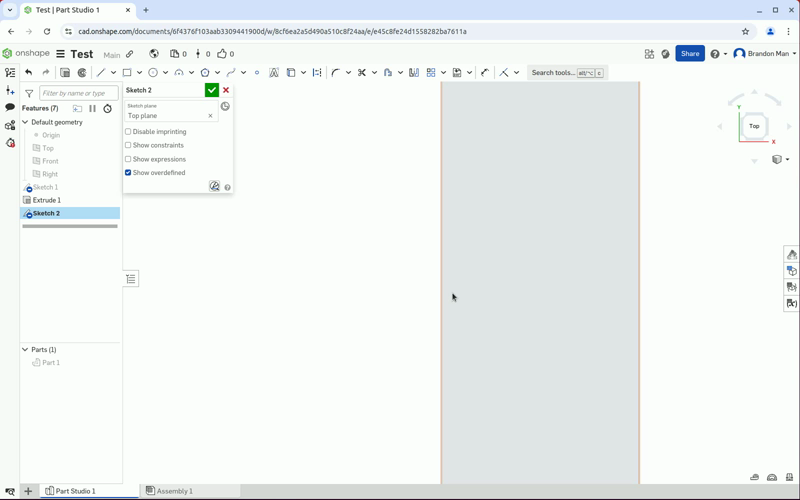
click(452, 292)
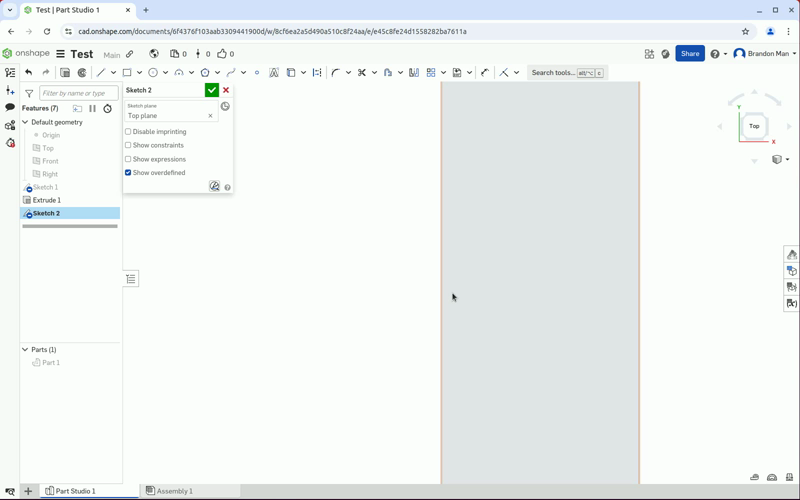
scroll(-6)
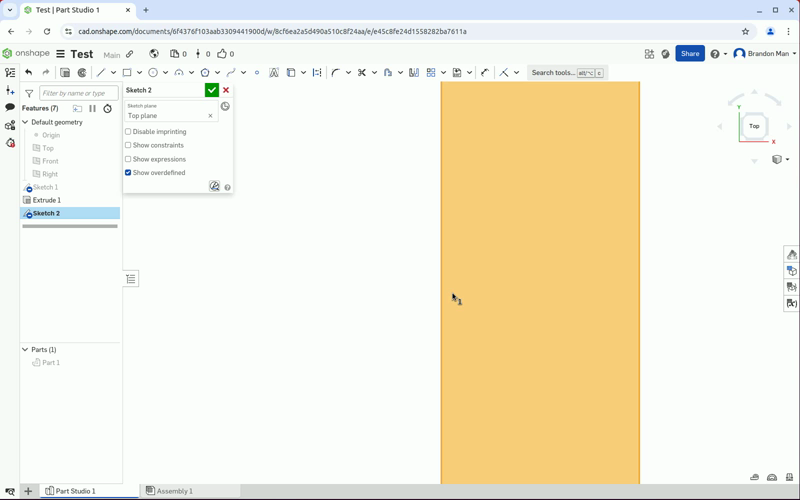
scroll(-6)
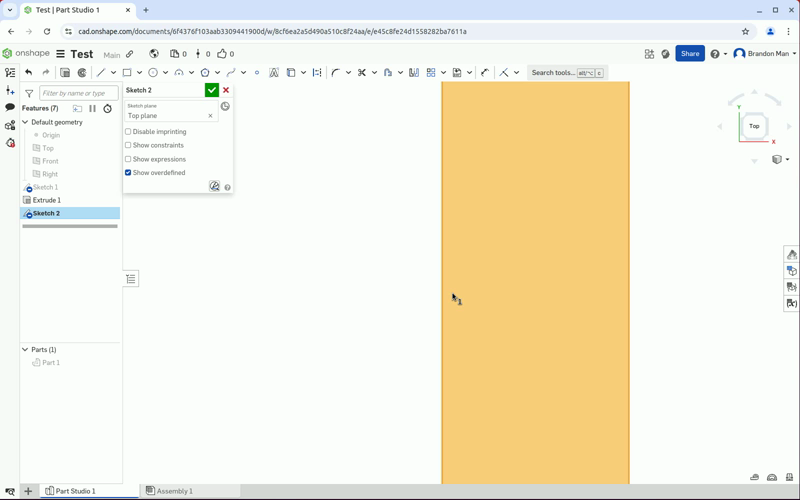
scroll(-6)
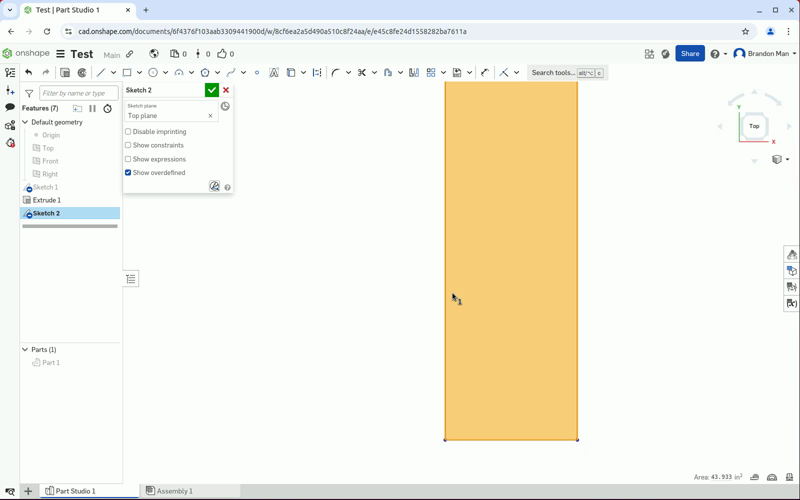
scroll(-6)
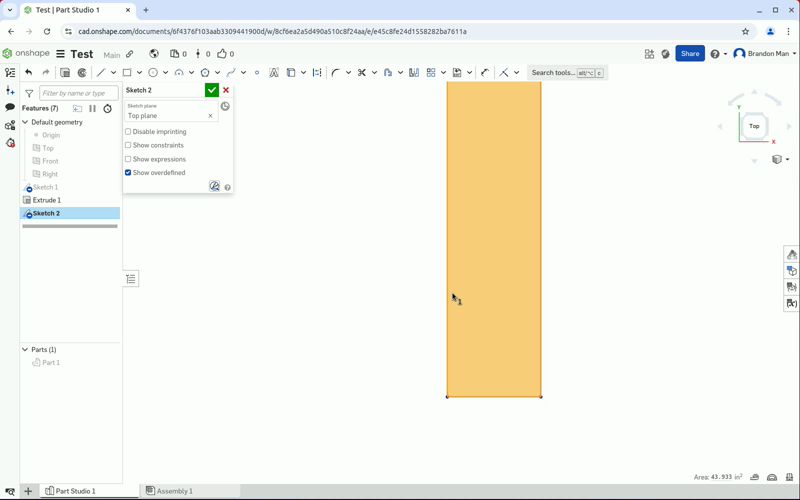
scroll(-6)
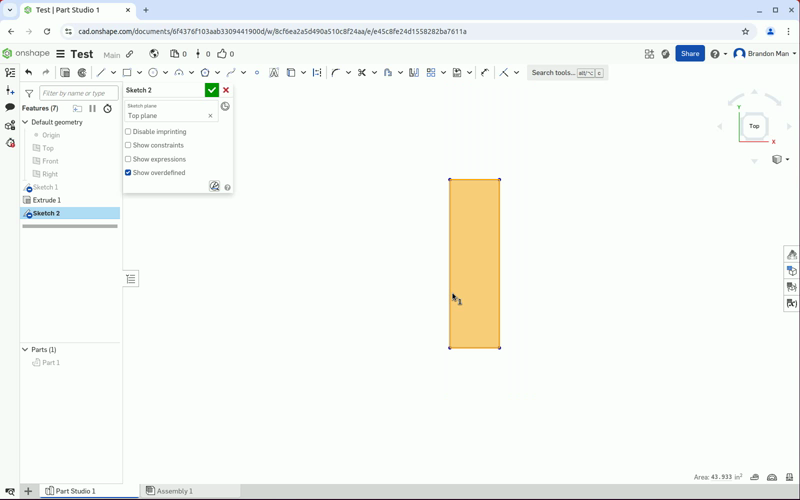
scroll(-6)
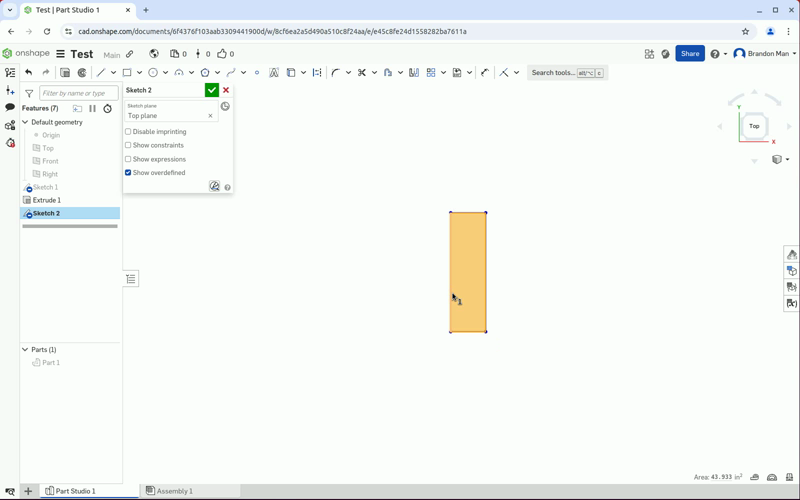
scroll(-6)
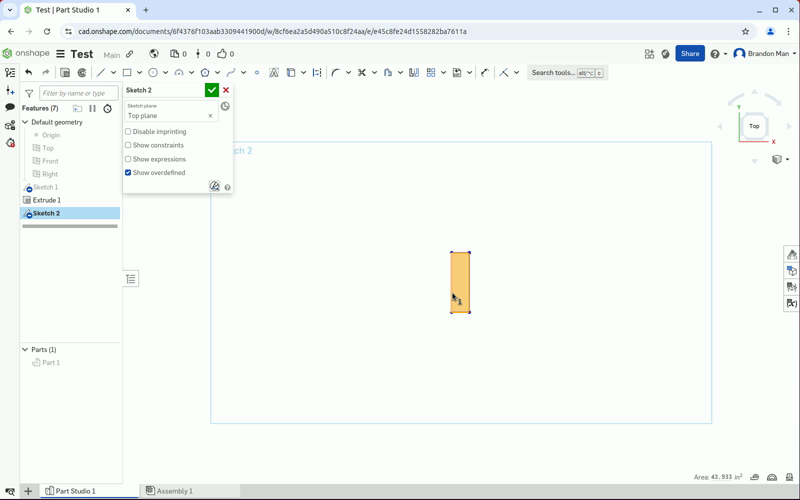
mouse_move(73, 352)
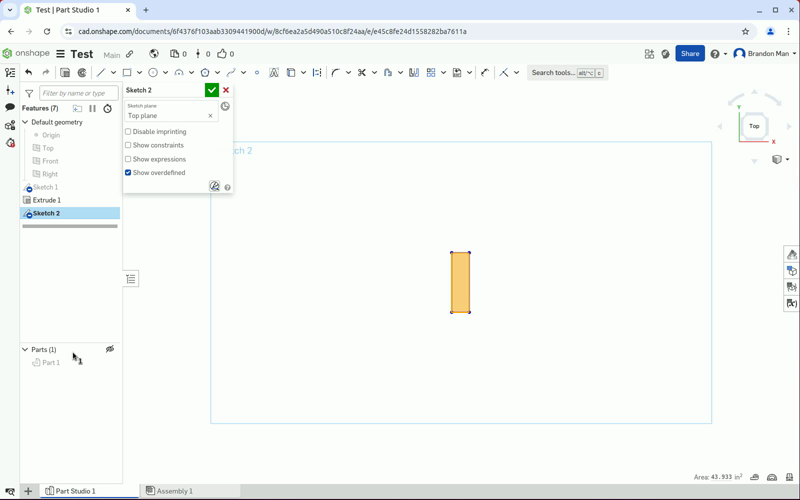
key(shift+y)
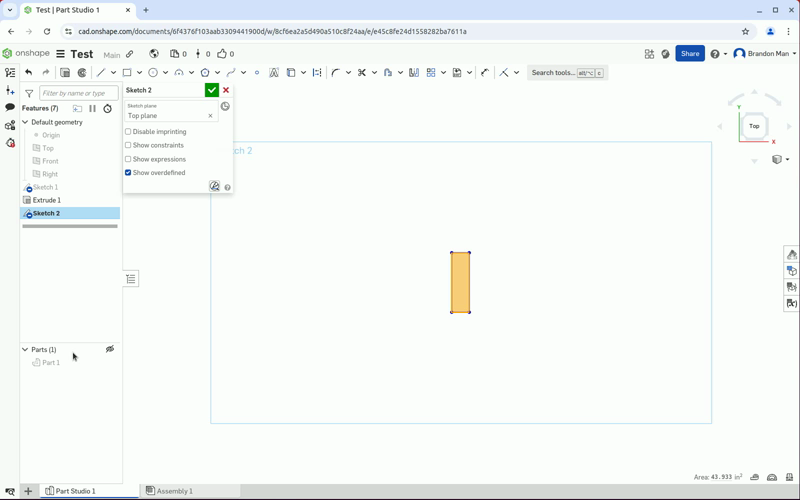
key(shift+e)
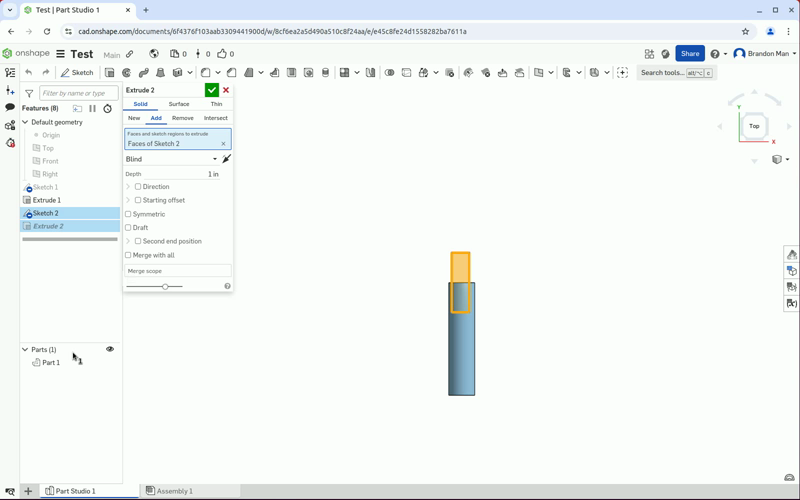
mouse_move(143, 106)
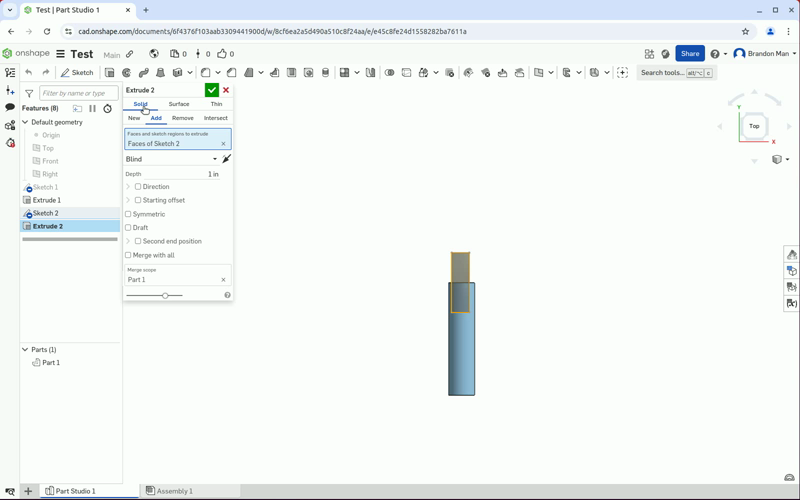
click(143, 106)
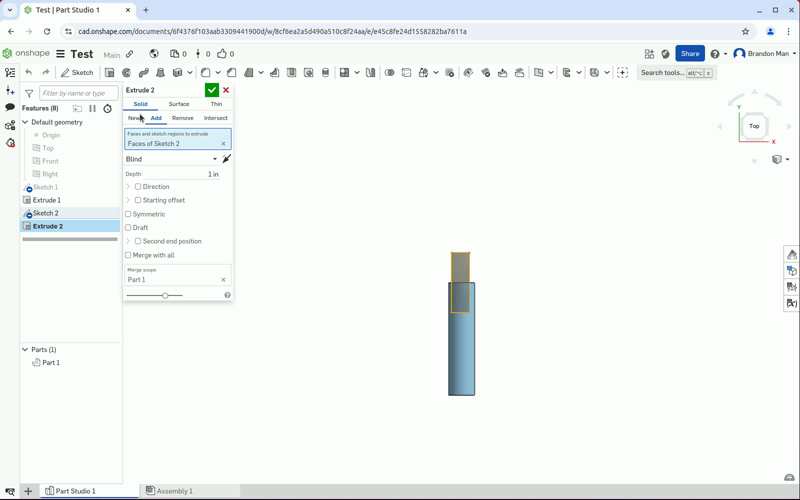
mouse_move(137, 120)
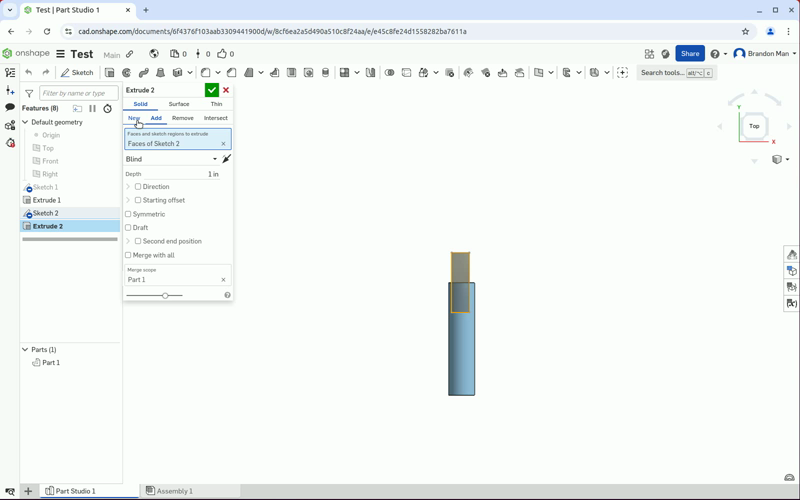
click(137, 120)
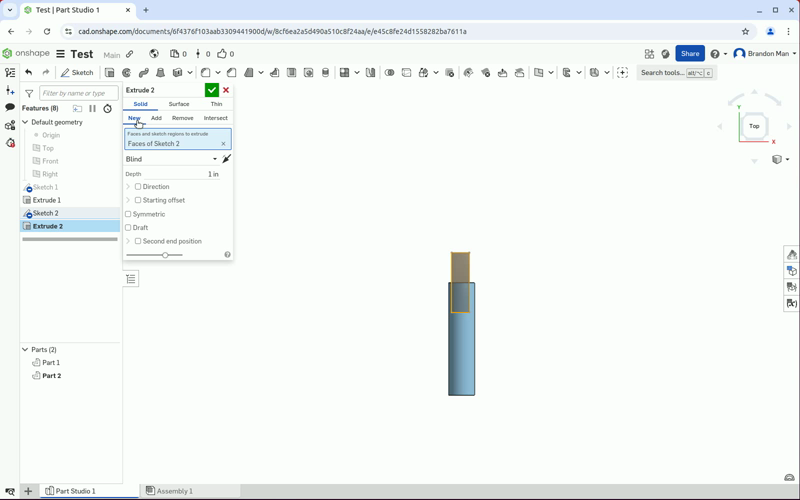
key(tab, 4)
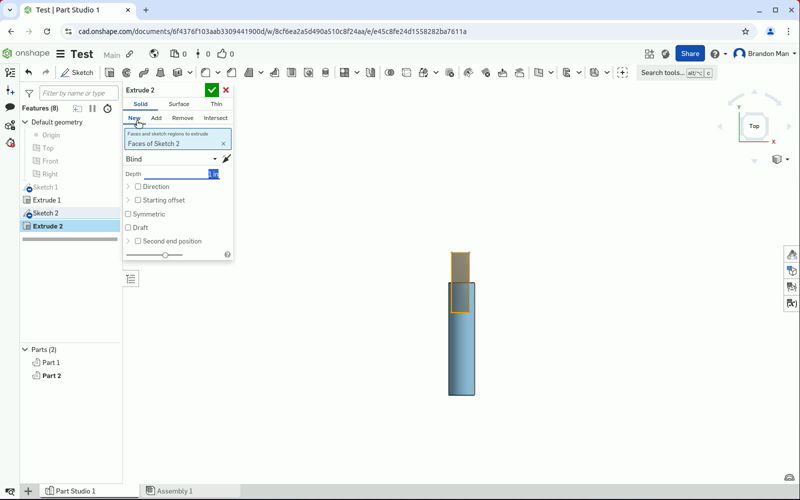
text(4.333)
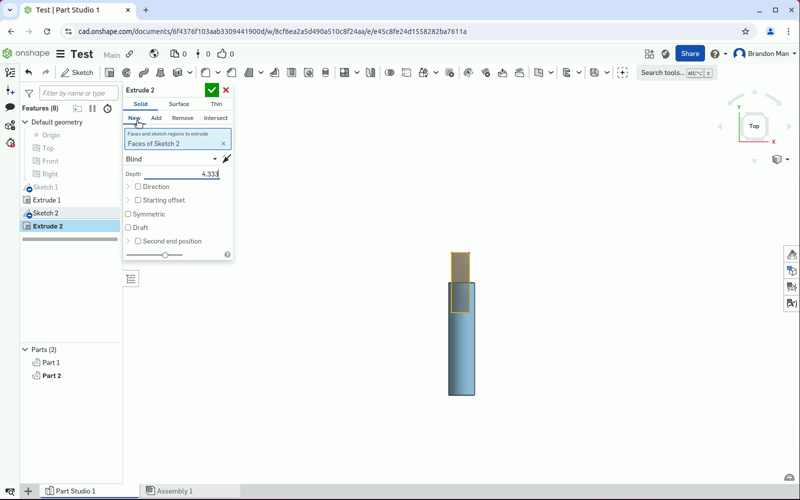
key(enter)
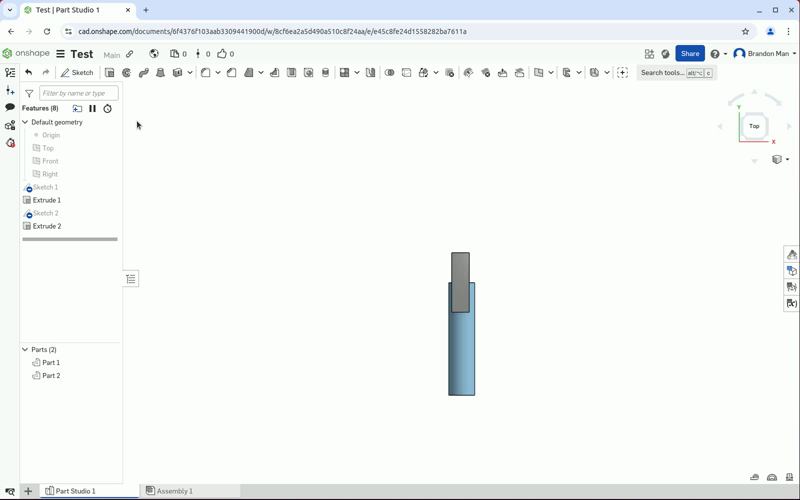
key(shift+h)
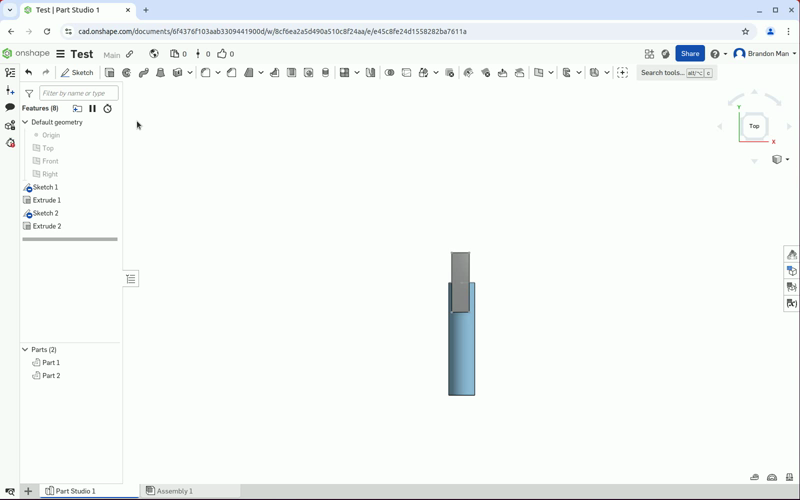
key(shift+h)
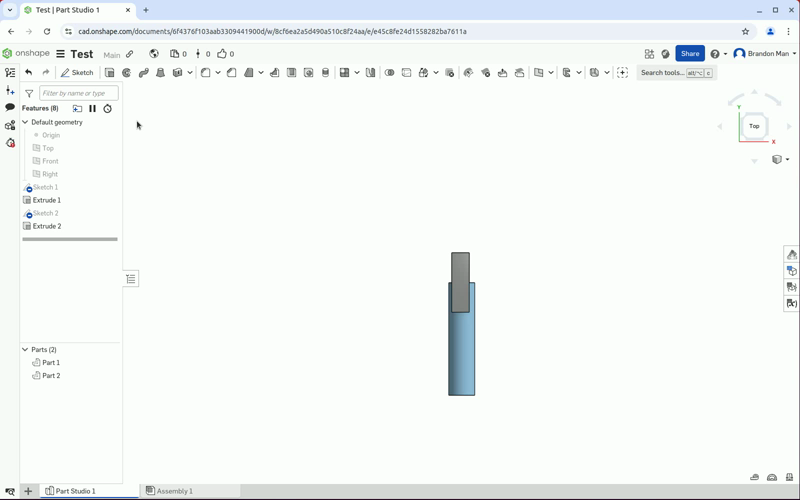
mouse_move(73, 189)
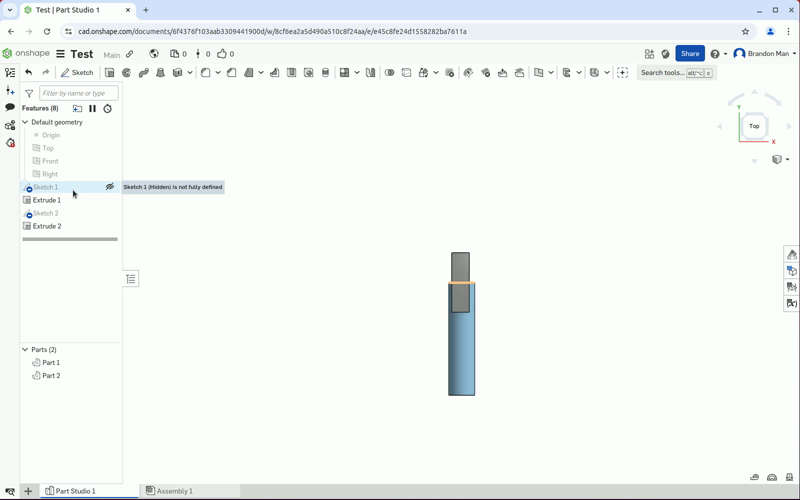
click(73, 189)
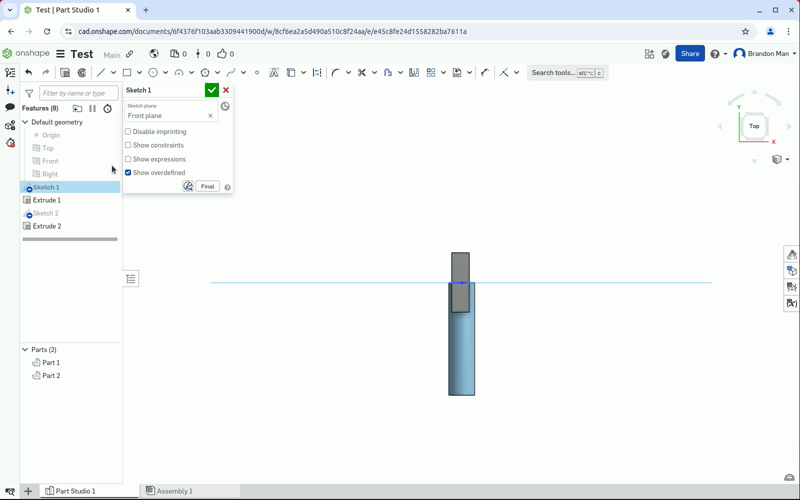
mouse_move(229, 92)
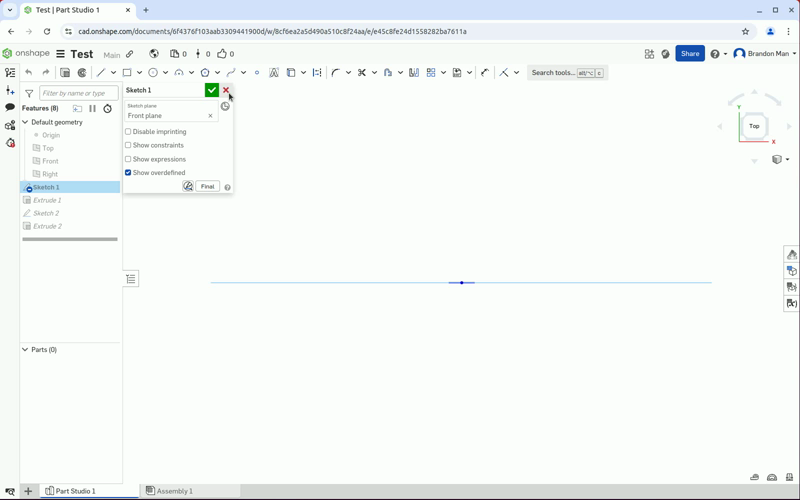
click(229, 92)
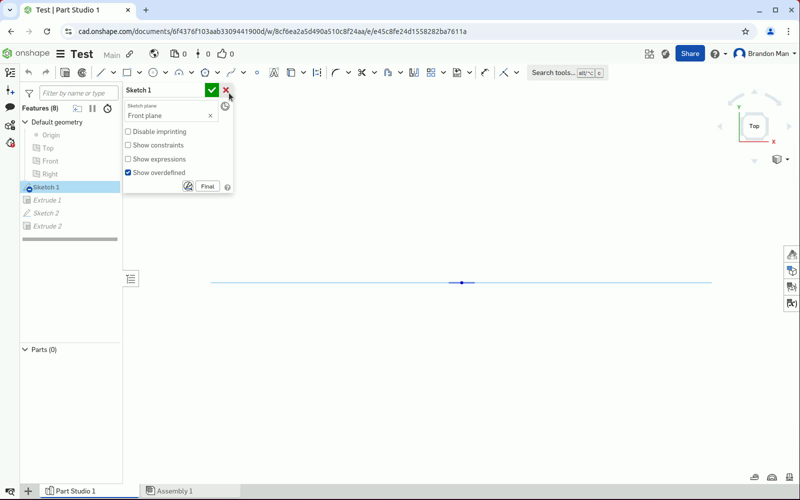
key(shift+s)
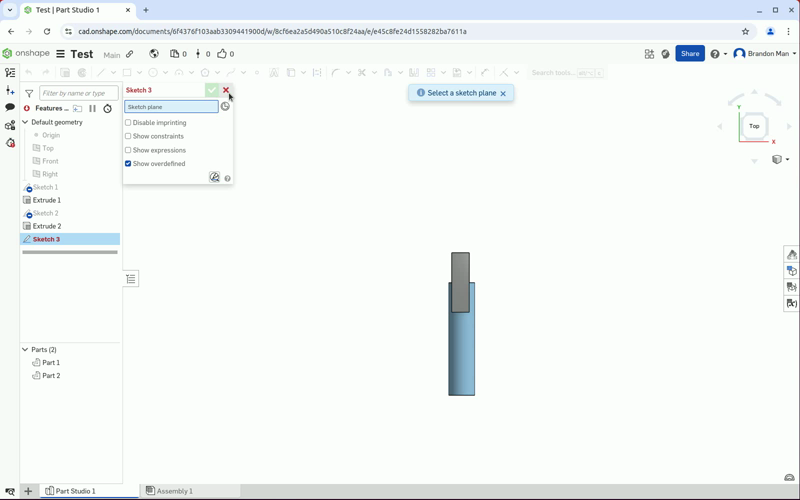
mouse_move(73, 150)
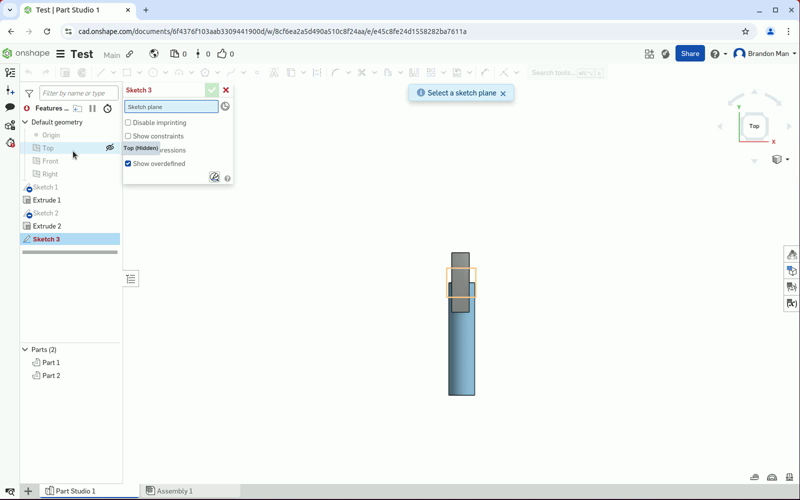
click(73, 150)
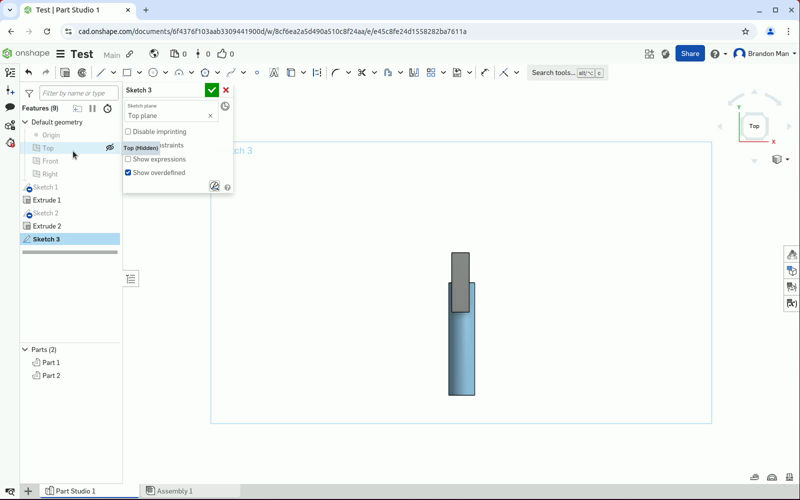
mouse_move(73, 352)
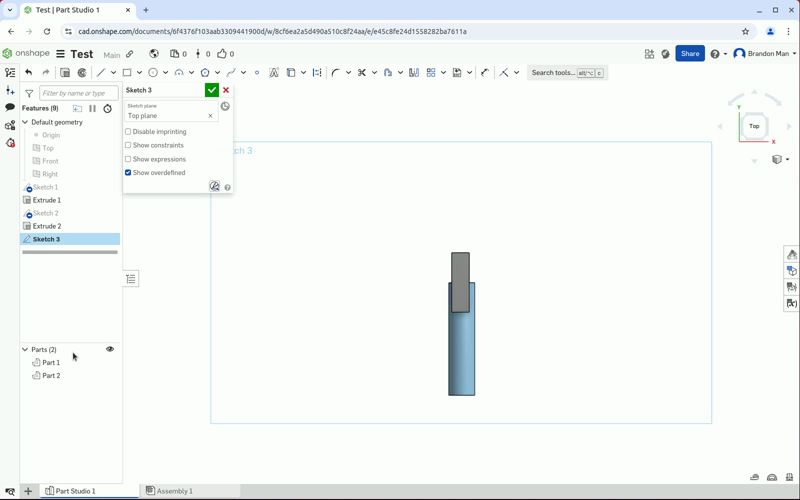
key(y)
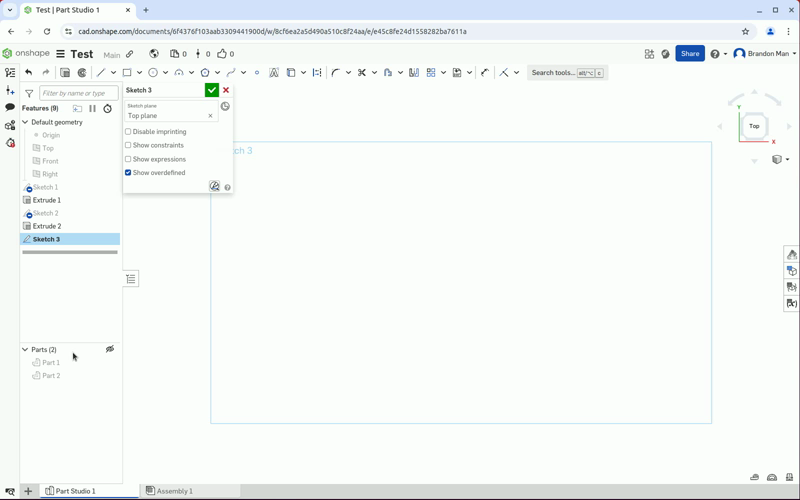
key(l)
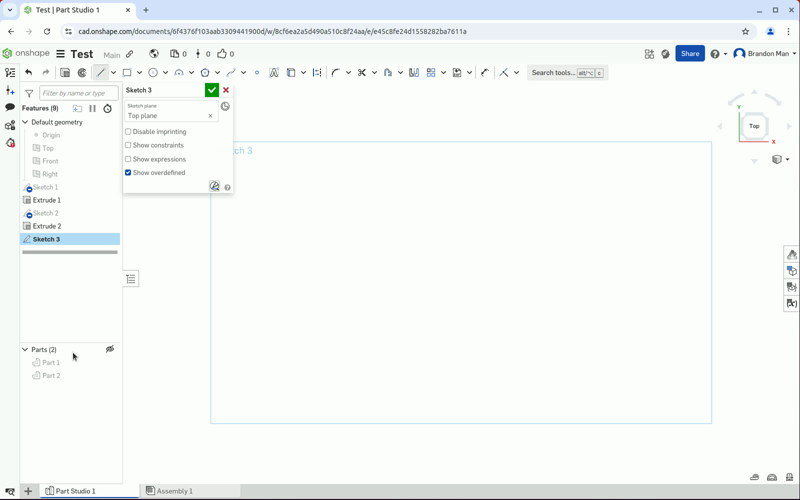
key_down(shift)
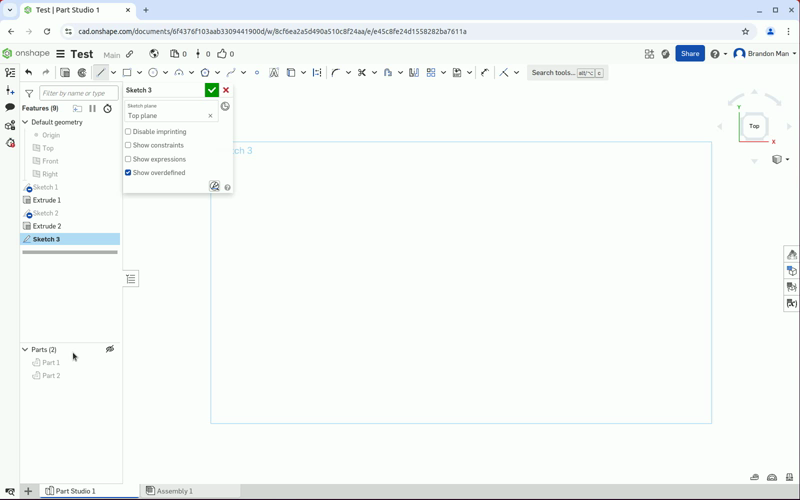
mouse_move(444, 282)
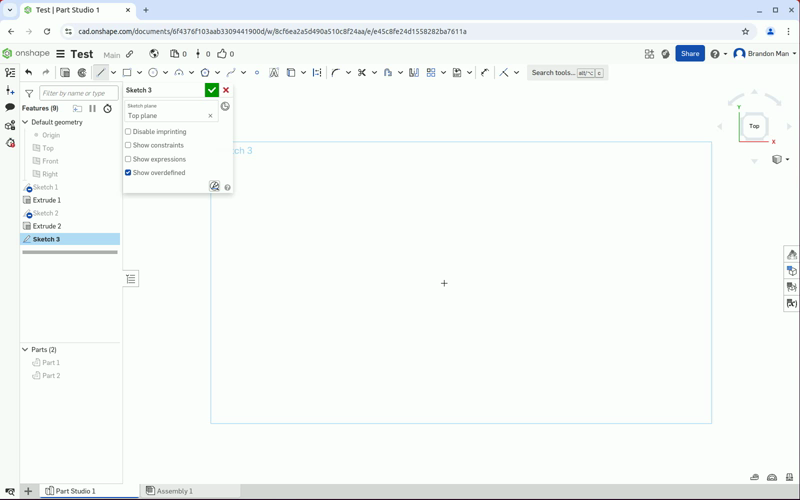
click(444, 282)
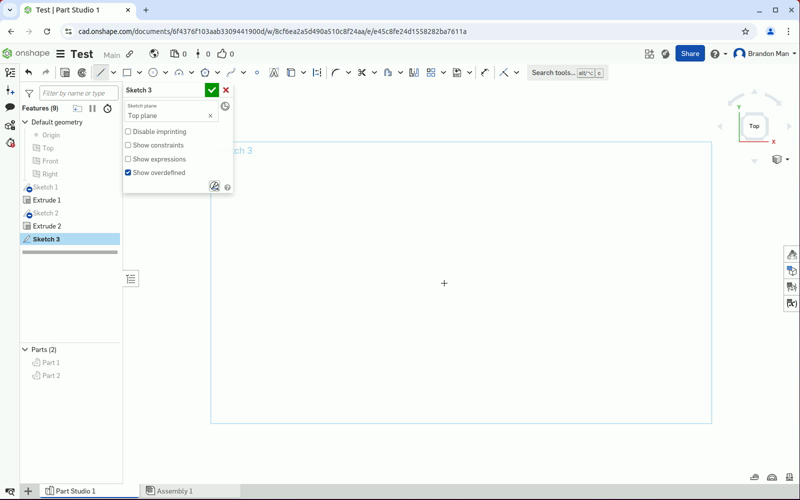
key_up(shift)
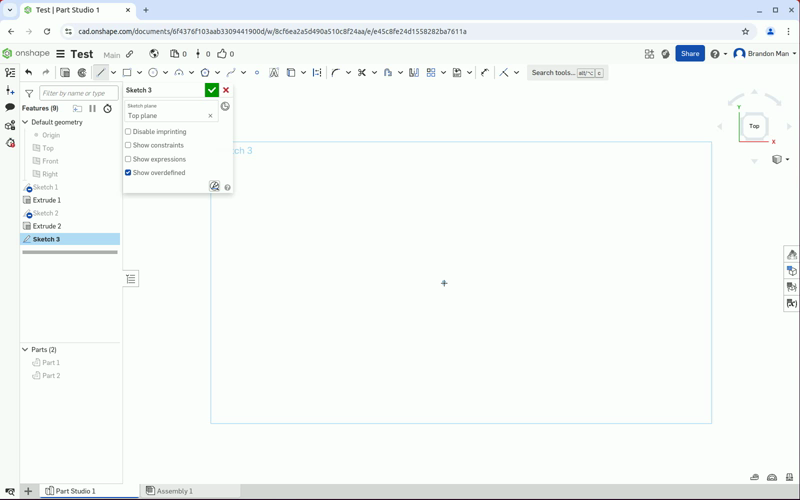
key_down(shift)
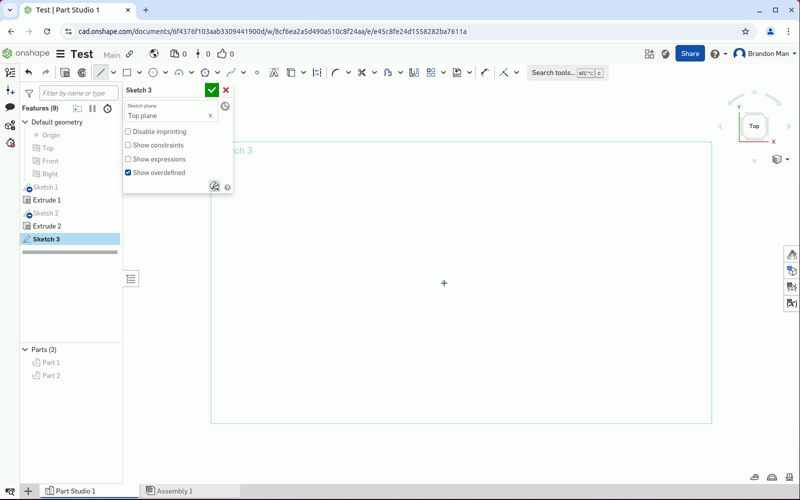
mouse_move(474, 282)
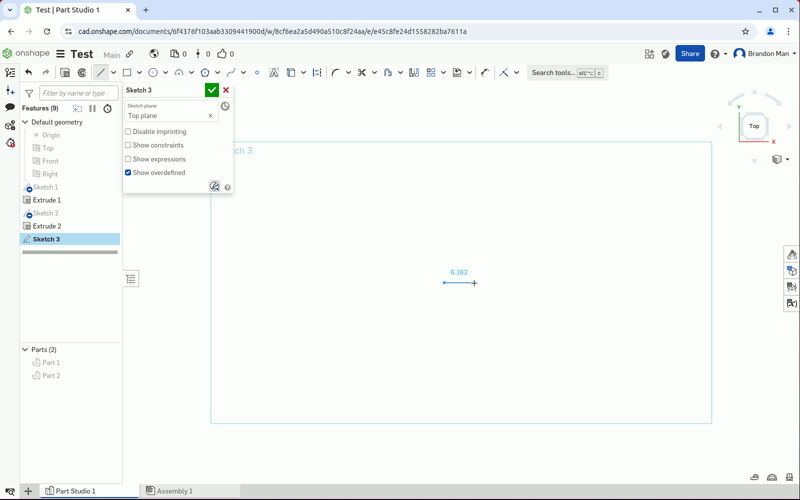
mouse_move(460, 282)
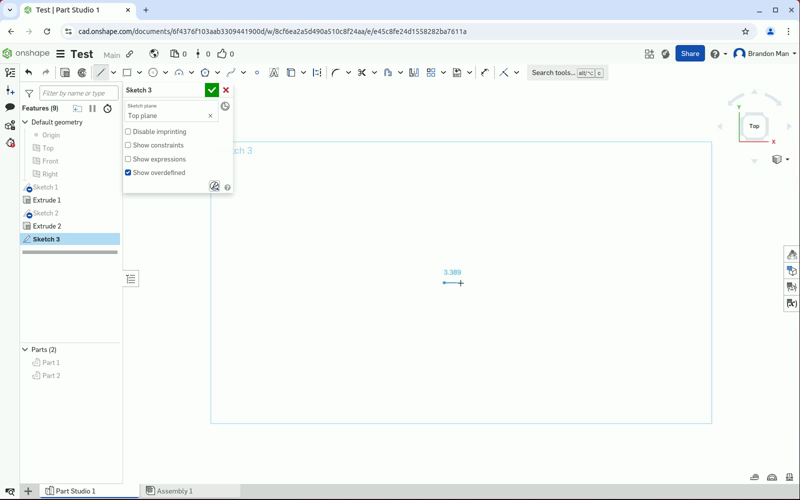
click(460, 282)
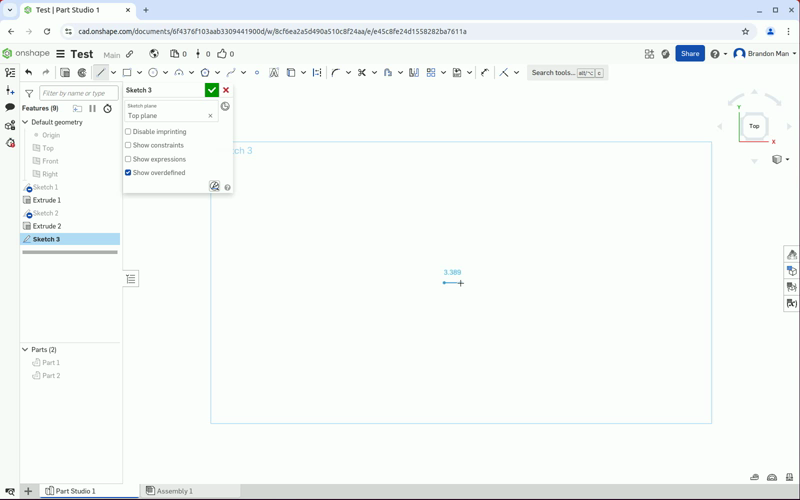
key_up(shift)
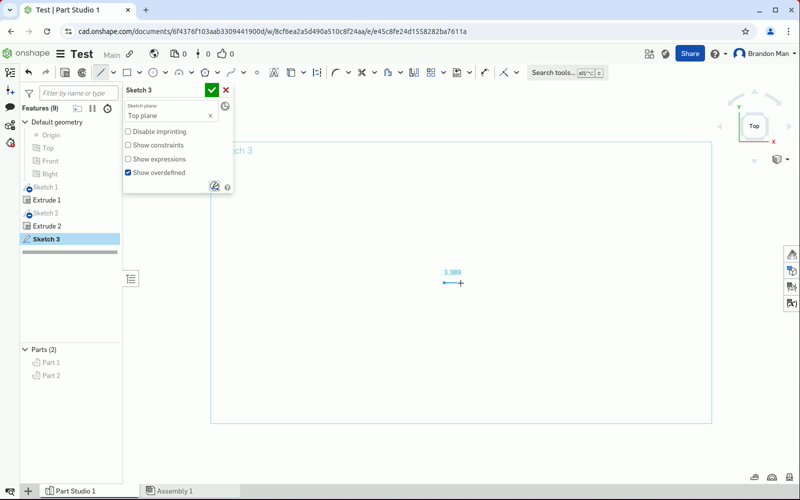
key_down(shift)
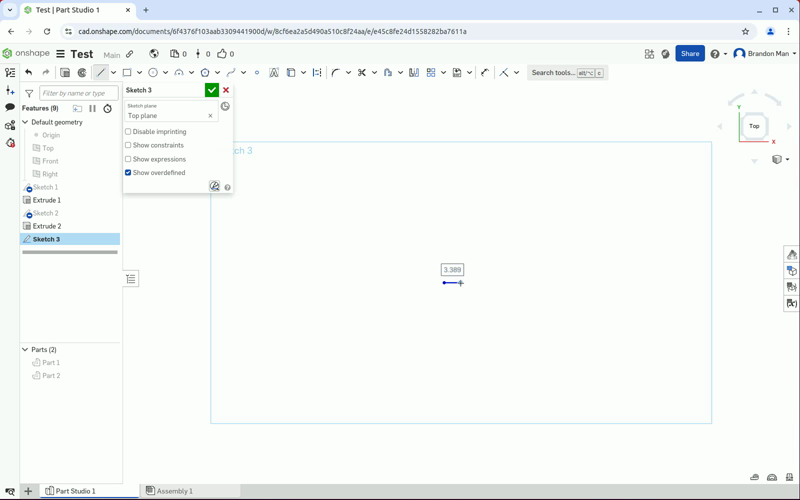
mouse_move(490, 282)
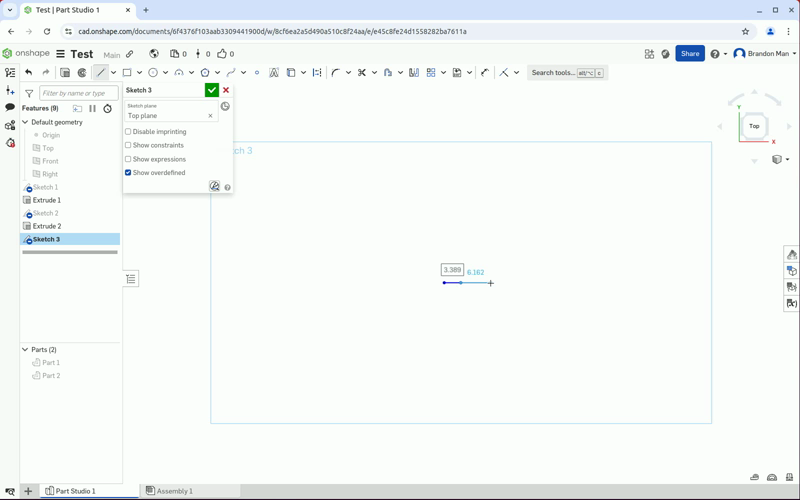
mouse_move(460, 261)
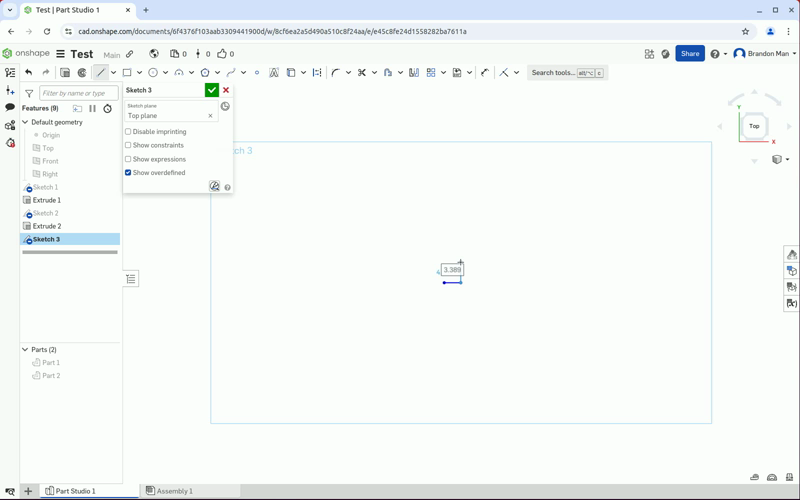
click(460, 261)
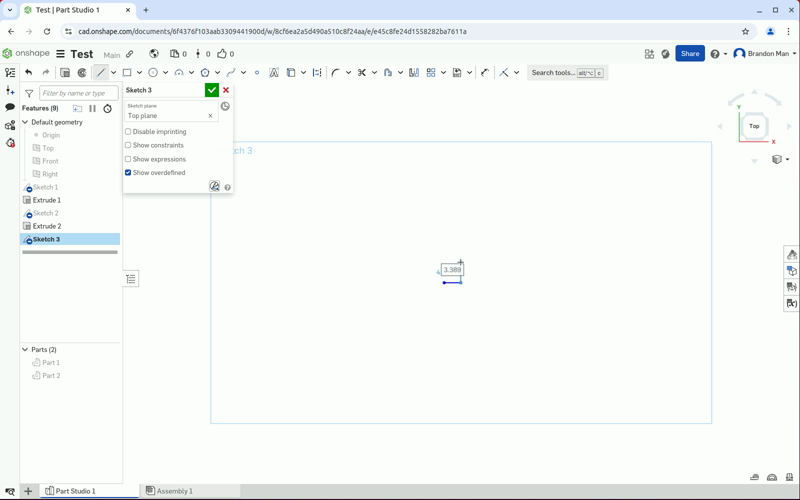
key_up(shift)
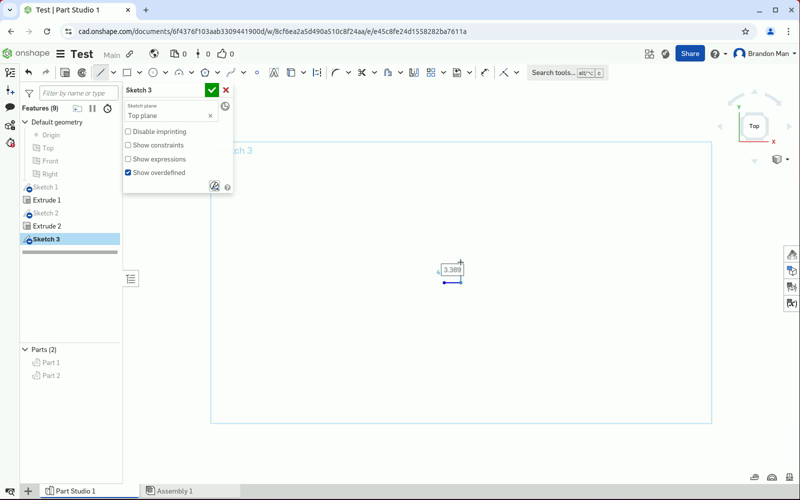
key_down(shift)
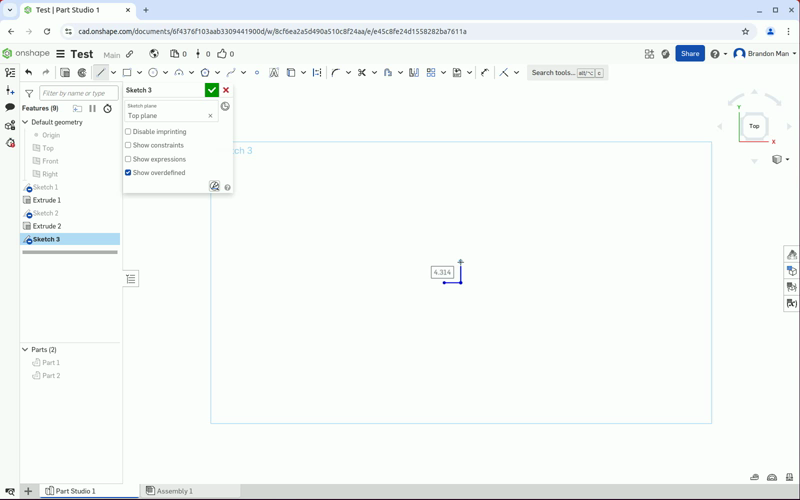
mouse_move(490, 261)
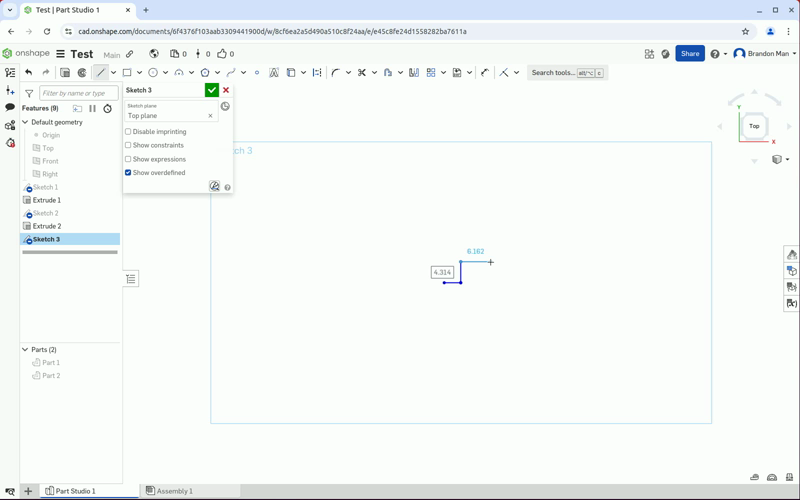
mouse_move(444, 261)
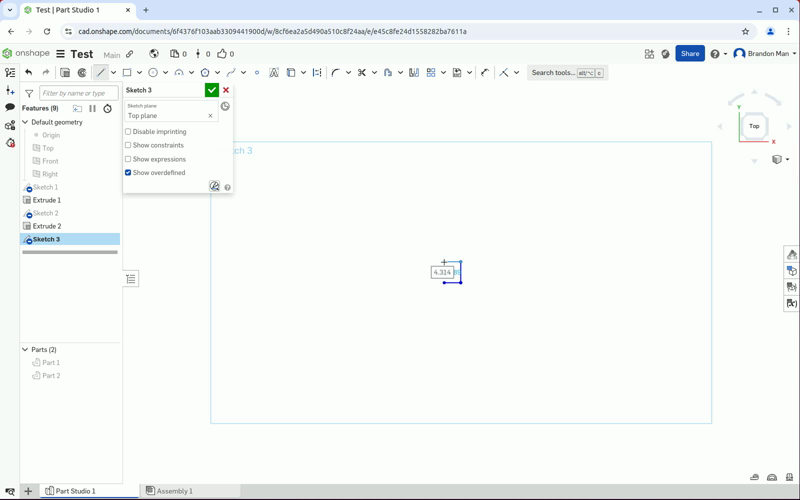
click(444, 261)
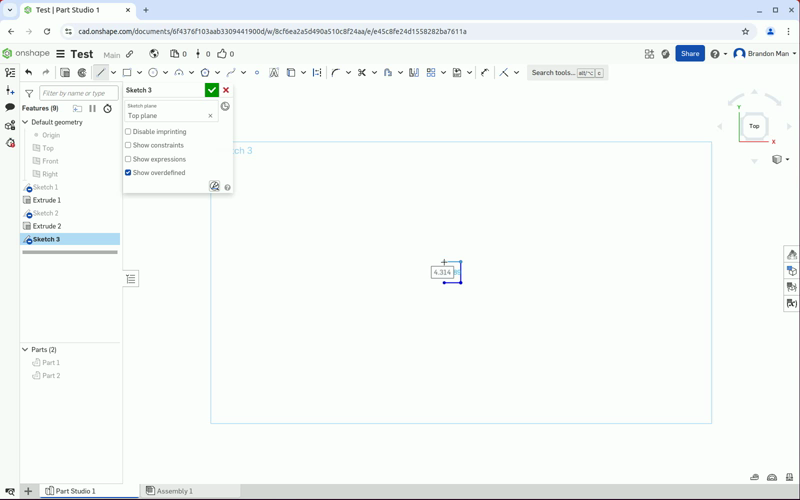
key_up(shift)
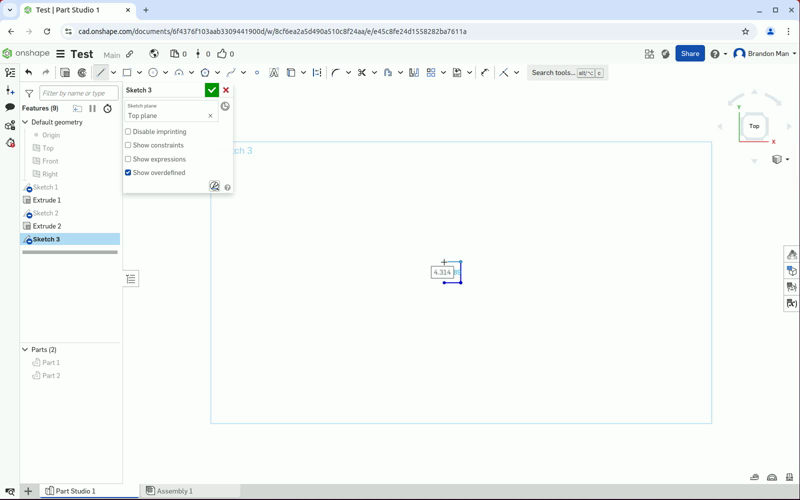
key_down(shift)
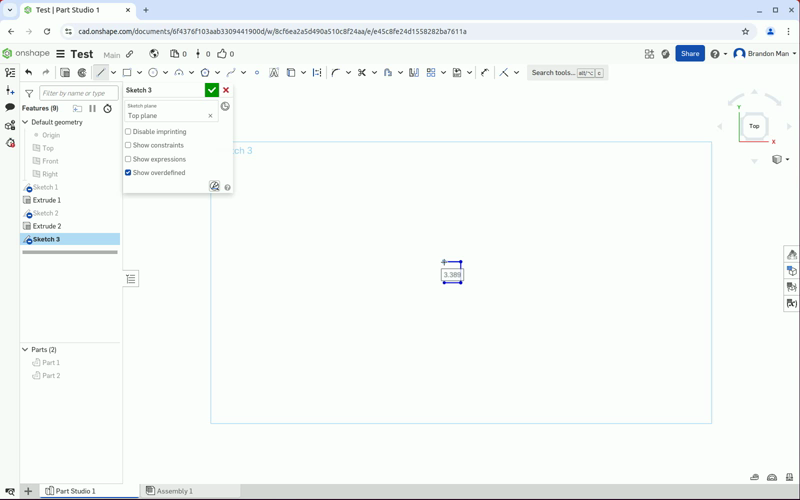
mouse_move(474, 261)
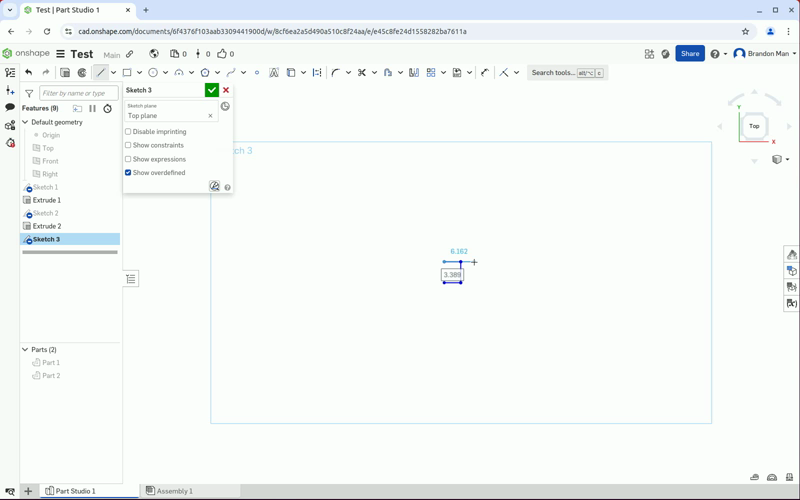
mouse_move(444, 279)
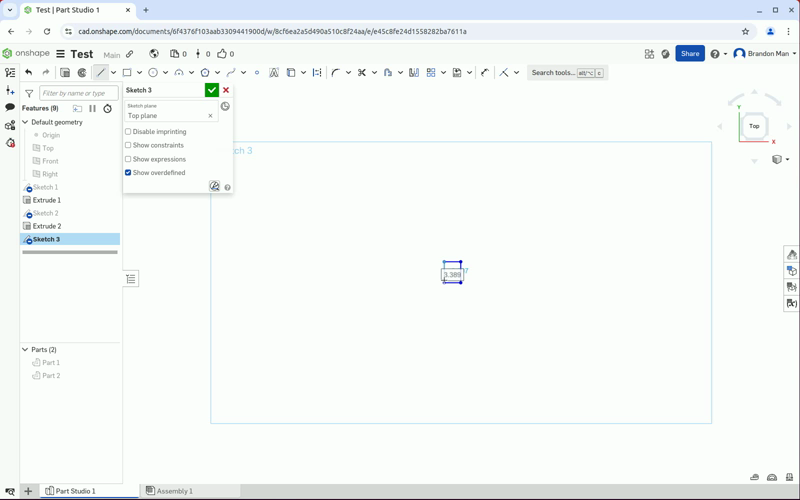
scroll(6)
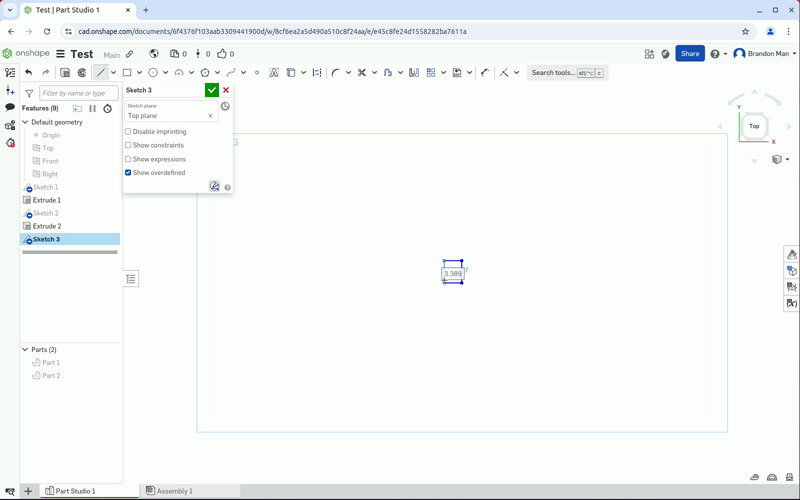
scroll(6)
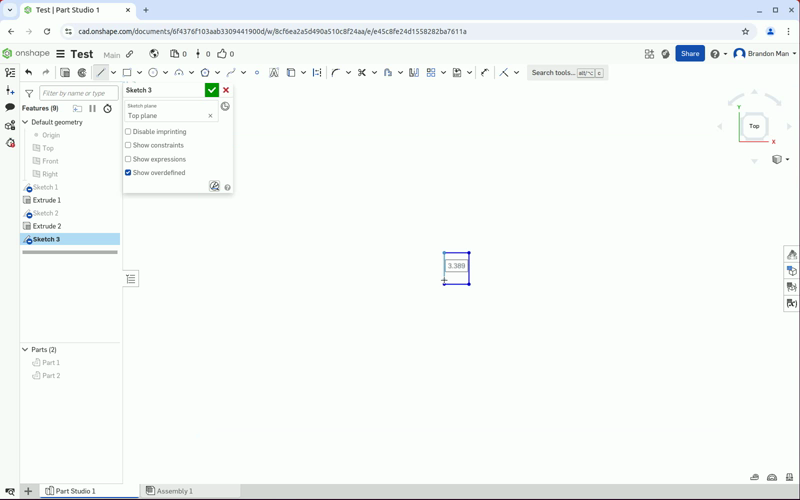
scroll(6)
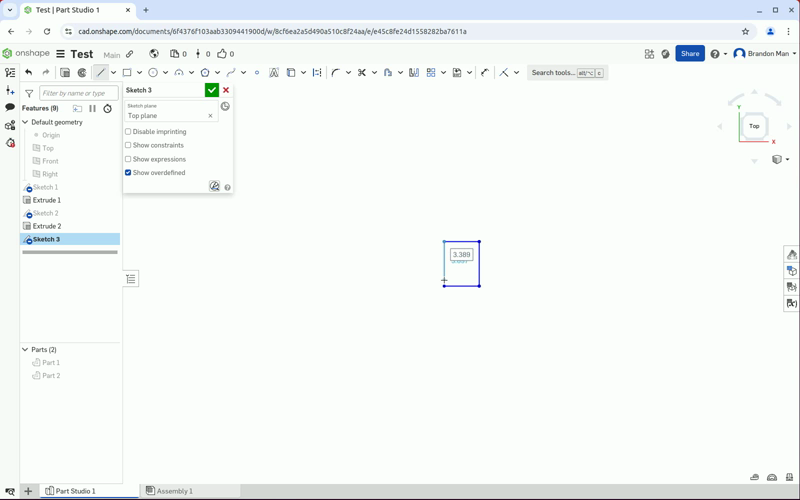
scroll(6)
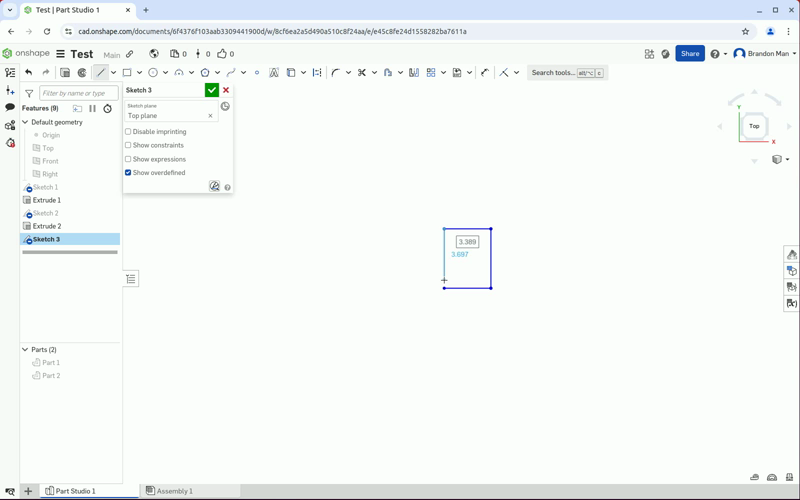
scroll(6)
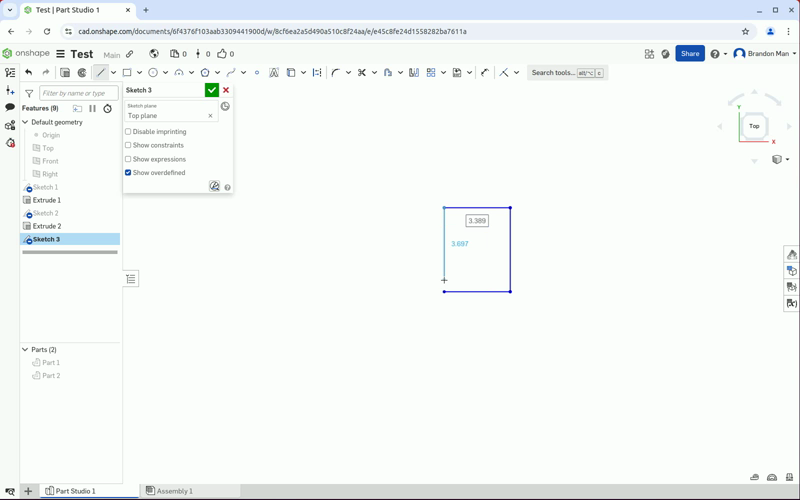
scroll(6)
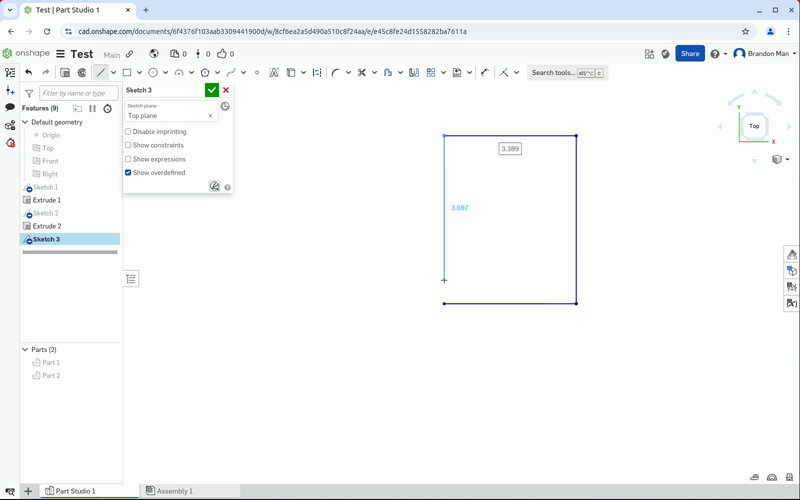
scroll(6)
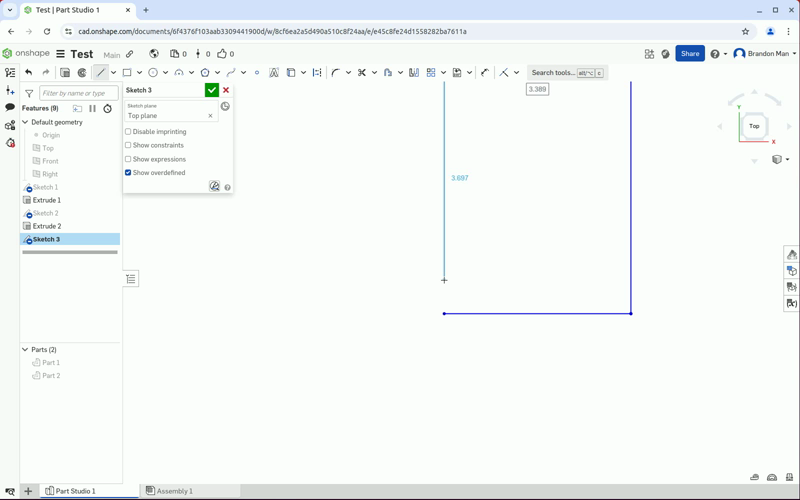
click(444, 279)
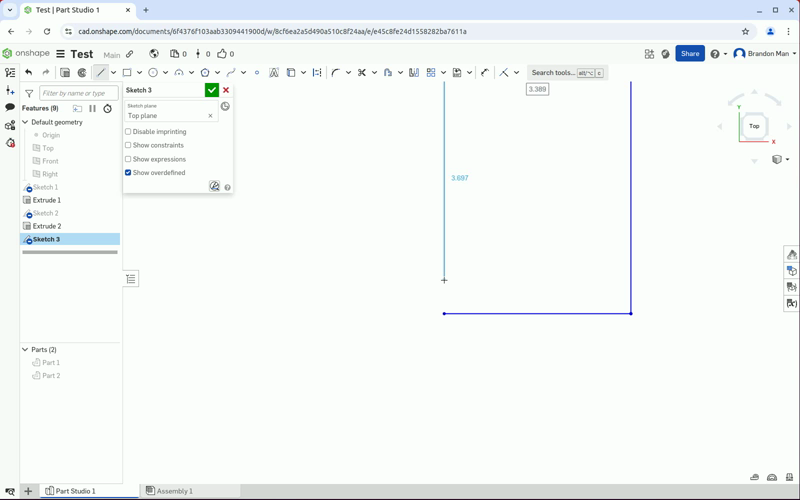
scroll(-6)
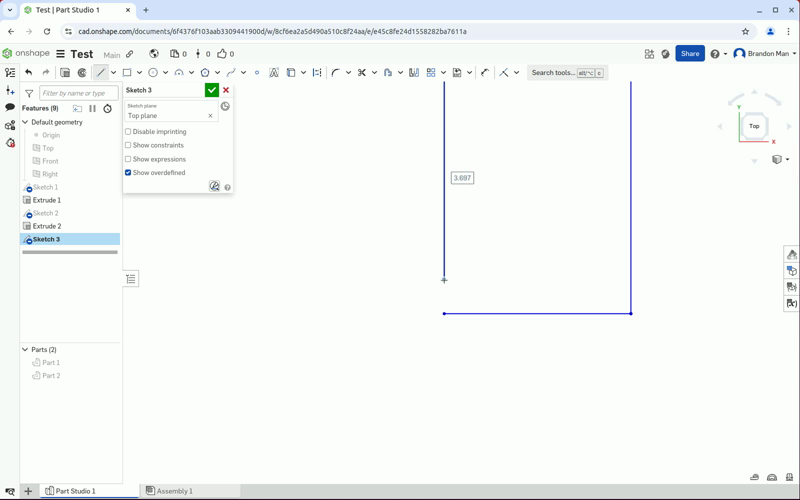
scroll(-6)
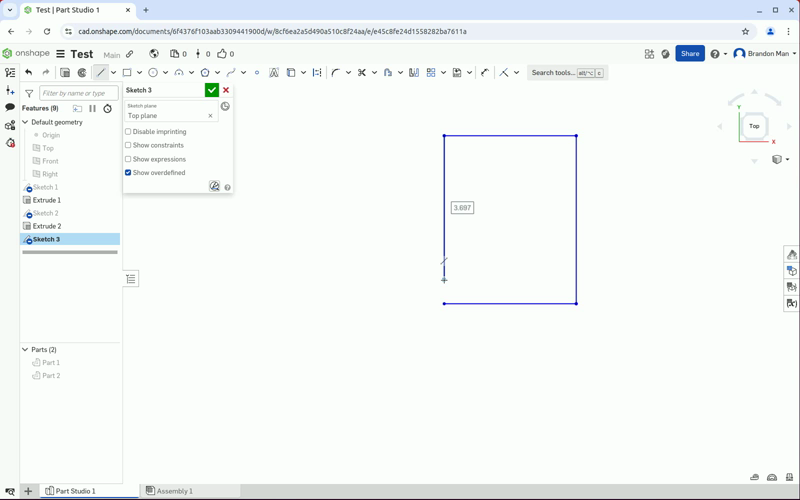
scroll(-6)
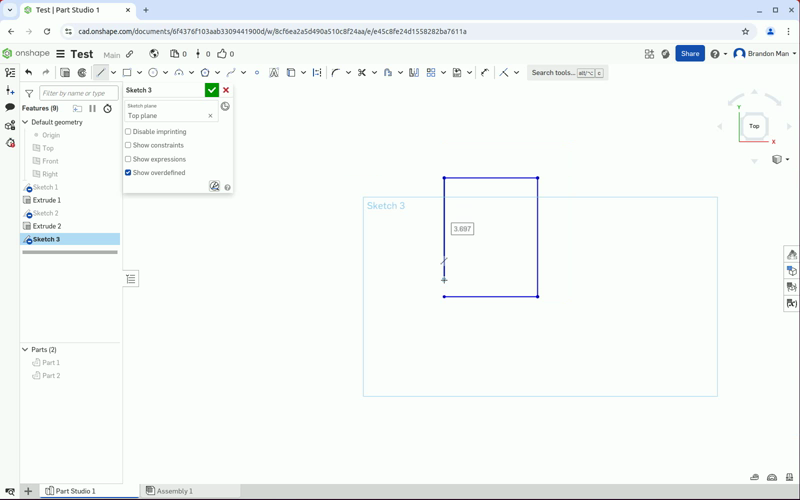
scroll(-6)
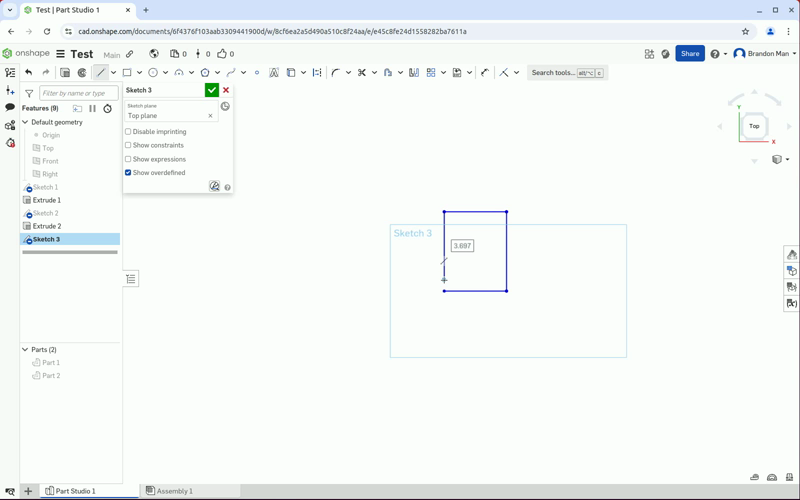
scroll(-6)
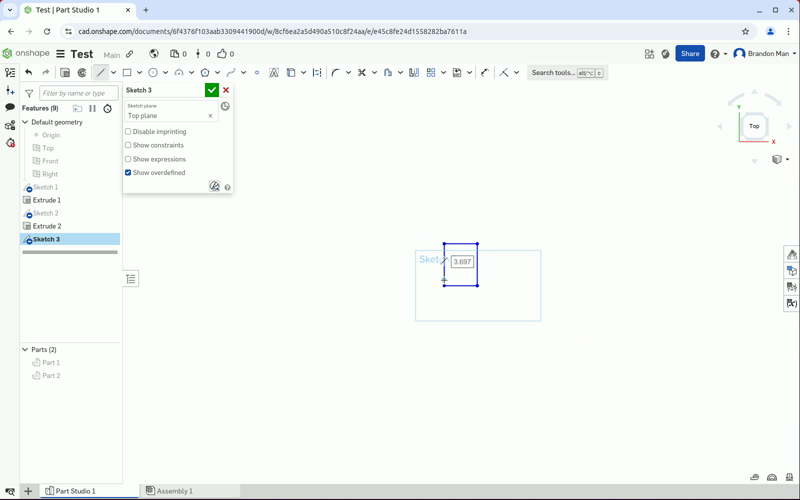
scroll(-6)
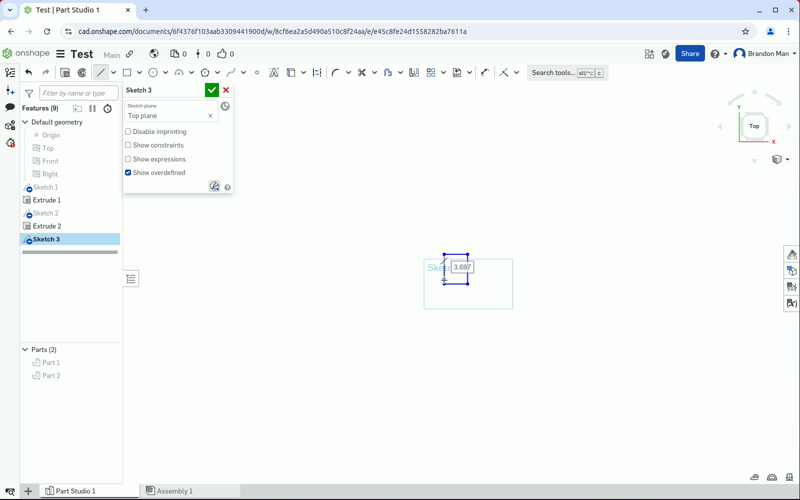
scroll(-6)
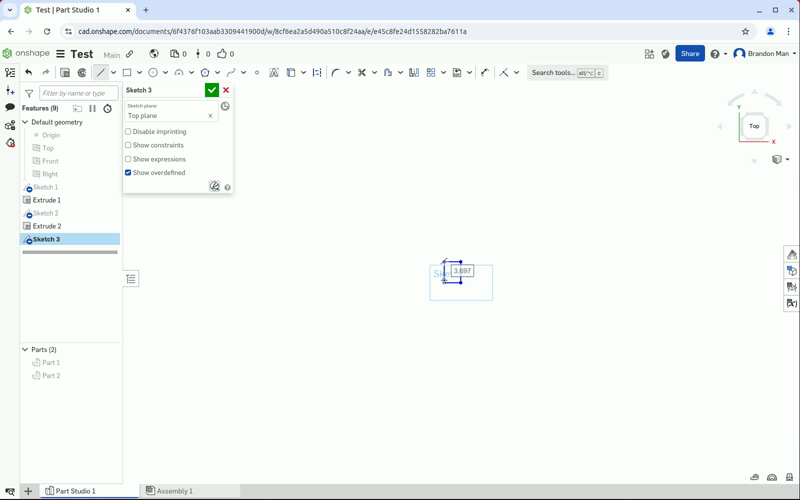
key_up(shift)
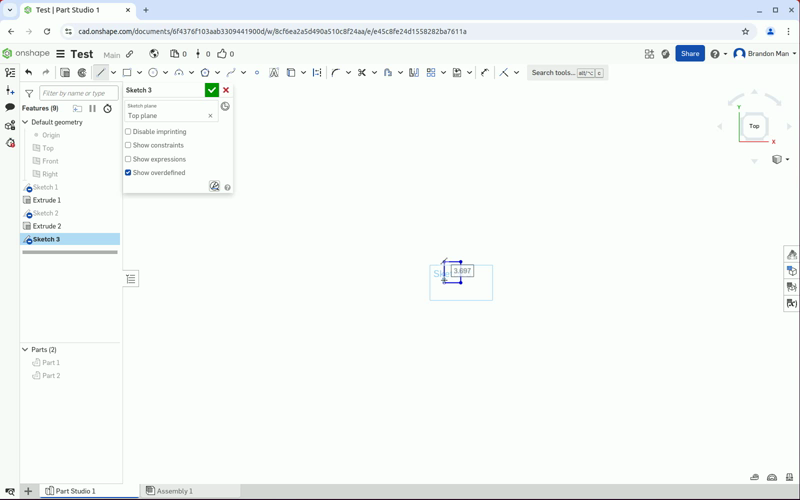
mouse_move(474, 279)
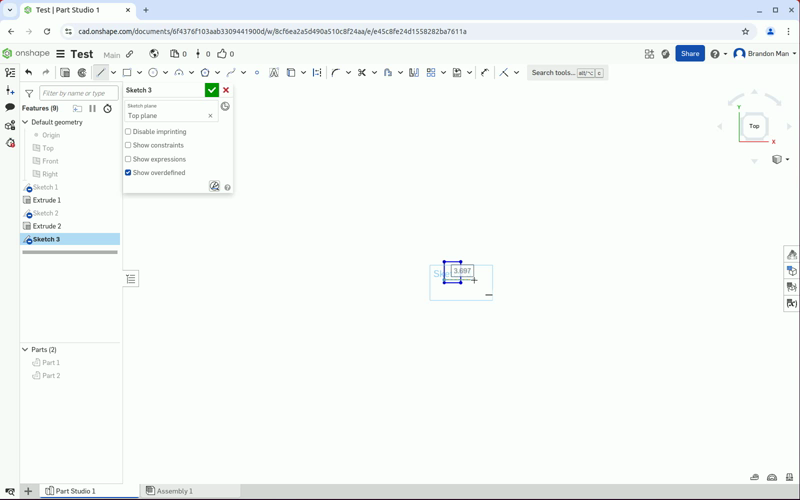
key_down(shift)
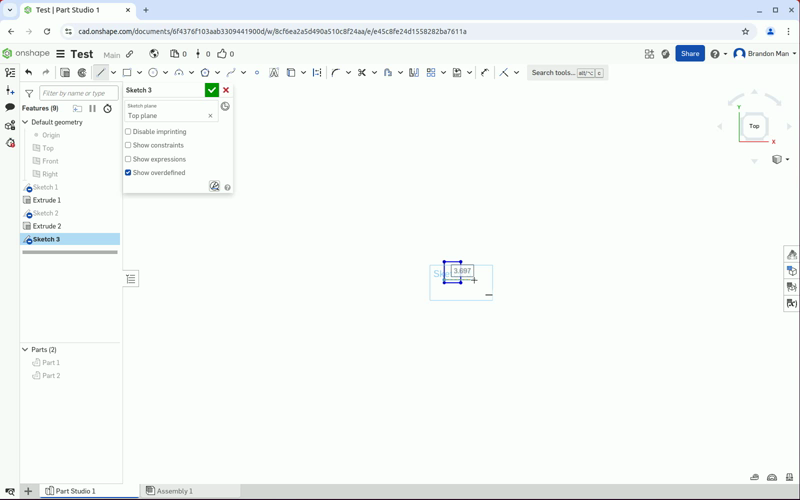
mouse_move(444, 282)
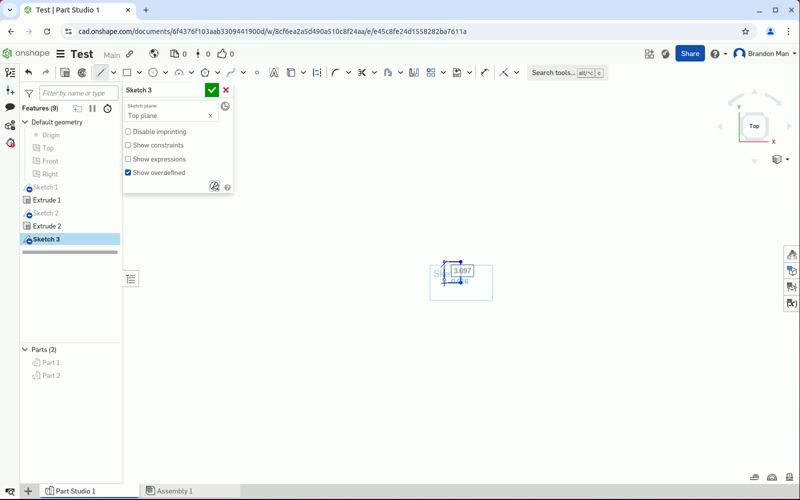
scroll(6)
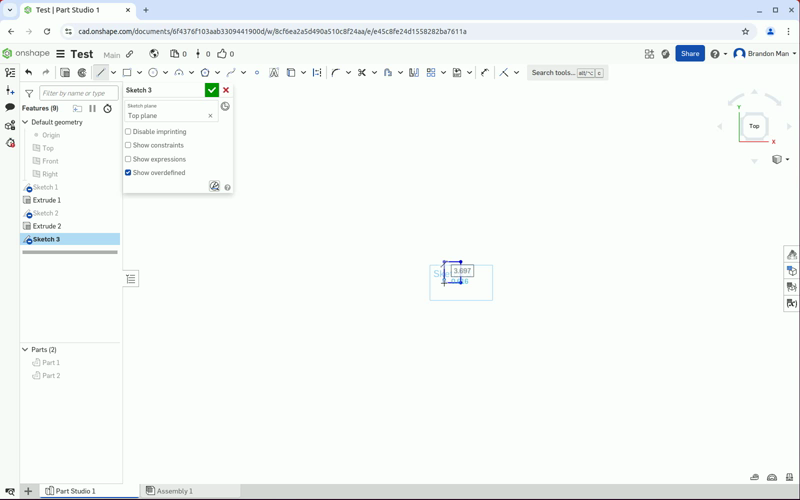
scroll(6)
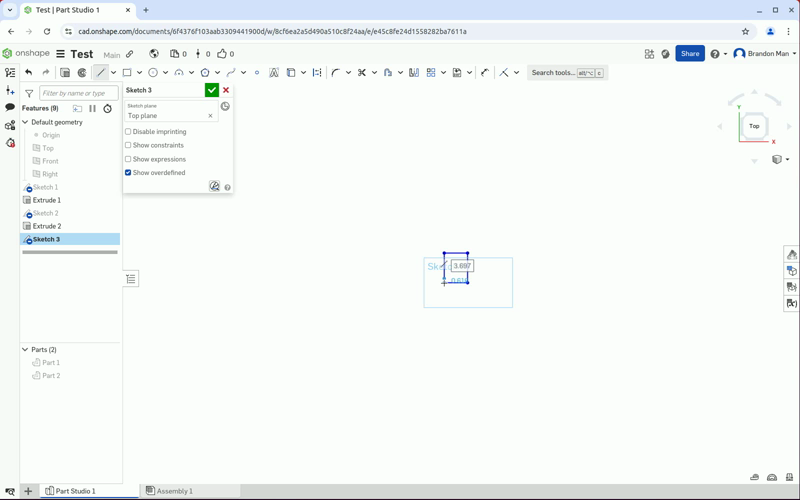
scroll(6)
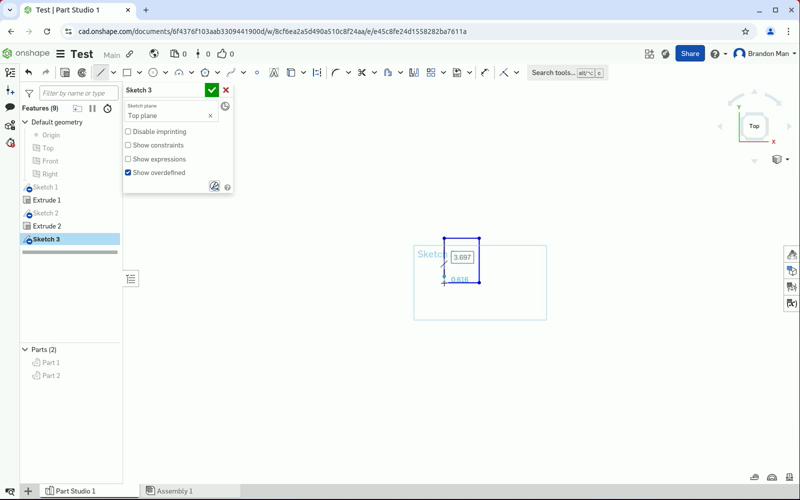
scroll(6)
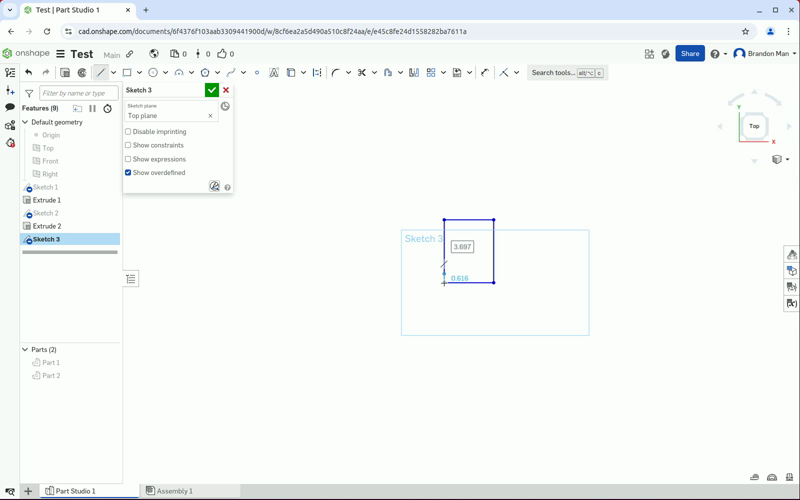
scroll(6)
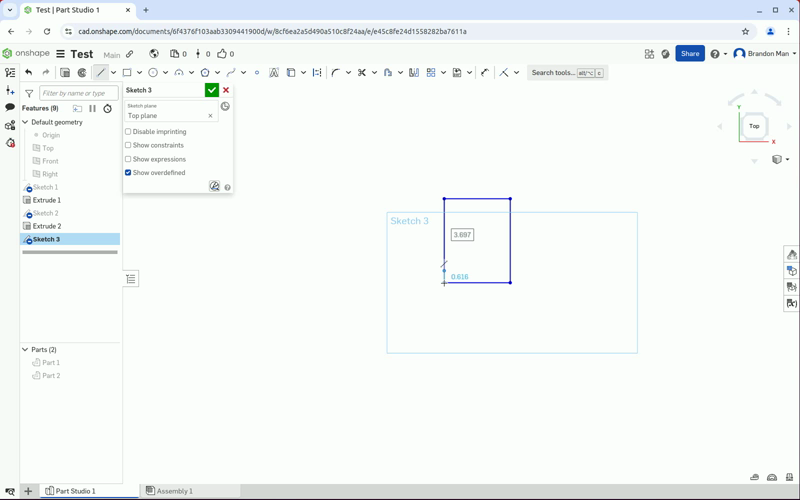
scroll(6)
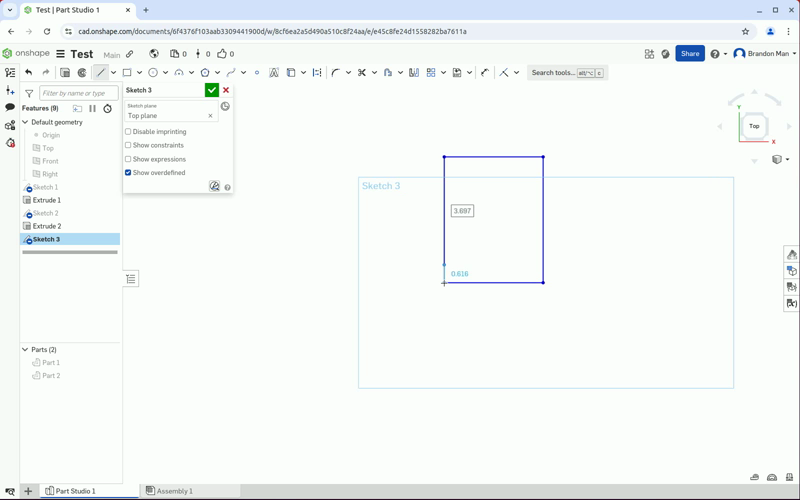
scroll(6)
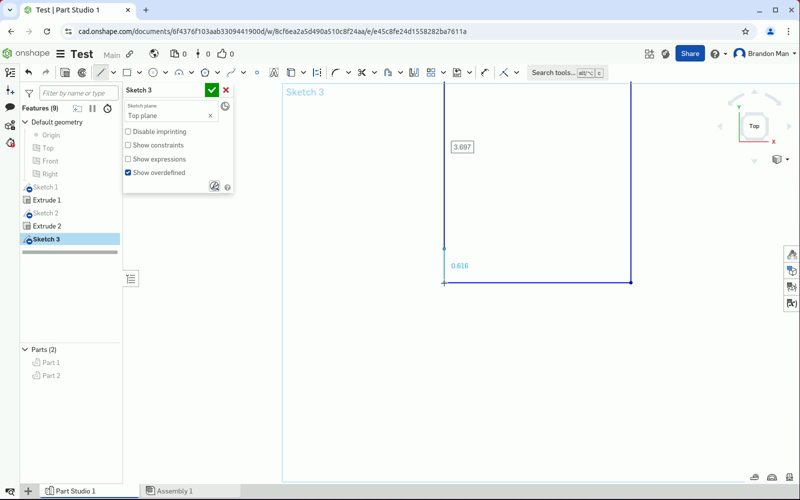
key_up(shift)
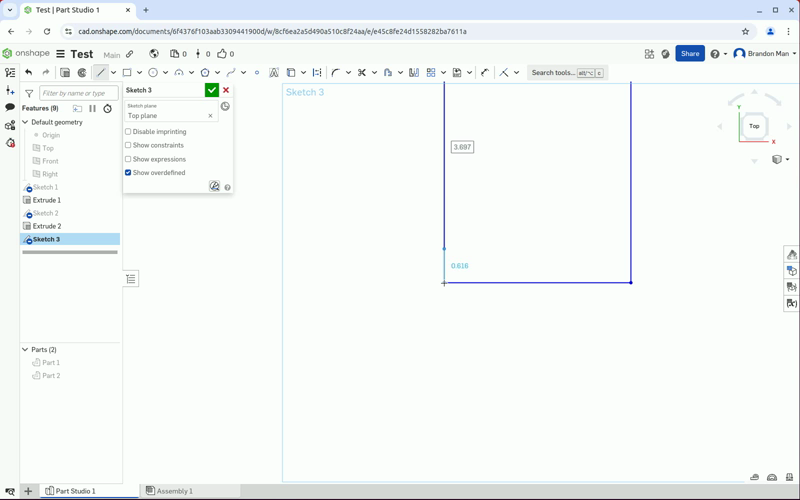
click(444, 282)
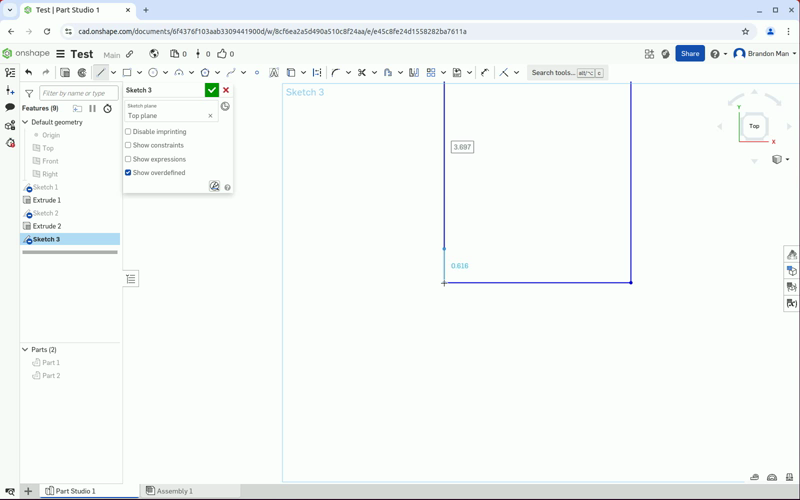
scroll(-6)
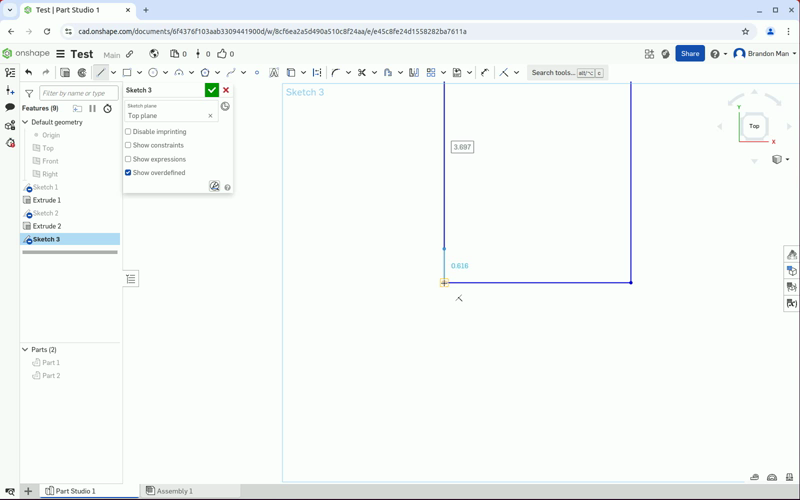
scroll(-6)
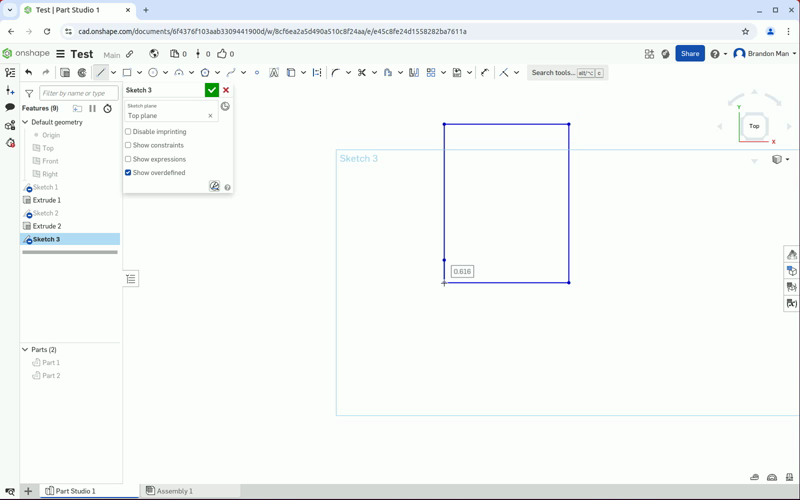
scroll(-6)
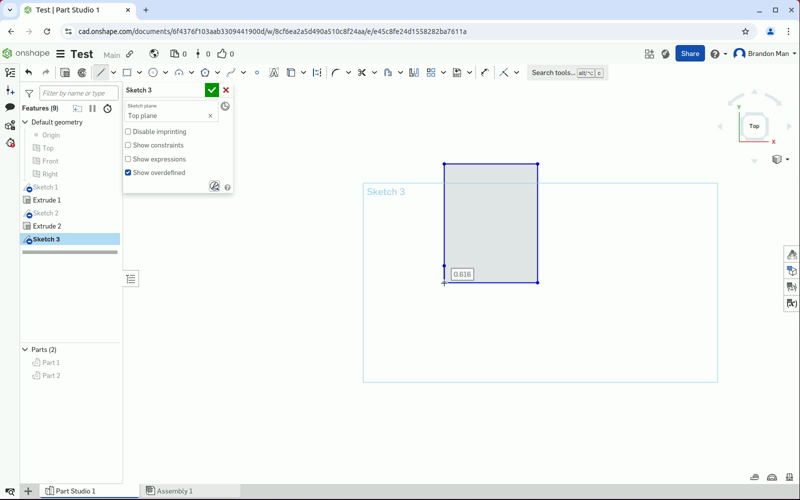
scroll(-6)
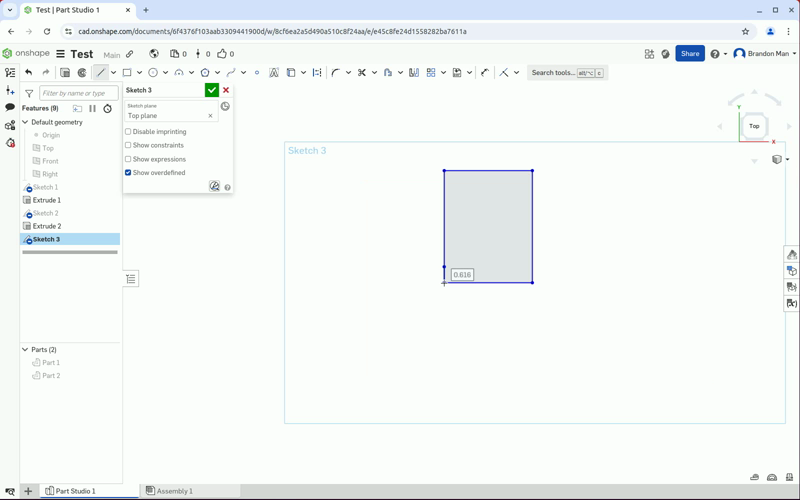
scroll(-6)
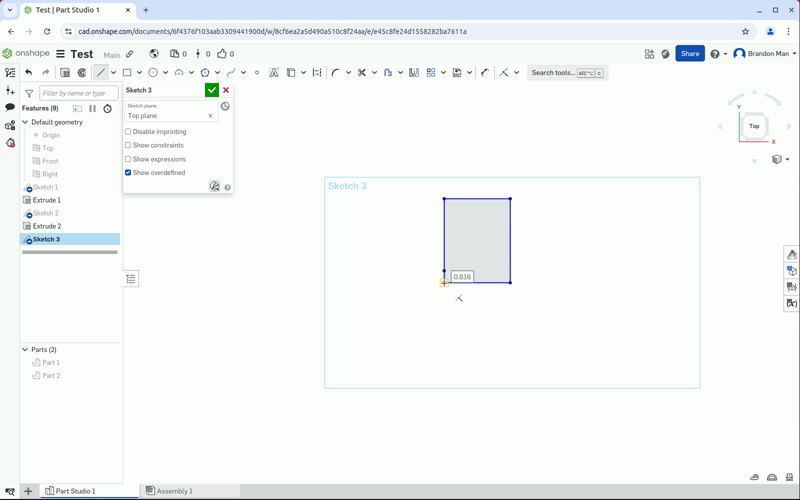
scroll(-6)
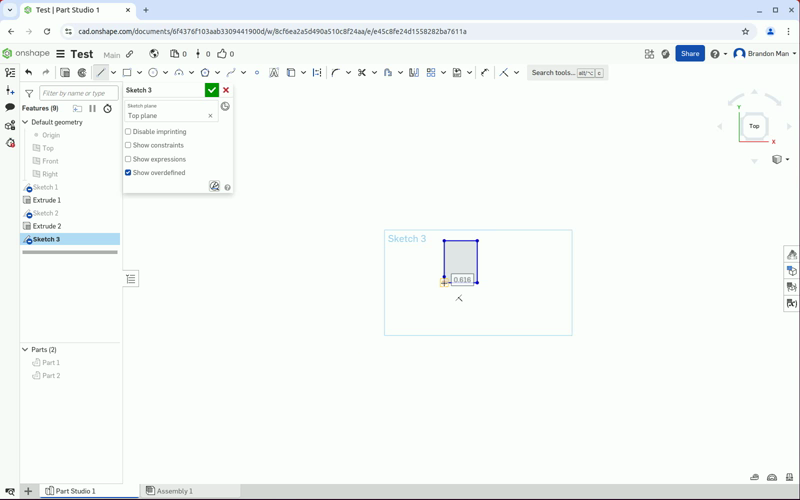
scroll(-6)
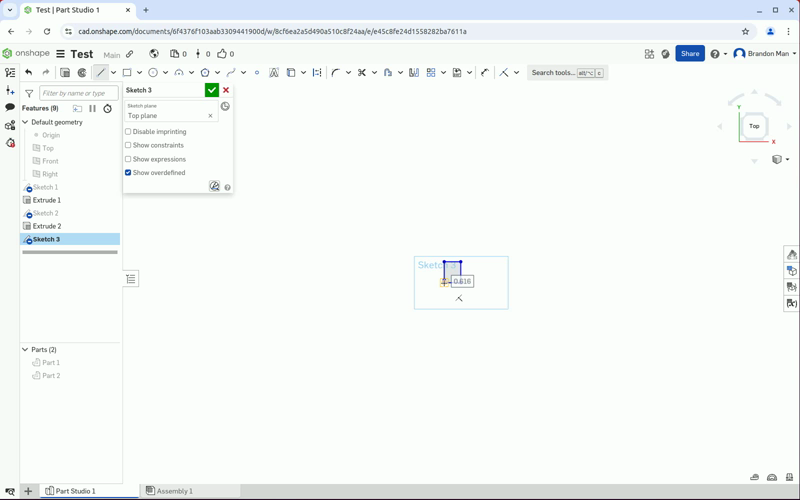
key(esc)
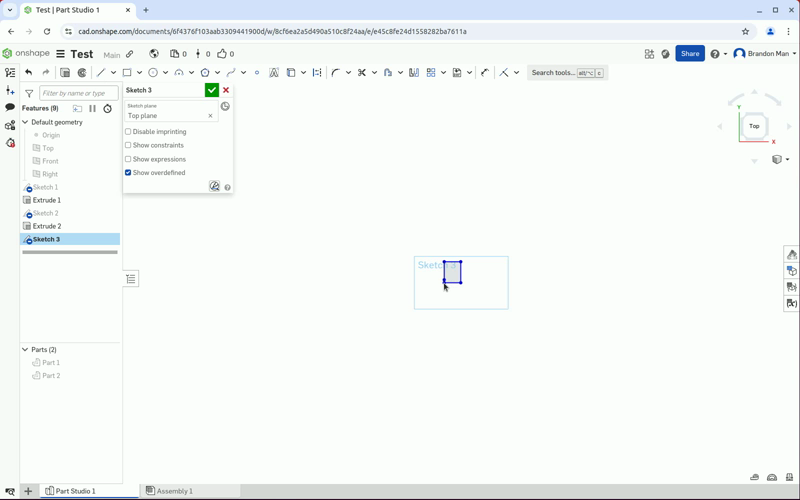
mouse_move(444, 266)
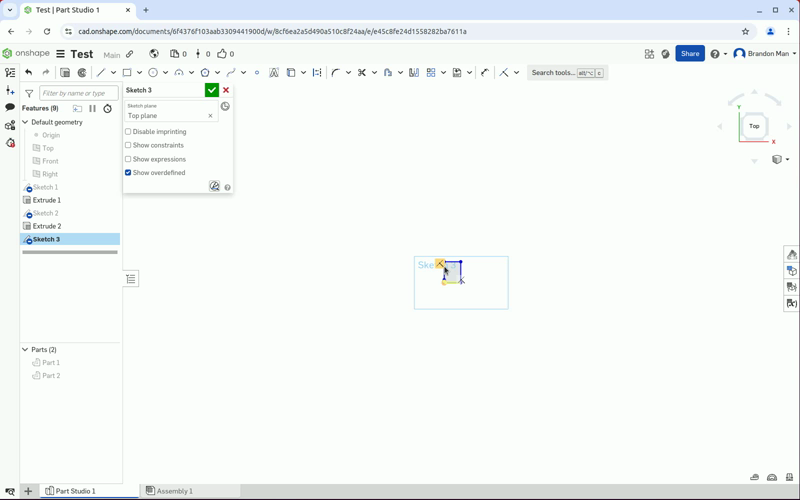
scroll(6)
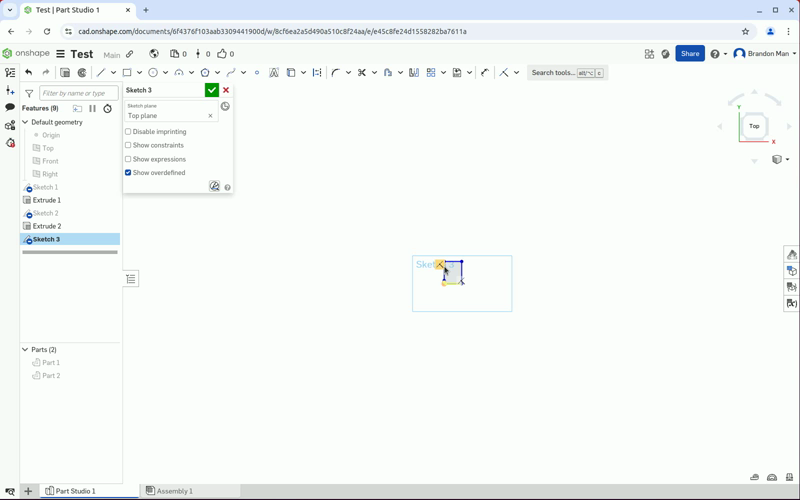
scroll(6)
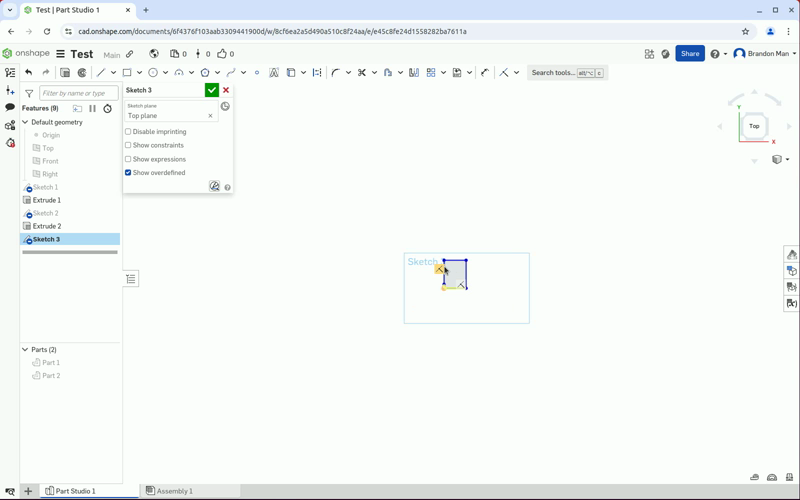
scroll(6)
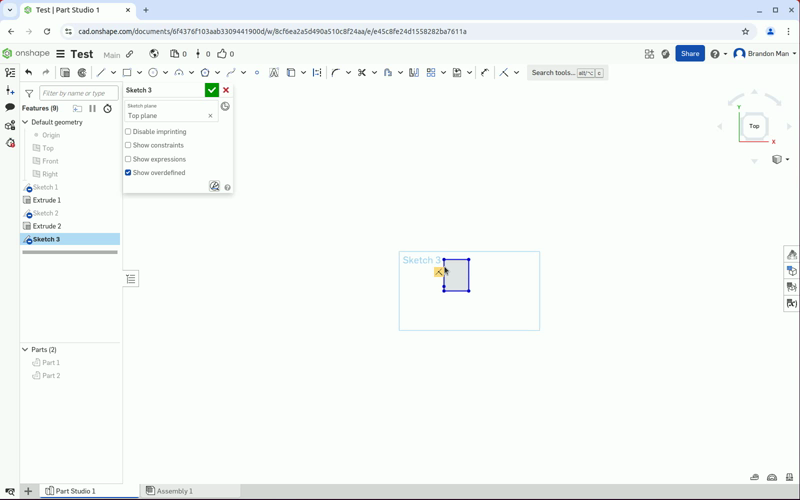
scroll(6)
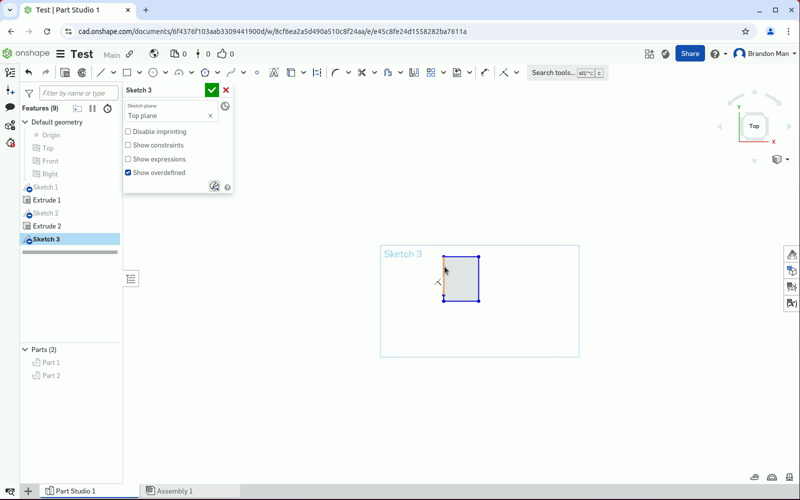
scroll(6)
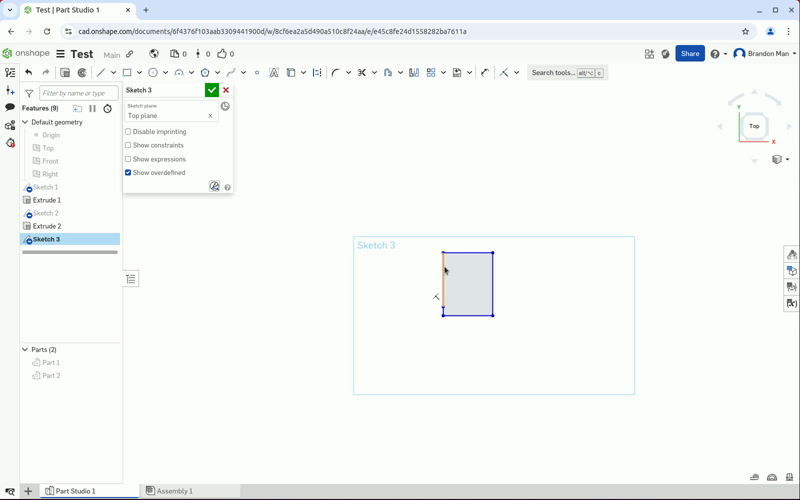
scroll(6)
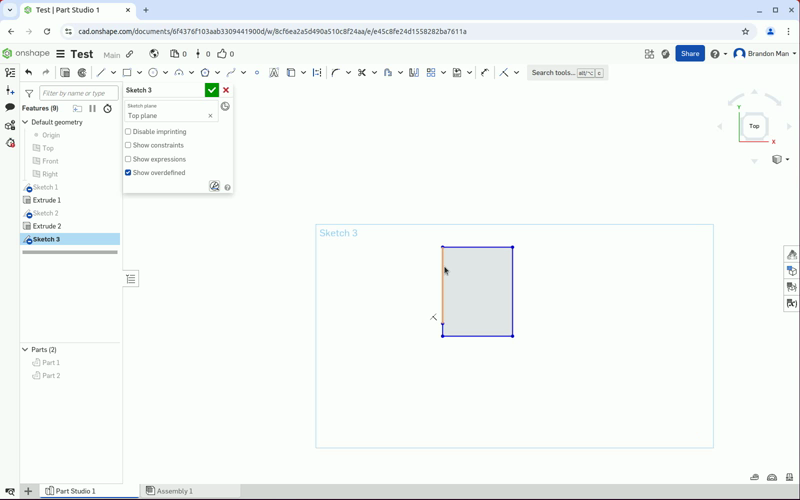
scroll(6)
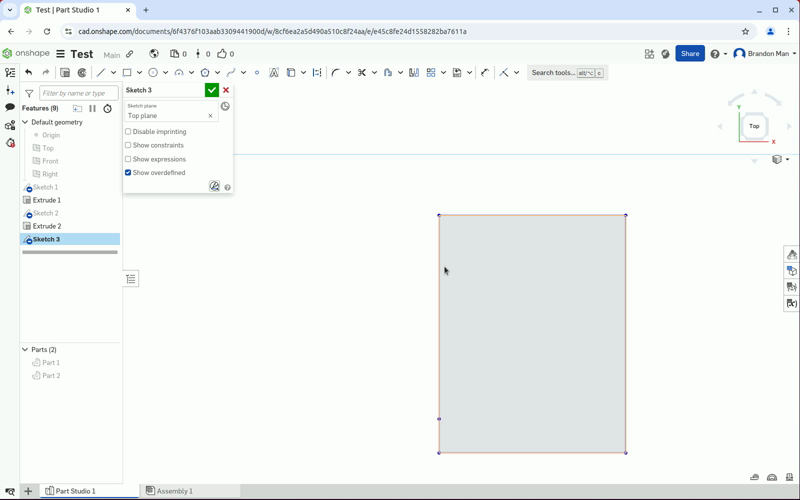
click(444, 266)
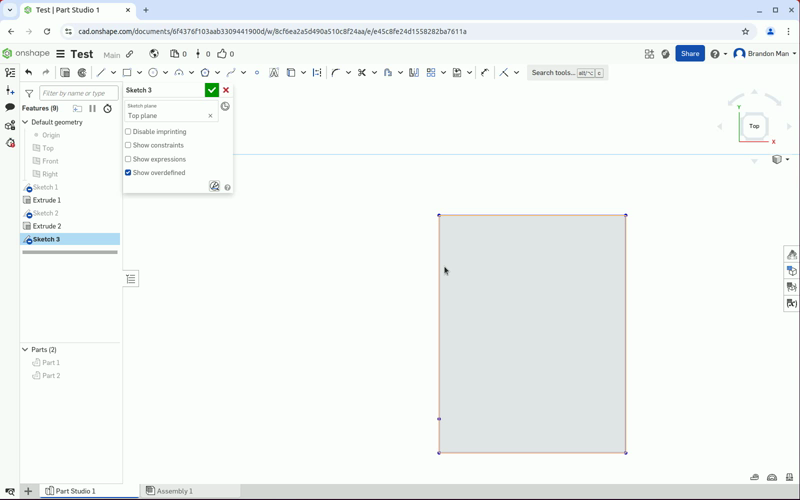
scroll(-6)
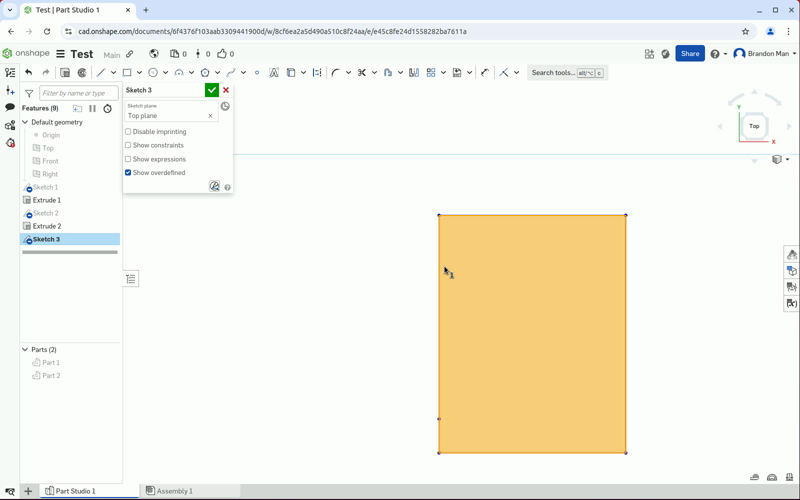
scroll(-6)
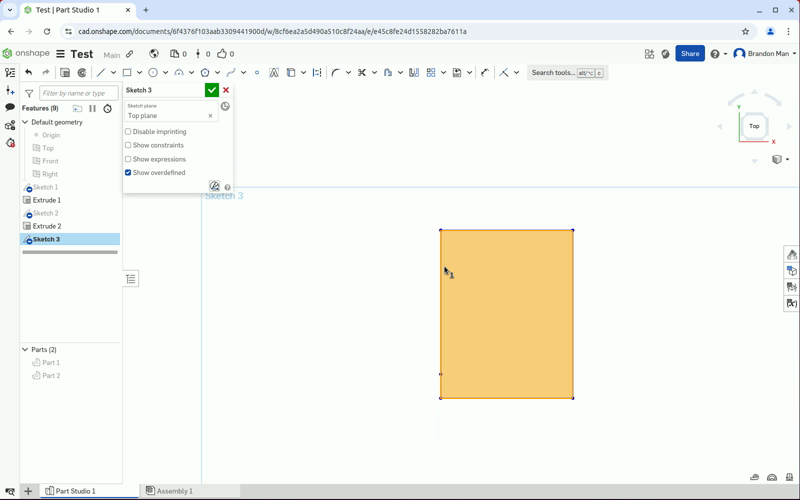
scroll(-6)
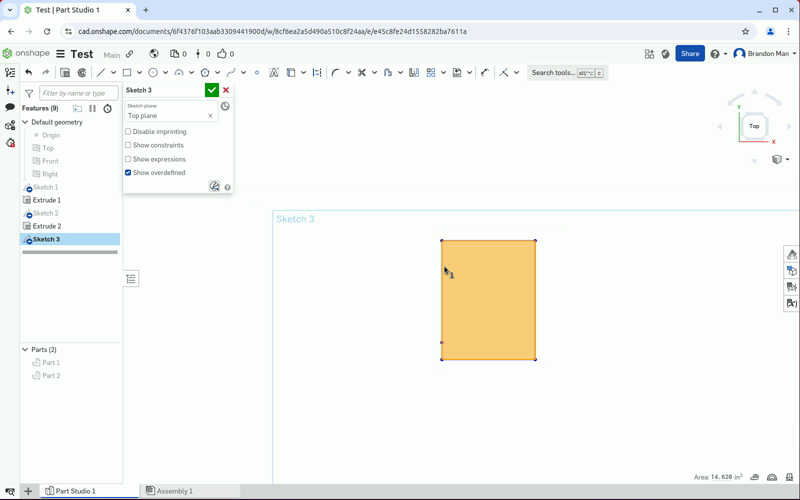
scroll(-6)
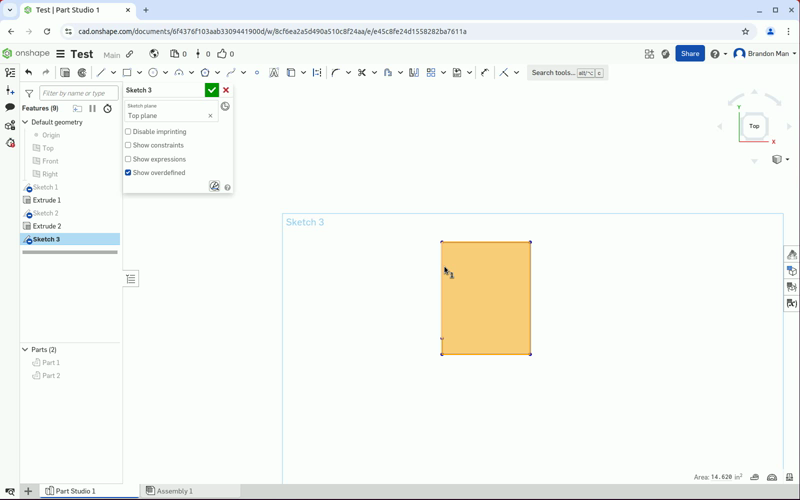
scroll(-6)
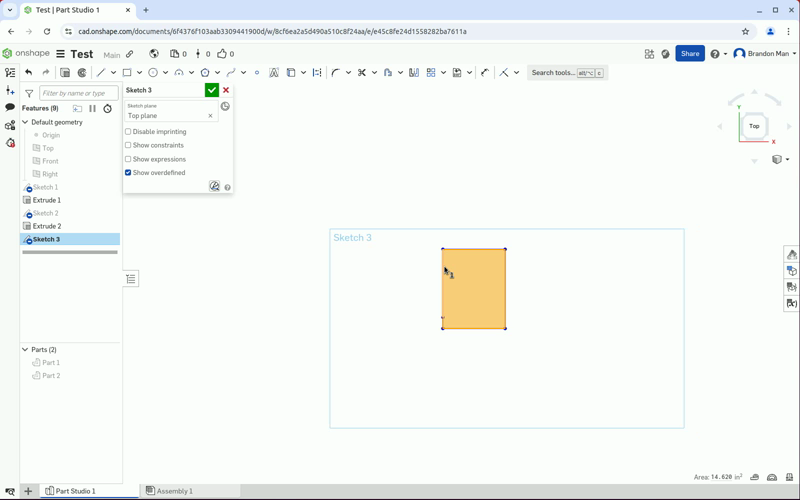
scroll(-6)
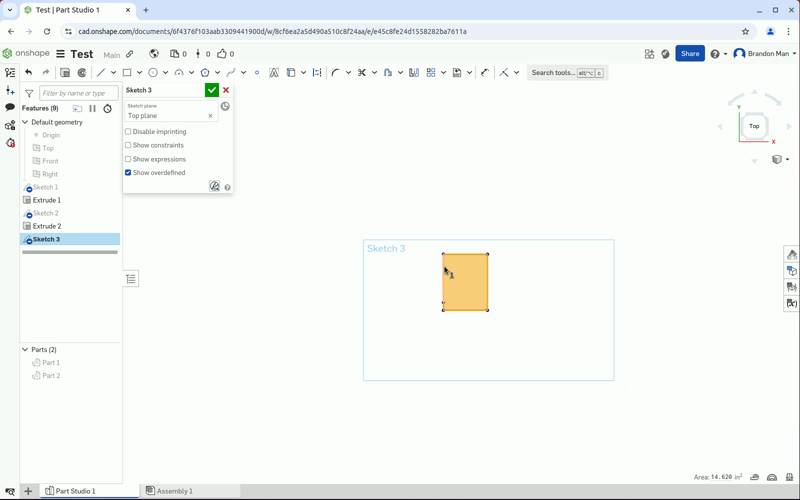
scroll(-6)
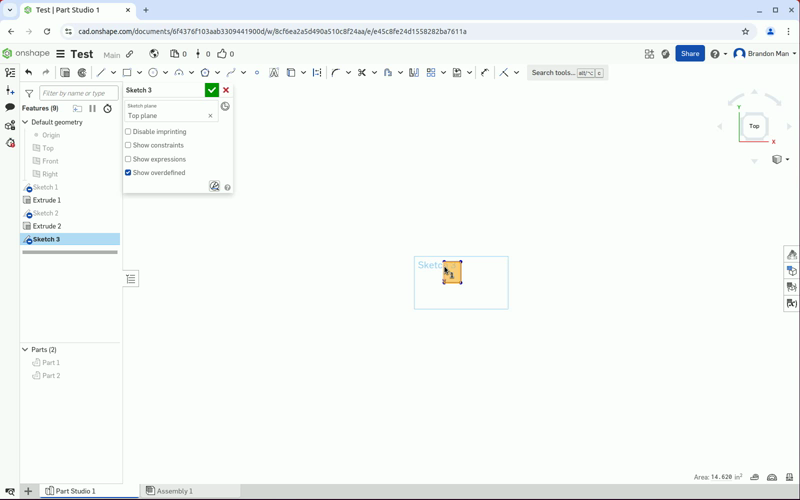
mouse_move(73, 352)
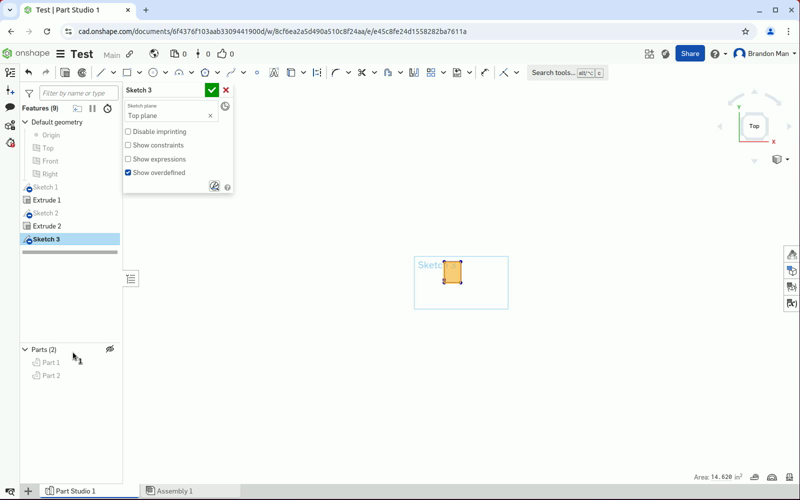
key(shift+y)
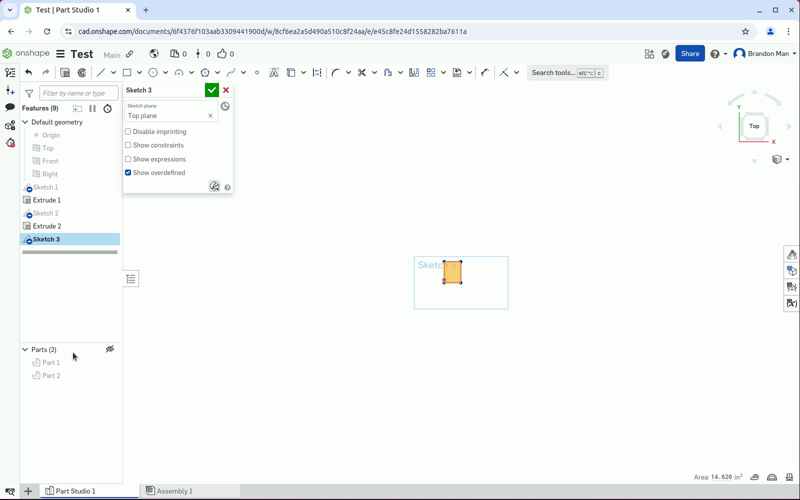
key(shift+e)
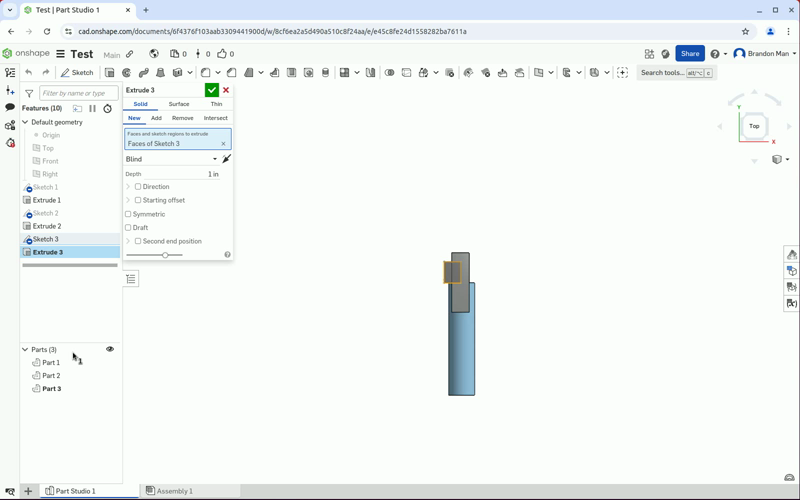
mouse_move(143, 106)
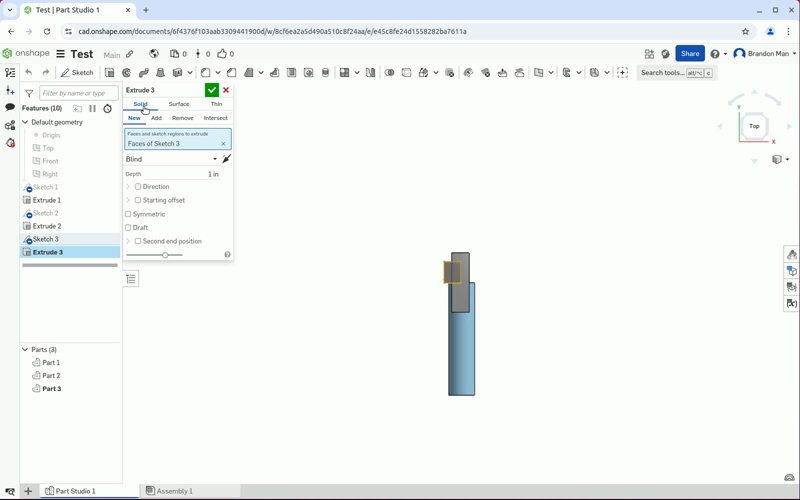
click(143, 106)
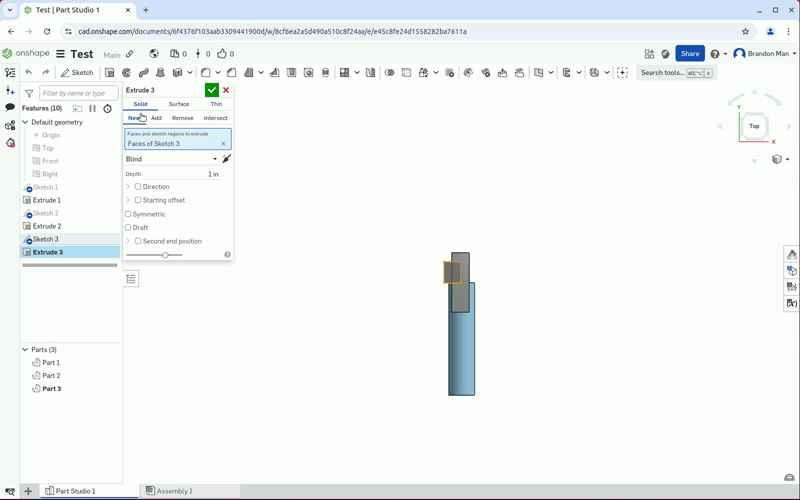
mouse_move(137, 120)
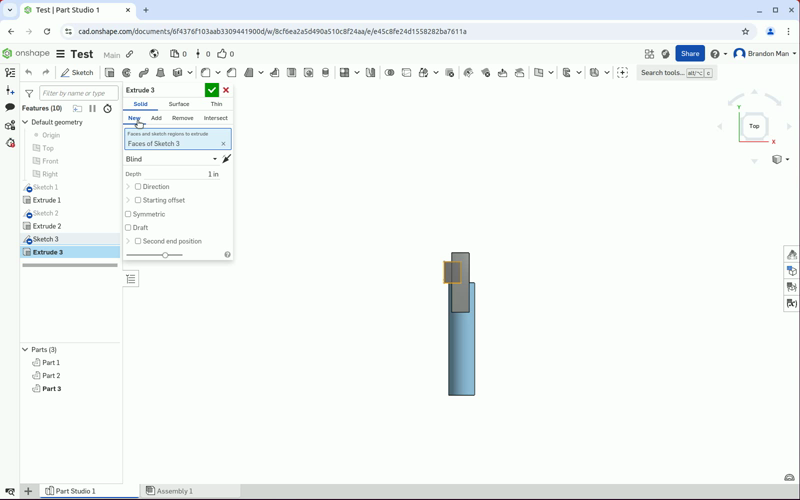
click(137, 120)
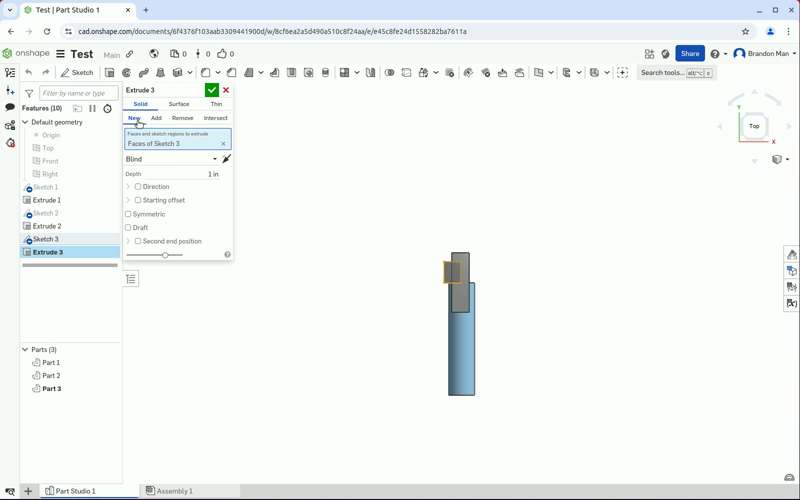
key(tab, 4)
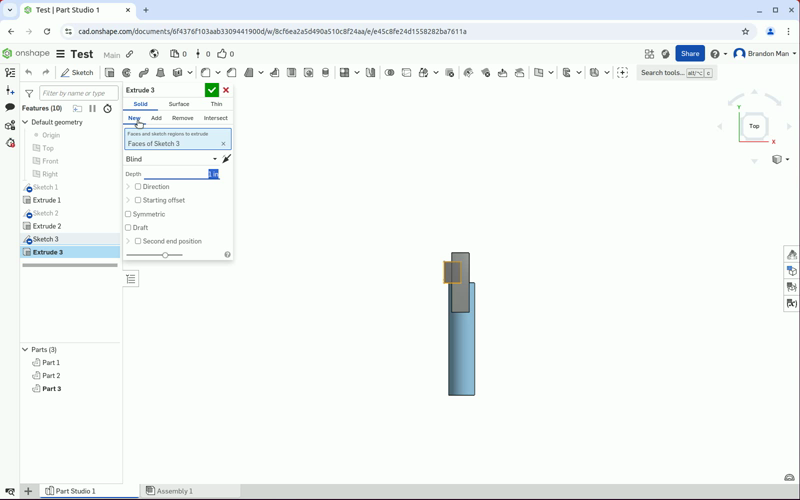
text(-8.906)
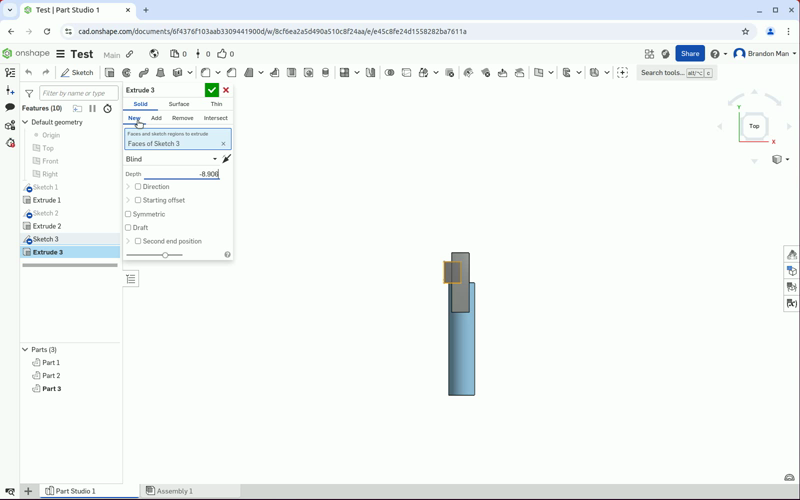
key(enter)
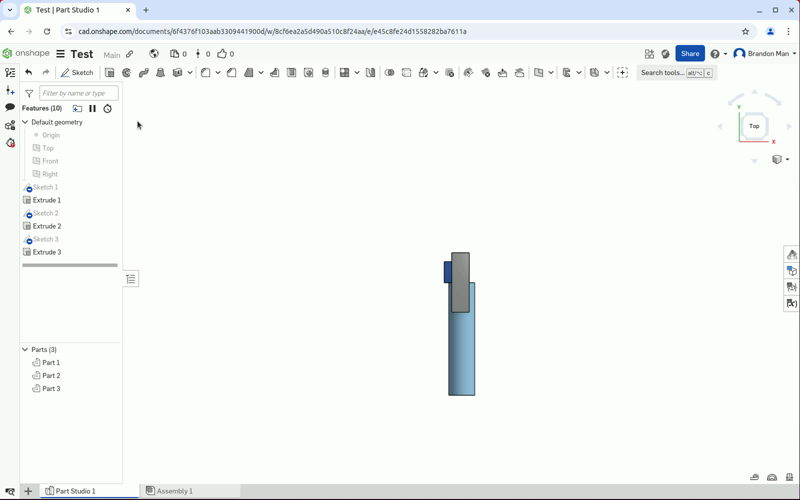
key(shift+h)
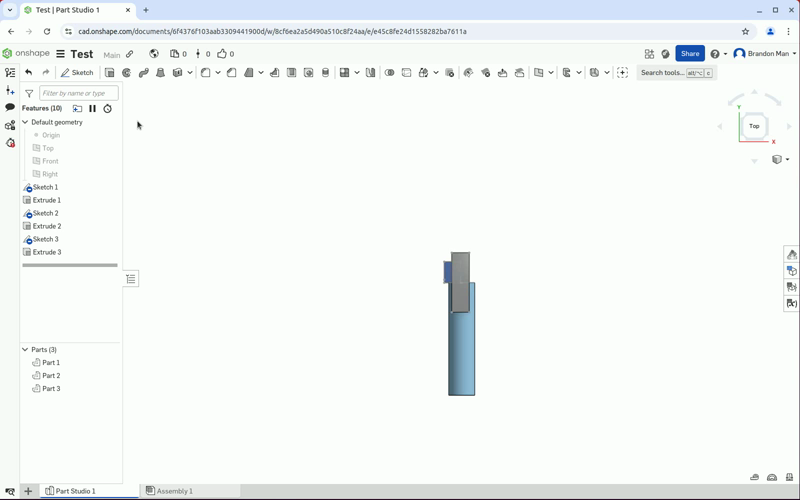
key(shift+h)
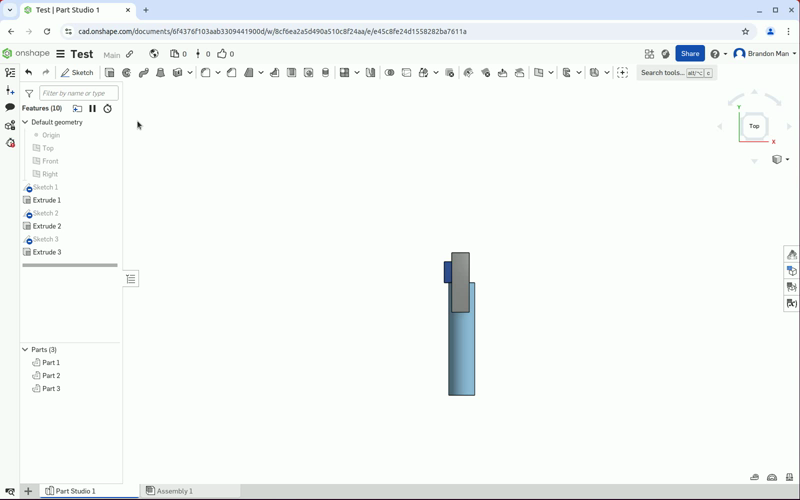
mouse_move(73, 189)
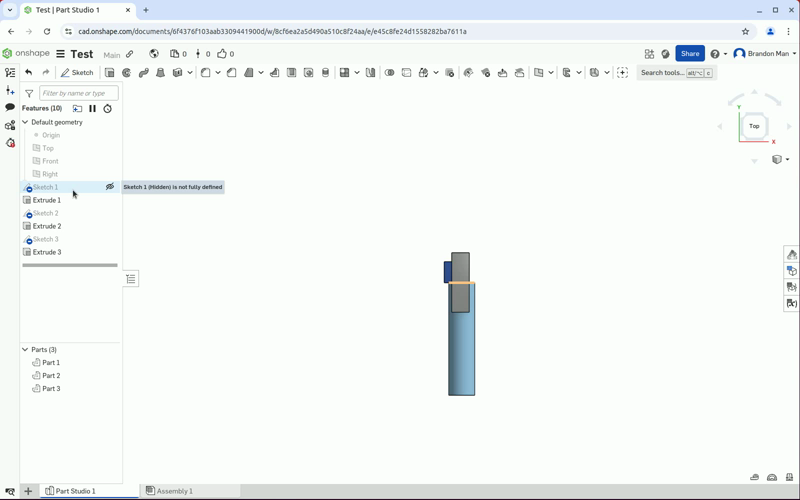
click(73, 189)
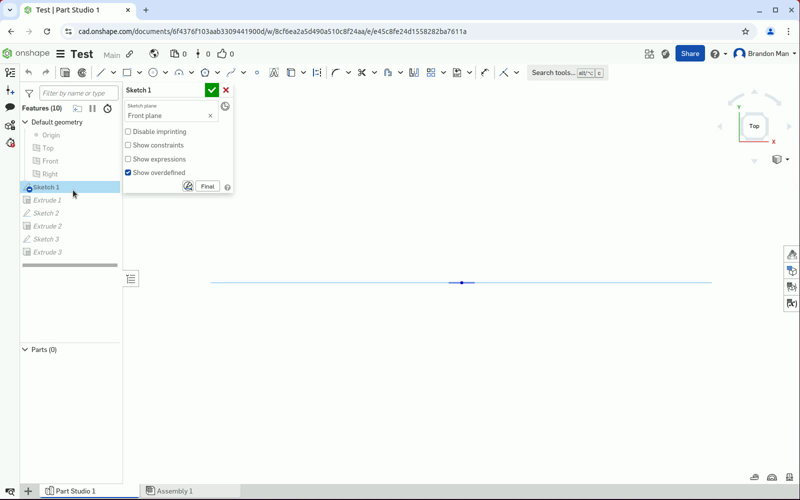
mouse_move(229, 92)
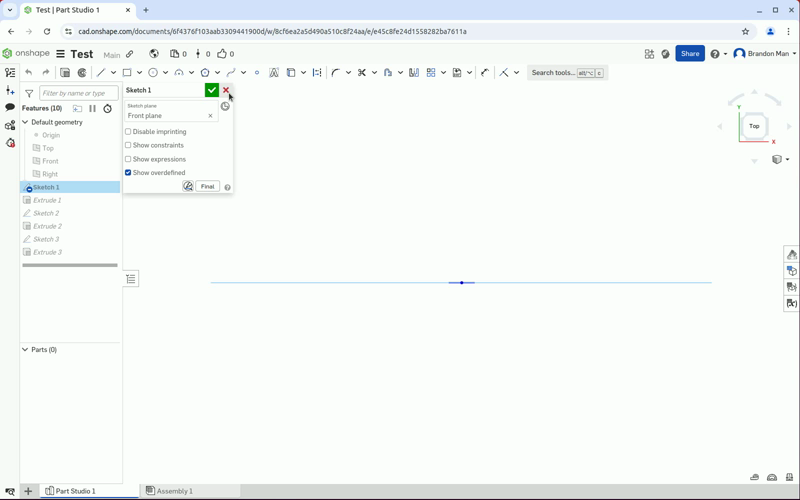
click(229, 92)
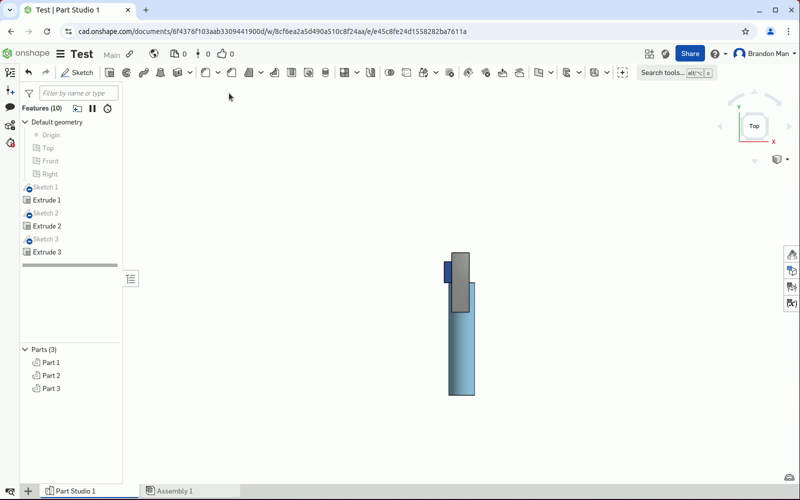
mouse_move(73, 352)
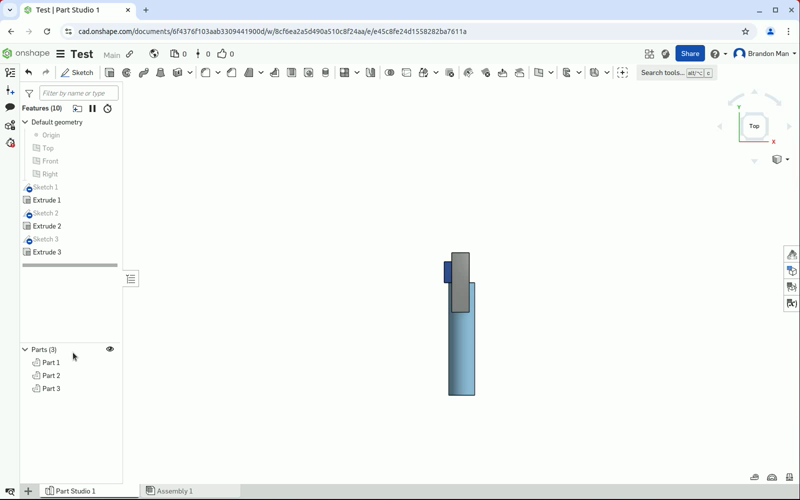
key(y)
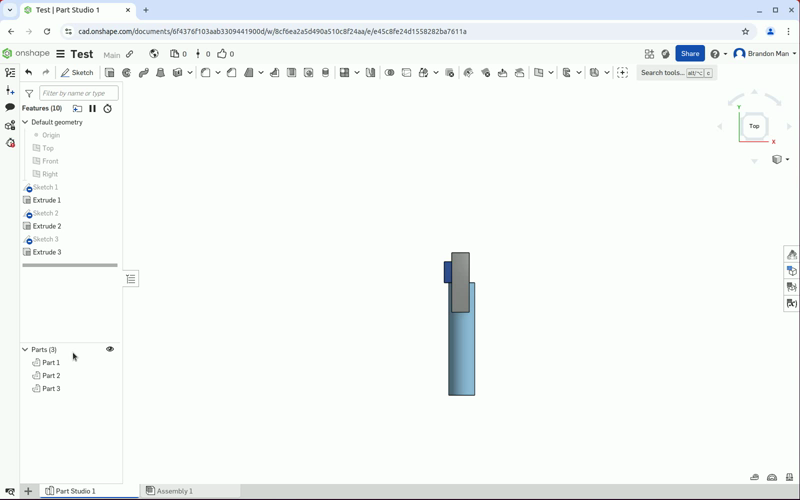
key(shift+p)
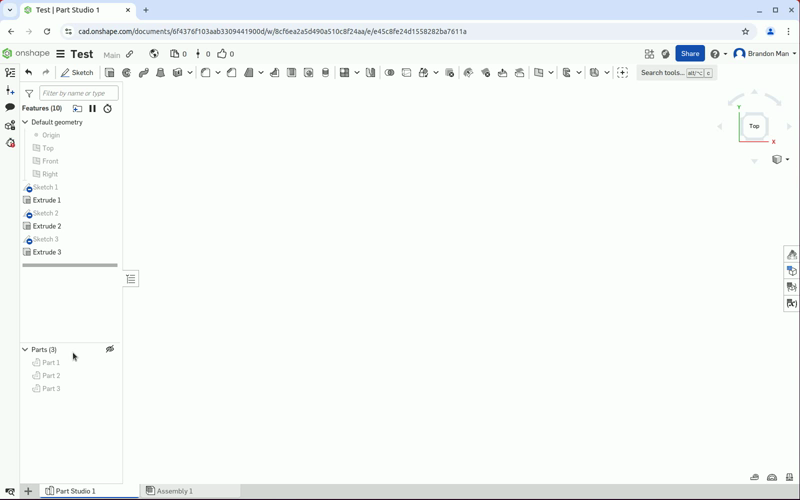
key(space)
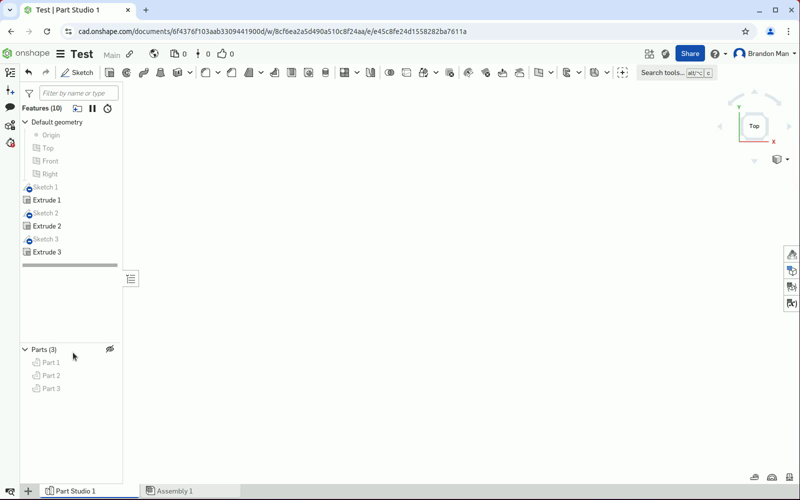
key_down(shift)
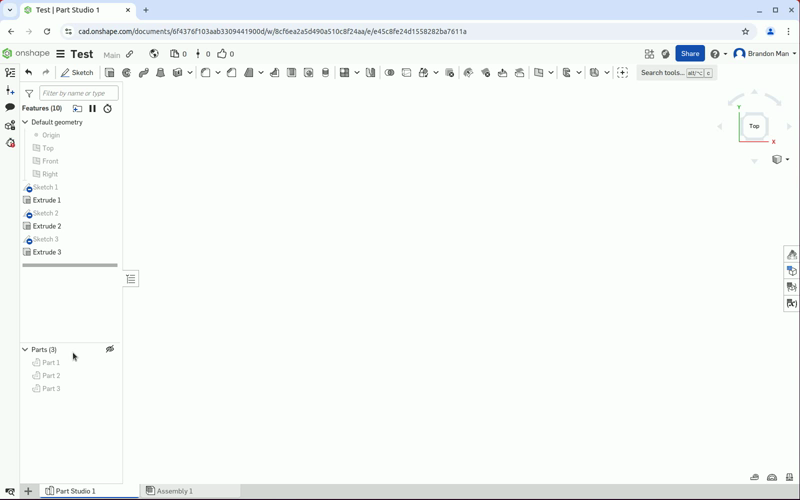
key(up)
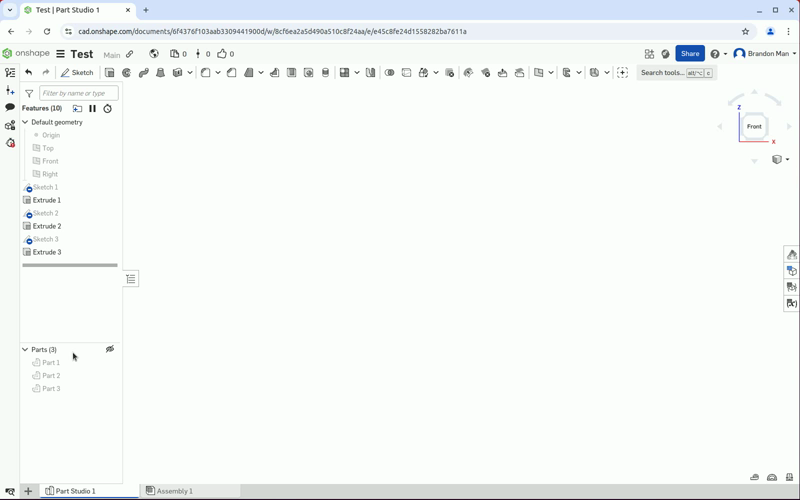
key_up(shift)
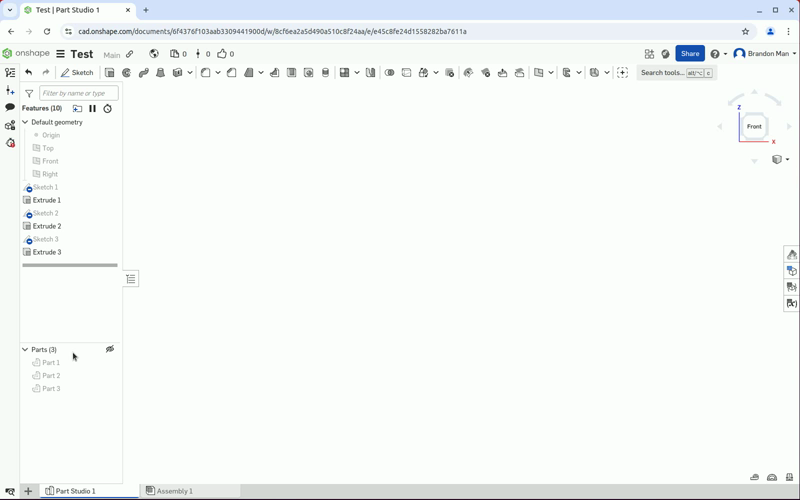
mouse_move(73, 352)
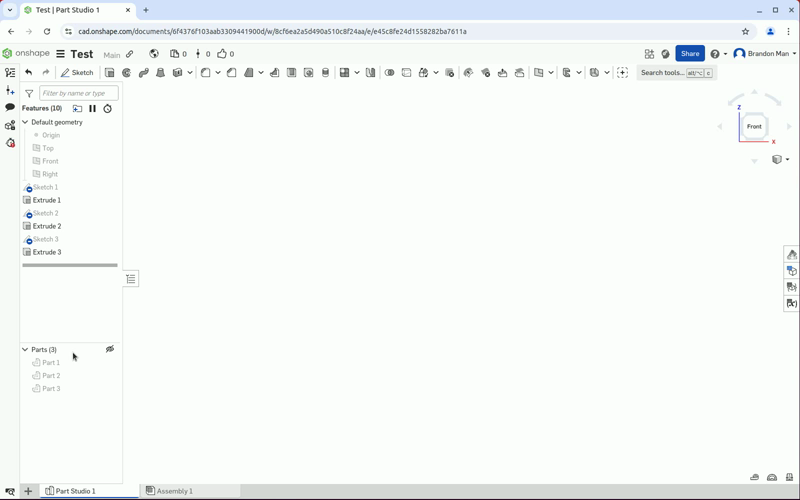
key(shift+y)
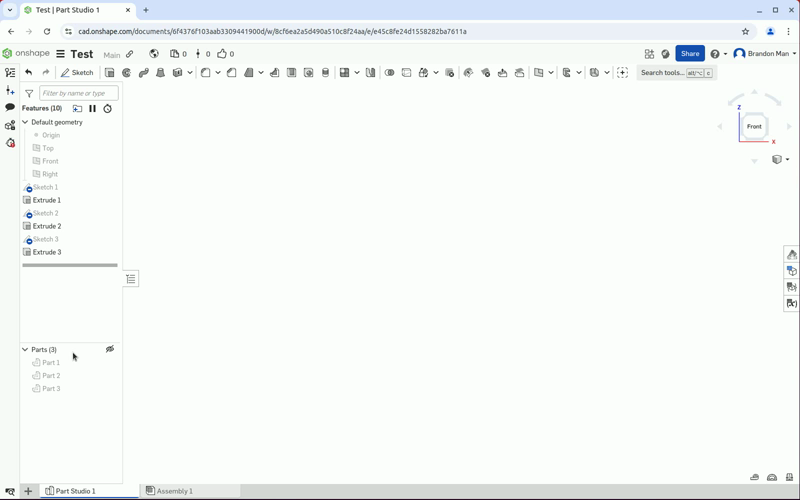
key(shift+s)
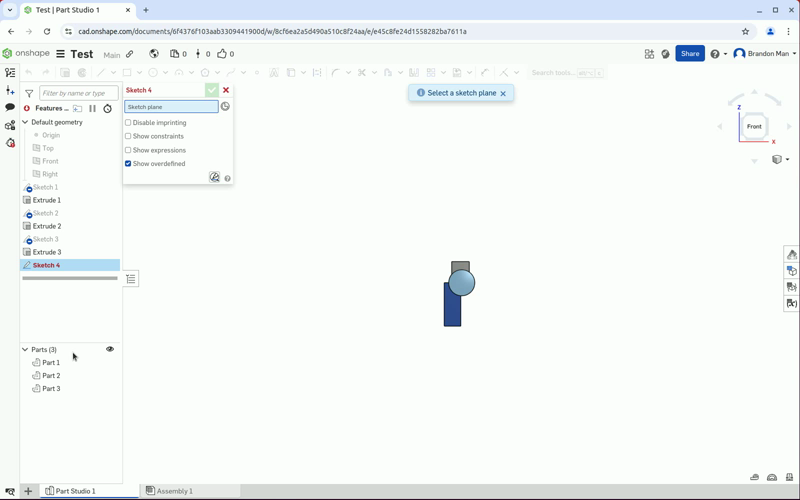
mouse_move(73, 163)
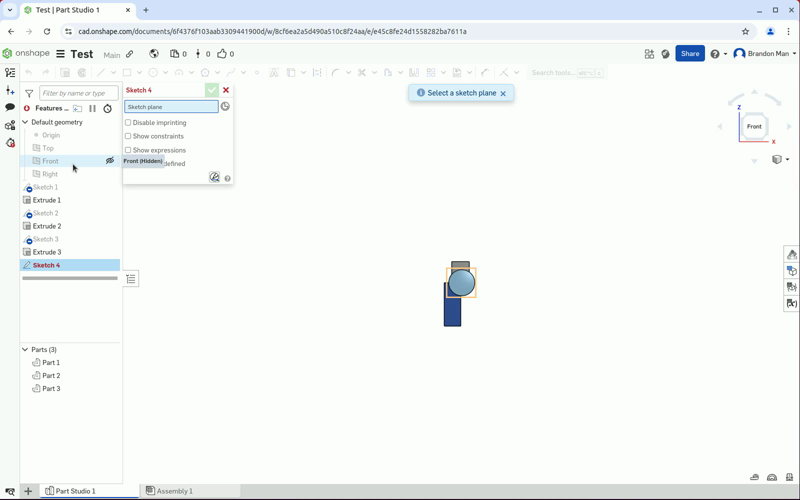
click(73, 163)
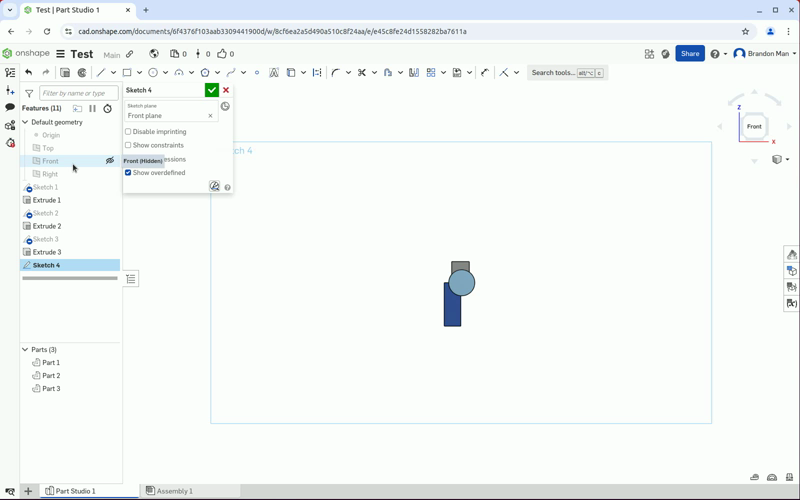
mouse_move(73, 352)
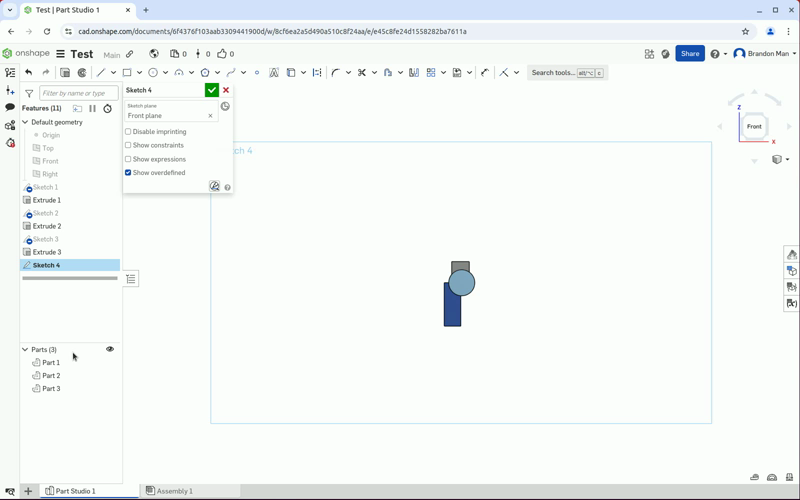
key(y)
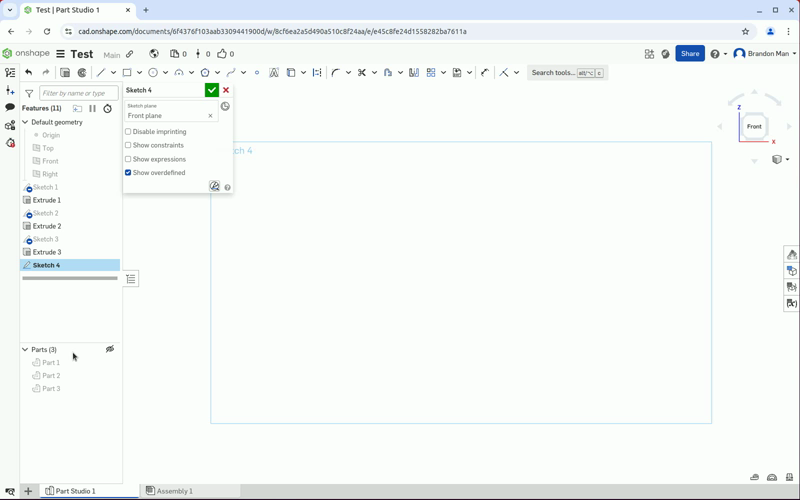
key(c)
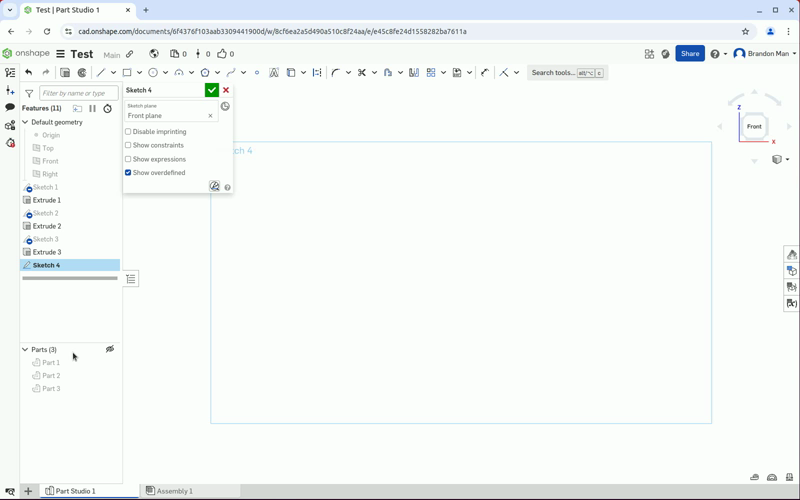
key_down(shift)
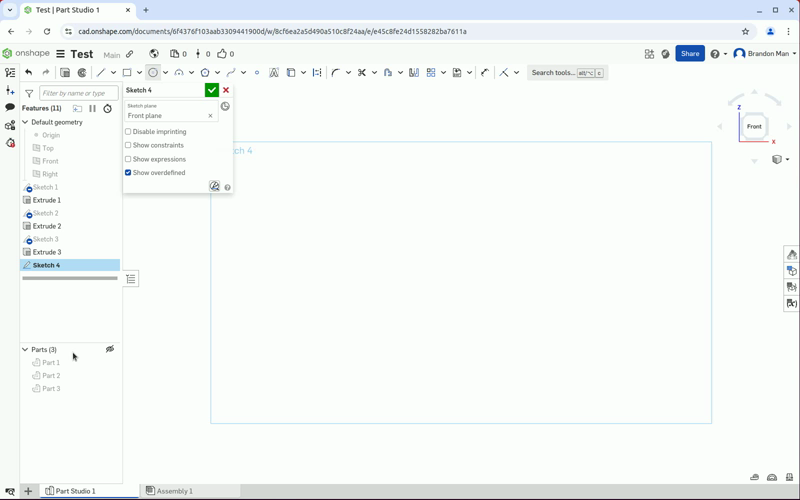
mouse_move(441, 282)
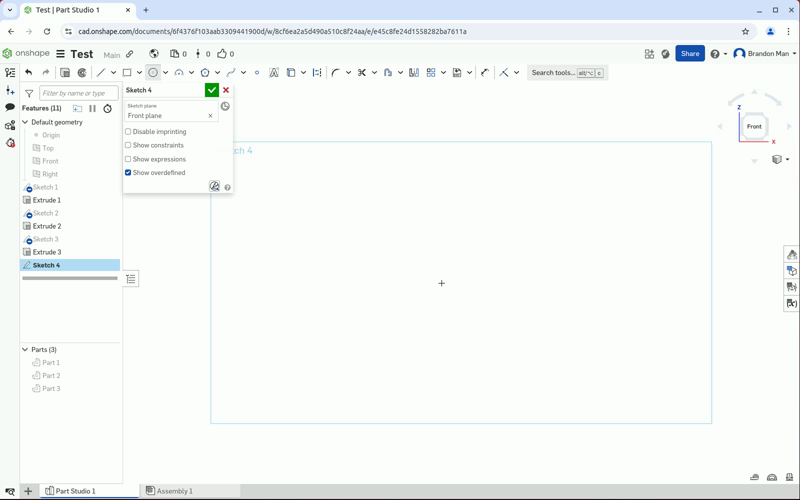
click(441, 282)
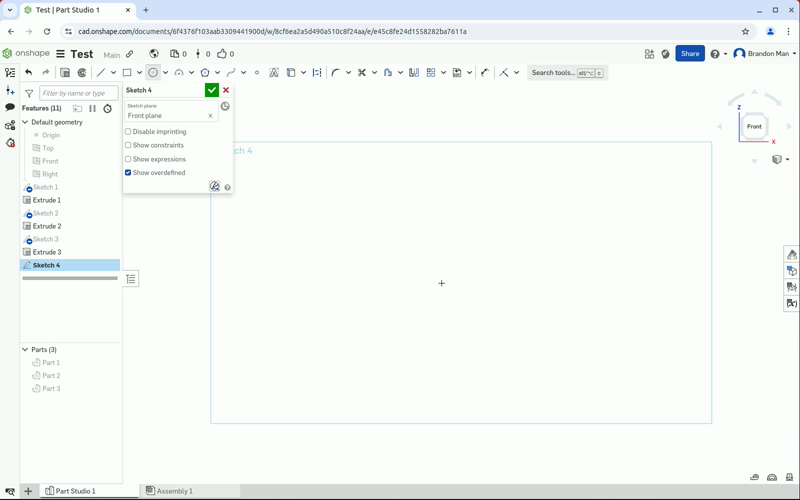
key_up(shift)
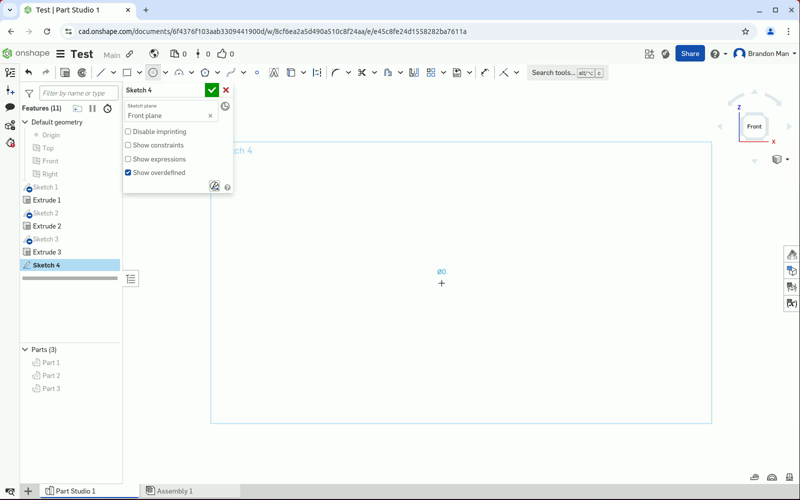
mouse_move(452, 282)
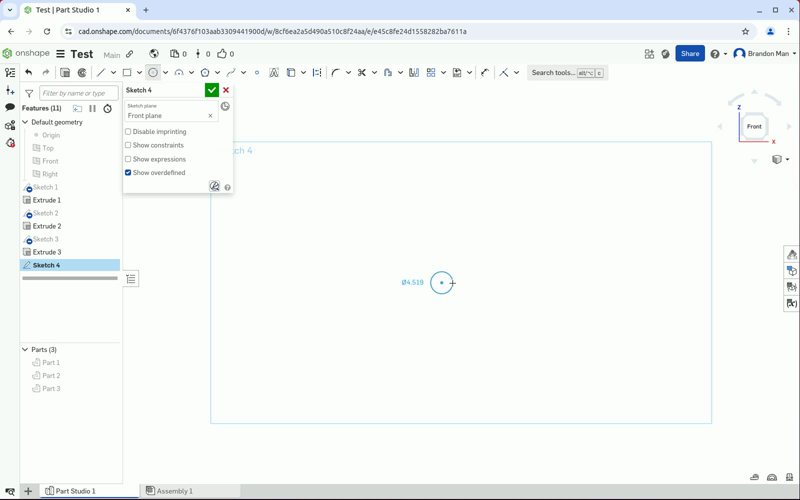
click(452, 282)
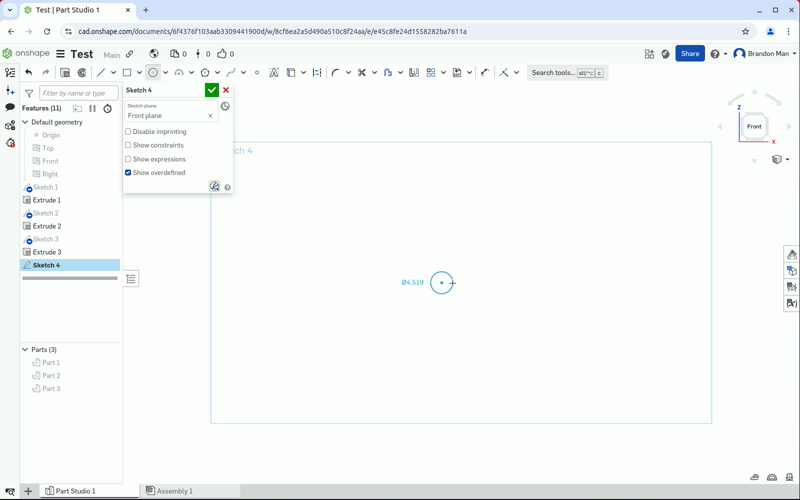
key(esc)
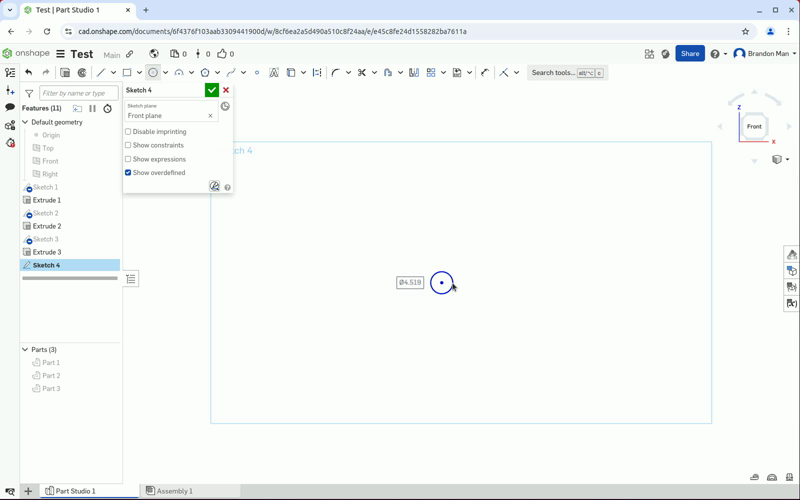
mouse_move(436, 283)
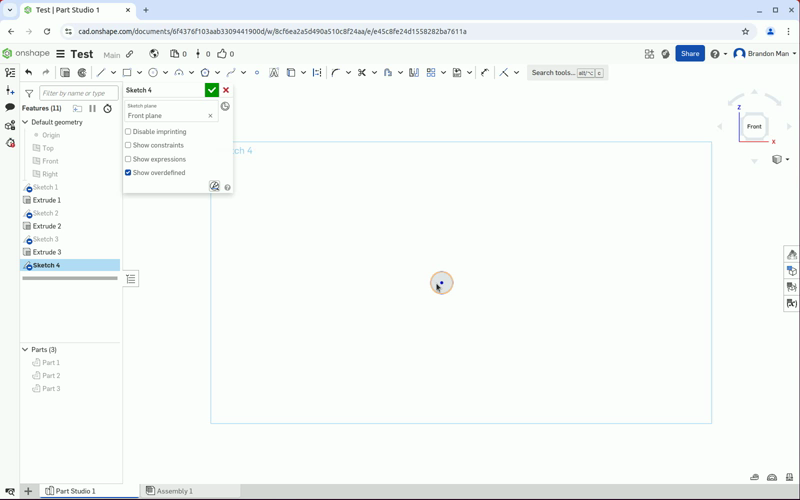
scroll(6)
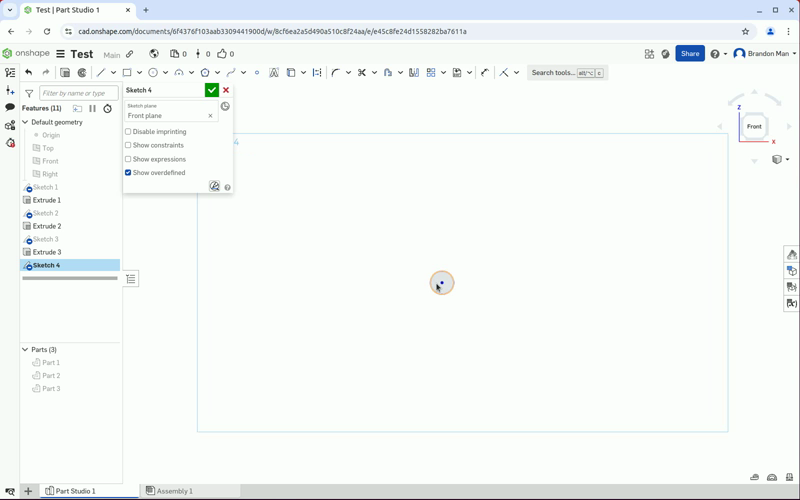
scroll(6)
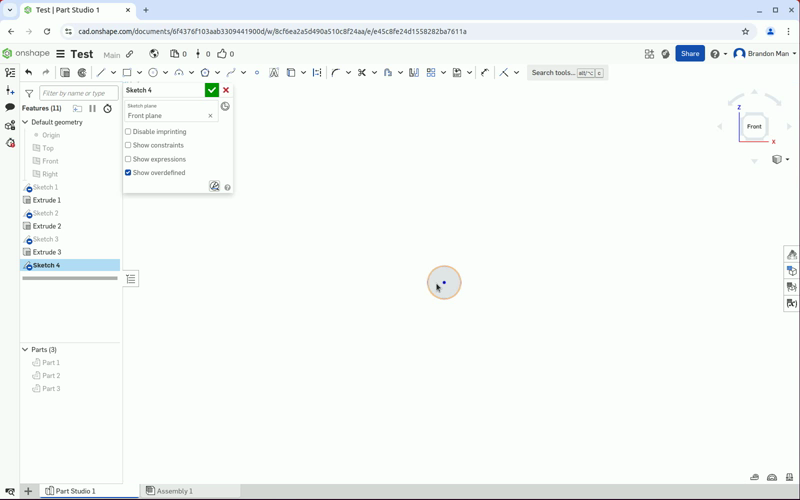
scroll(6)
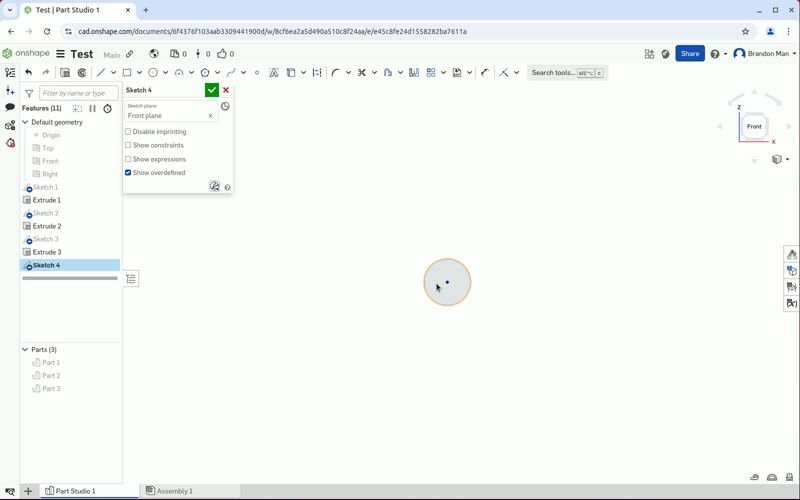
scroll(6)
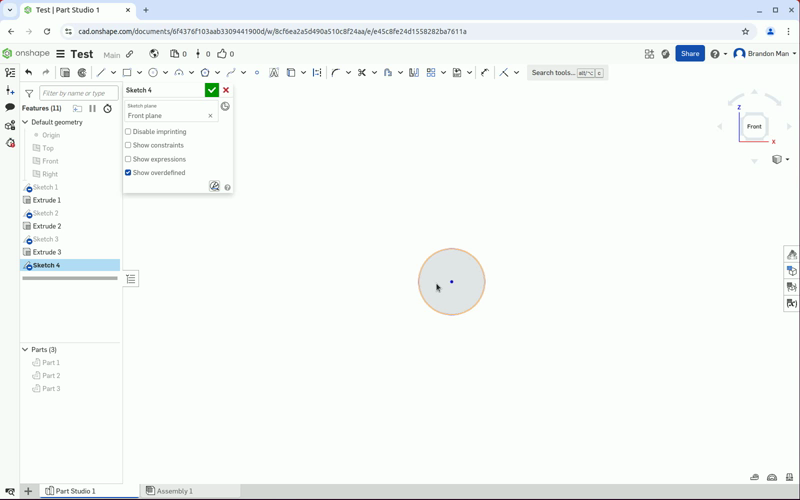
scroll(6)
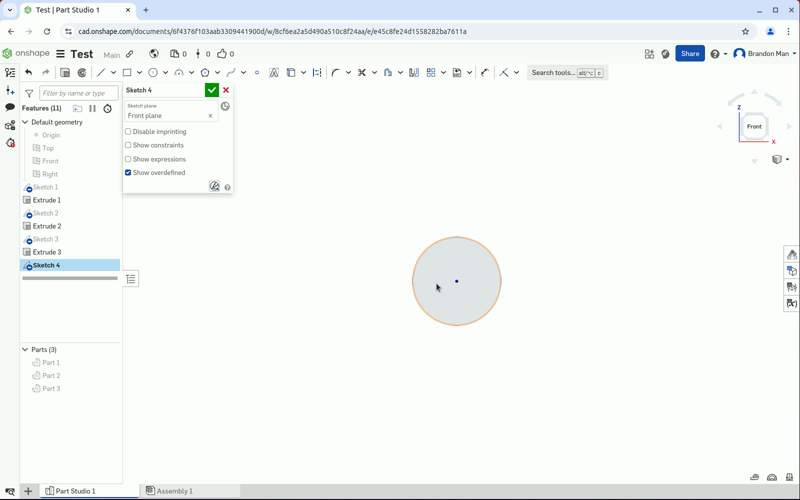
scroll(6)
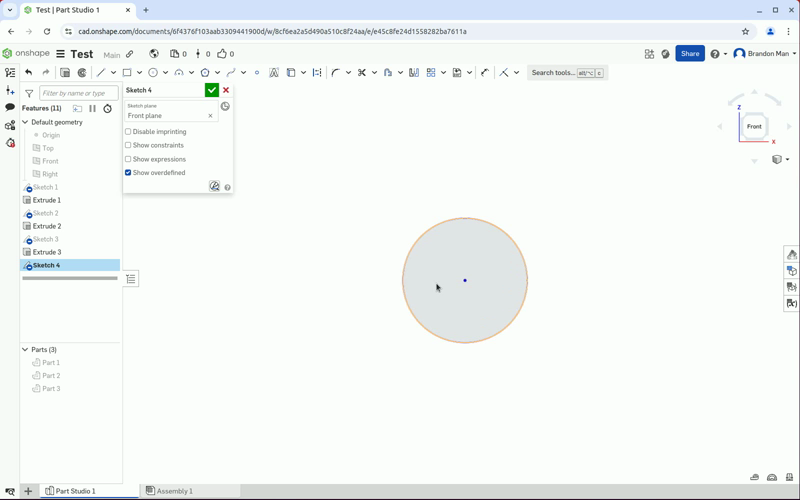
scroll(6)
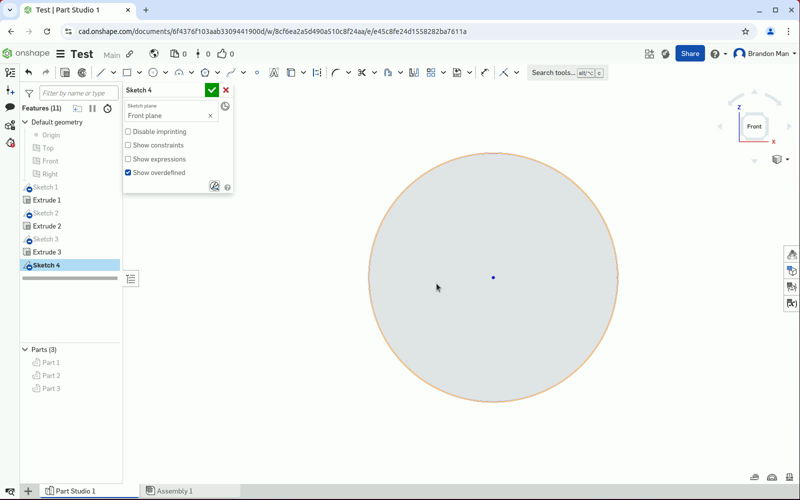
click(436, 283)
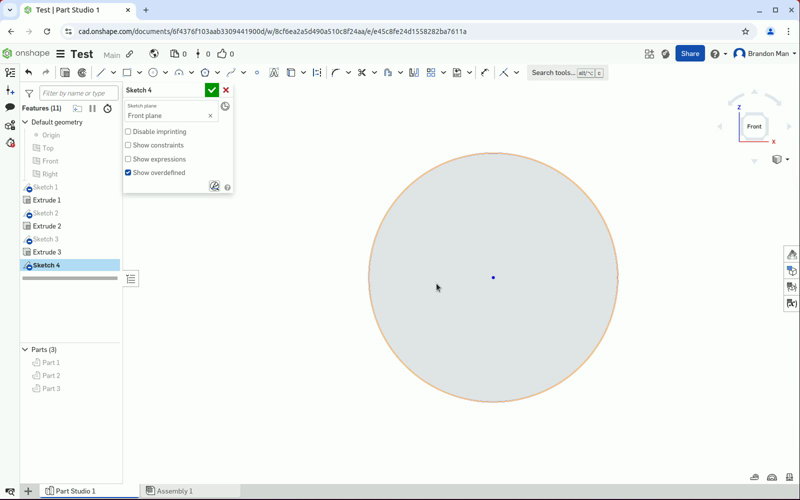
scroll(-6)
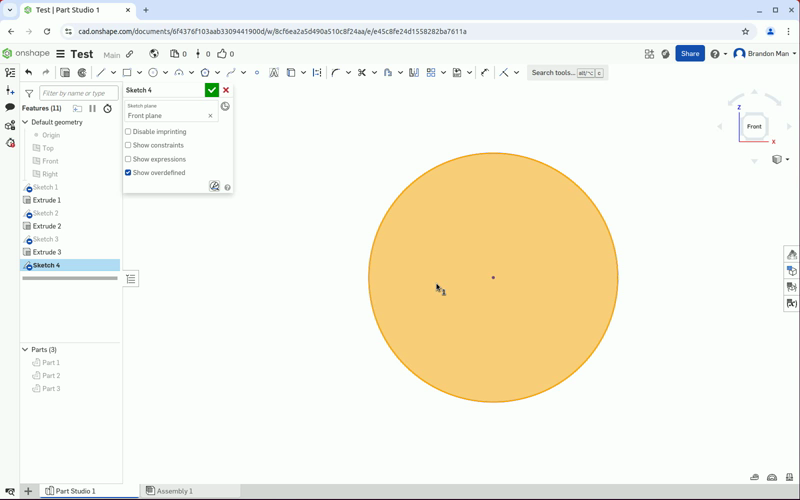
scroll(-6)
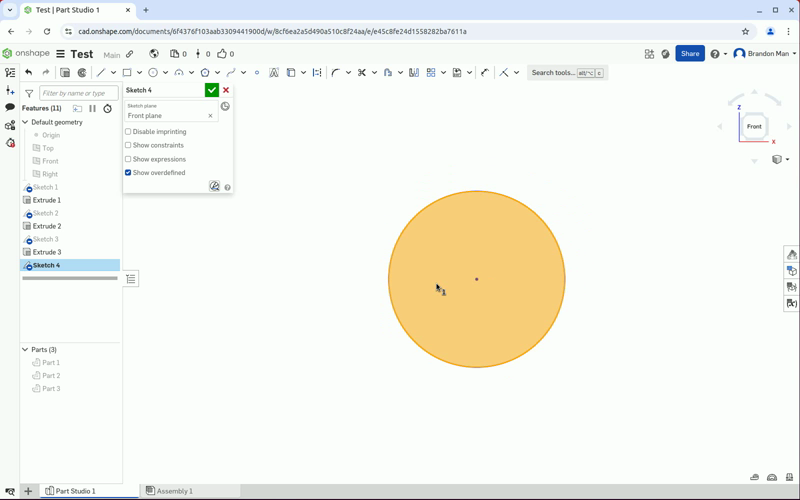
scroll(-6)
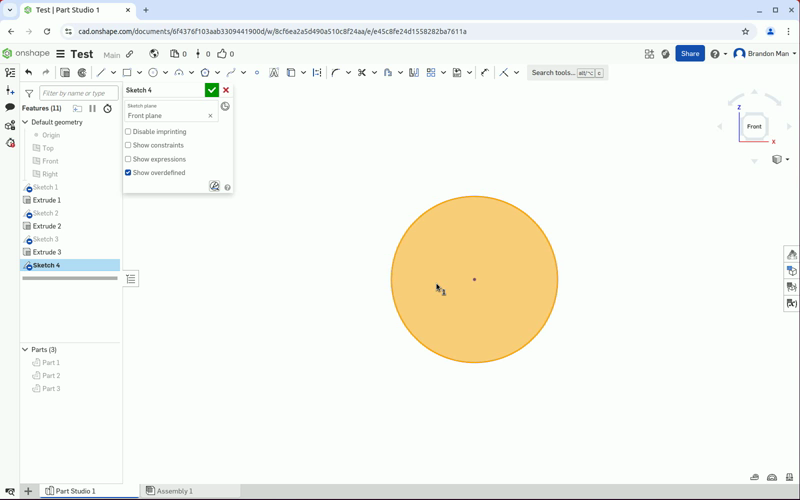
scroll(-6)
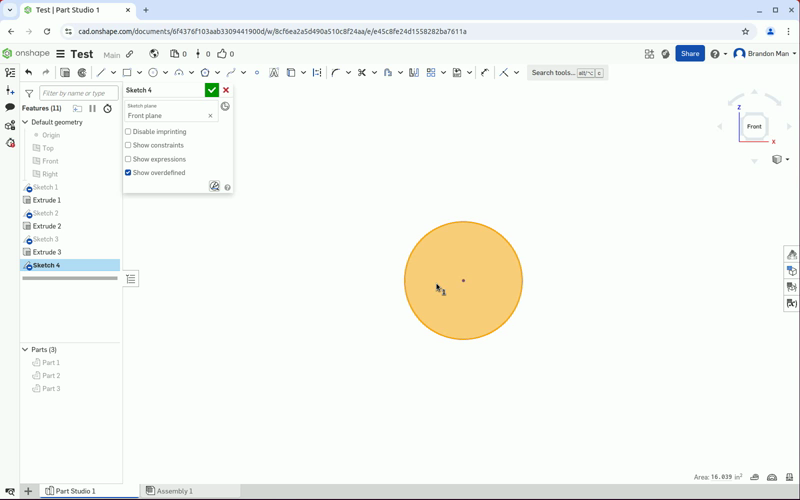
scroll(-6)
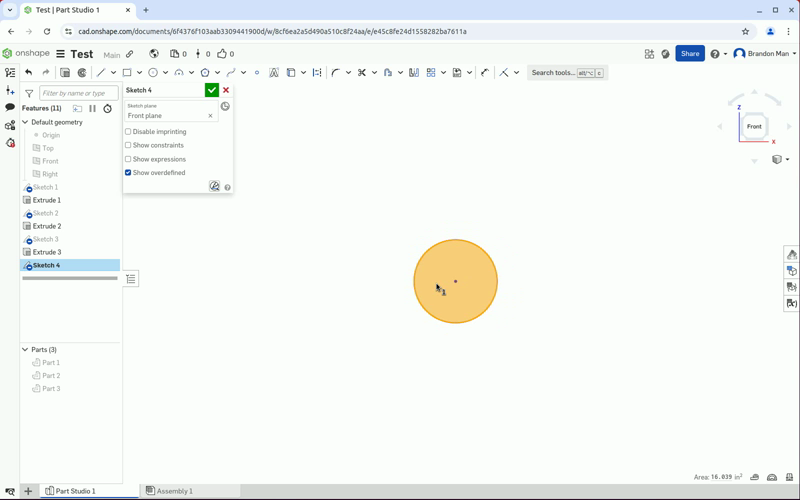
scroll(-6)
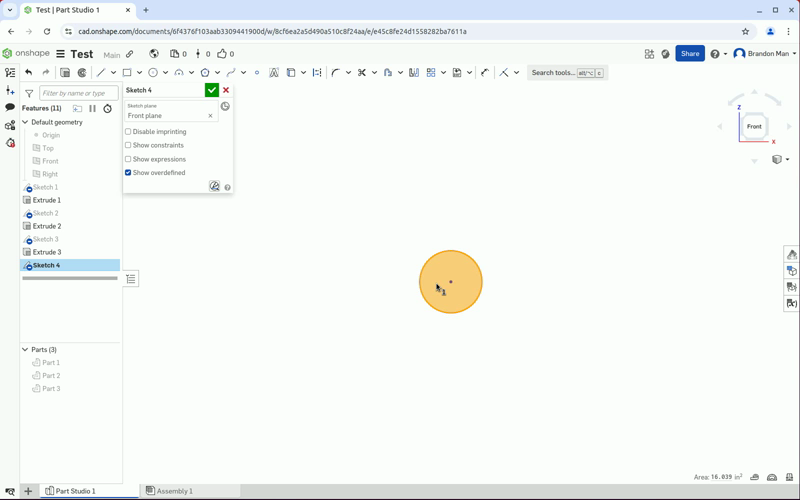
scroll(-6)
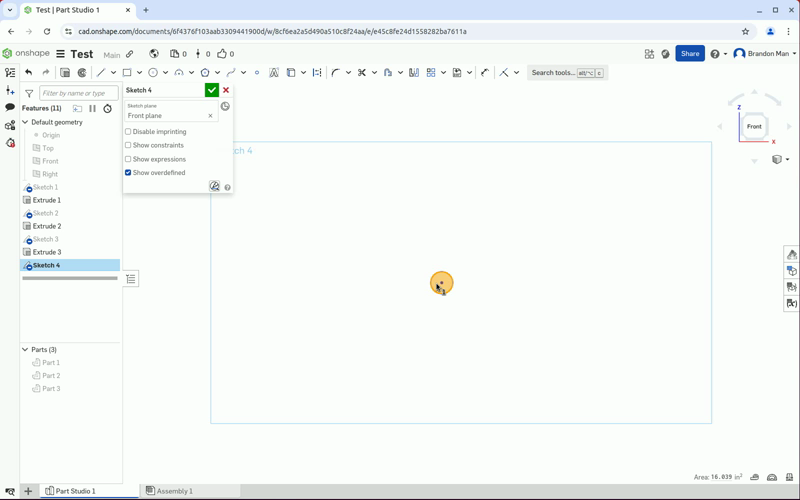
mouse_move(73, 352)
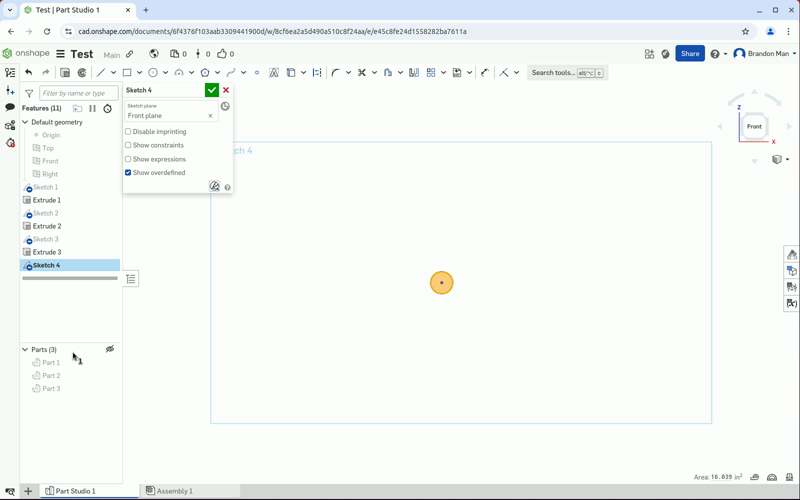
key(shift+y)
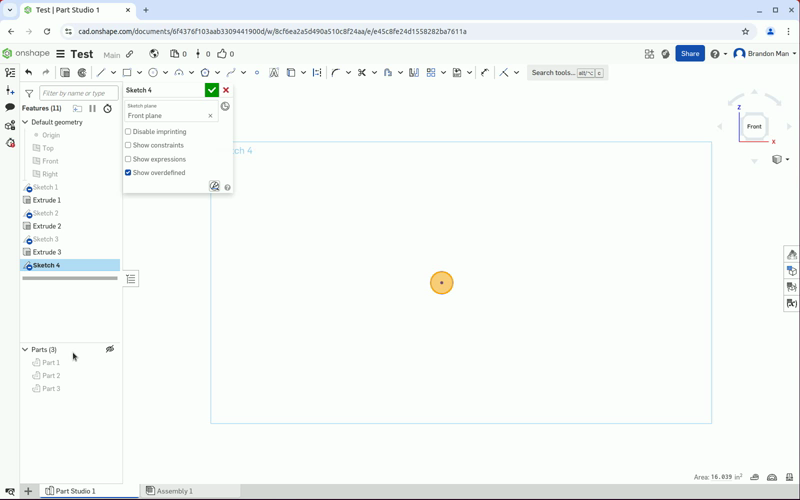
key(shift+e)
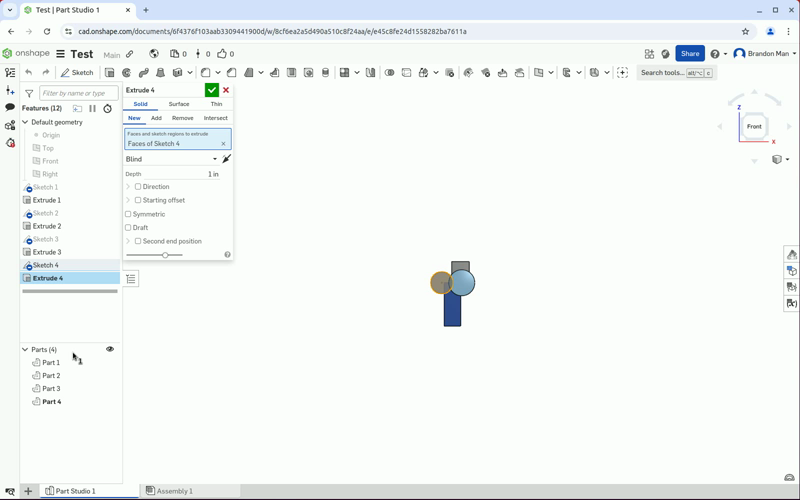
mouse_move(143, 106)
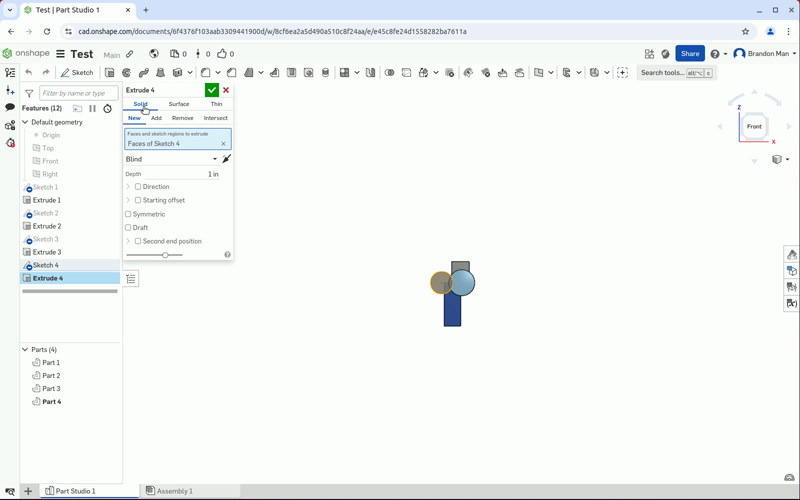
click(143, 106)
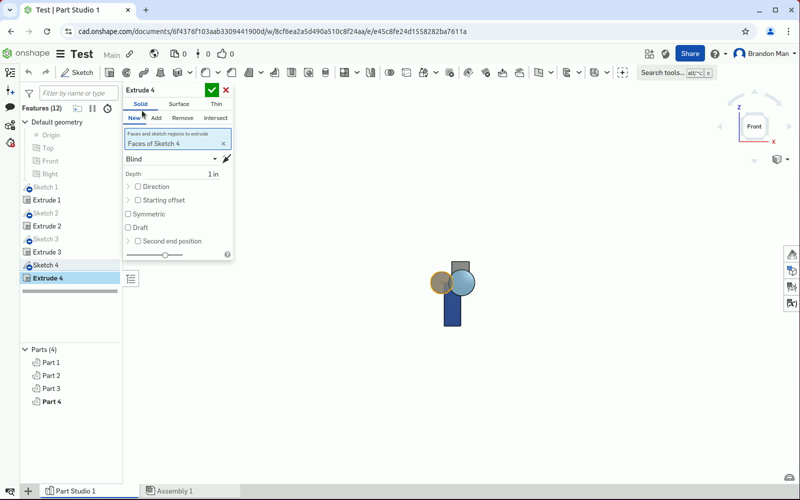
mouse_move(137, 120)
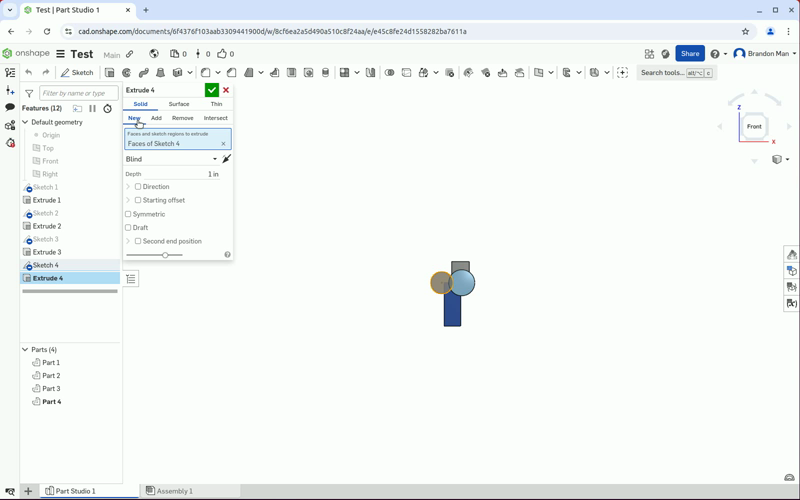
click(137, 120)
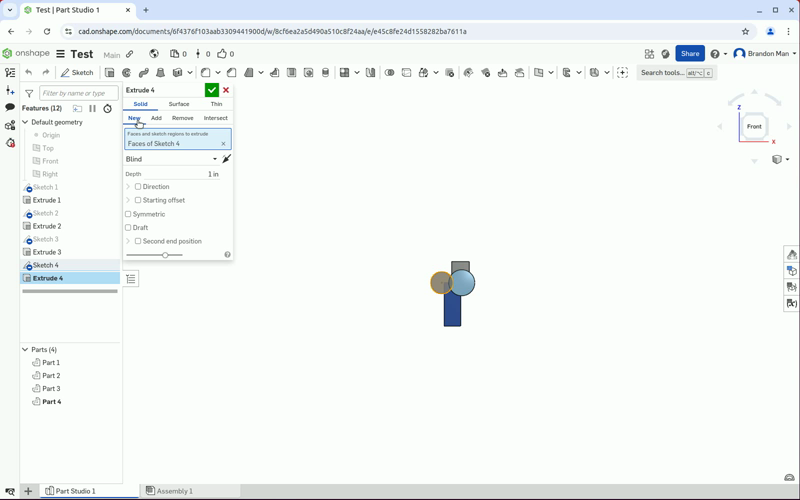
key(tab, 4)
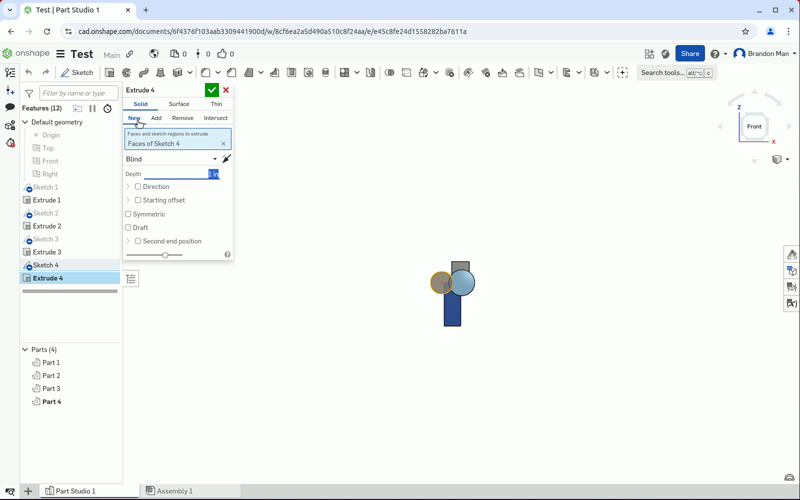
text(22.627)
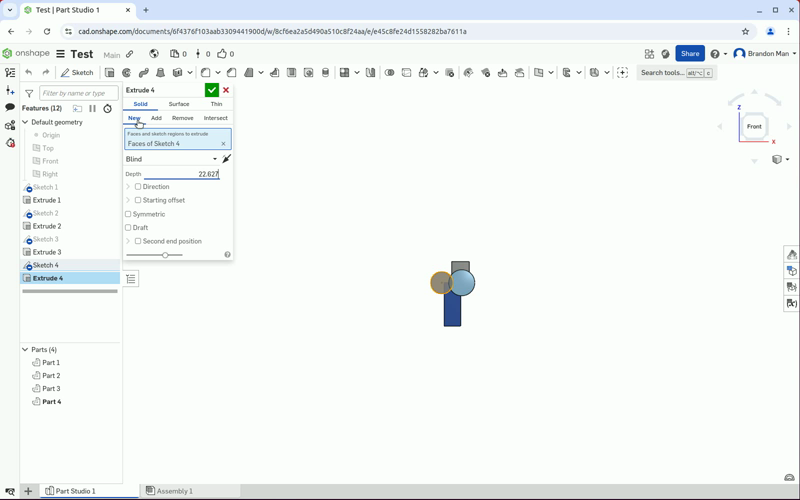
key(enter)
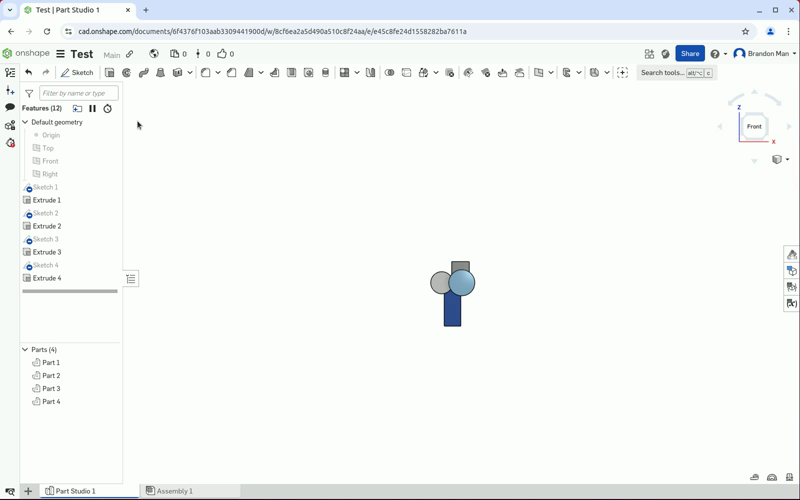
key(shift+h)
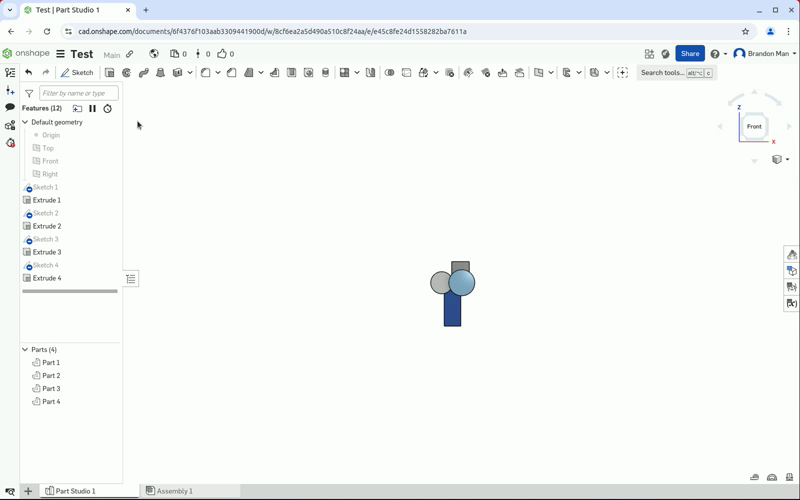
key(shift+h)
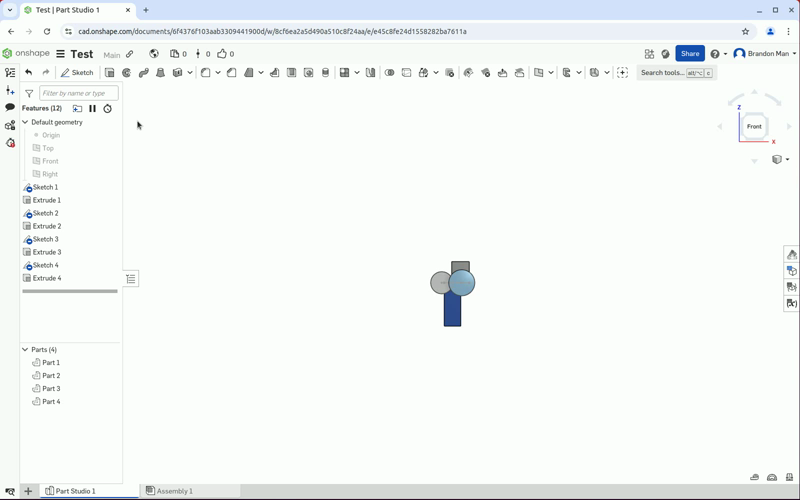
key(shift+7)
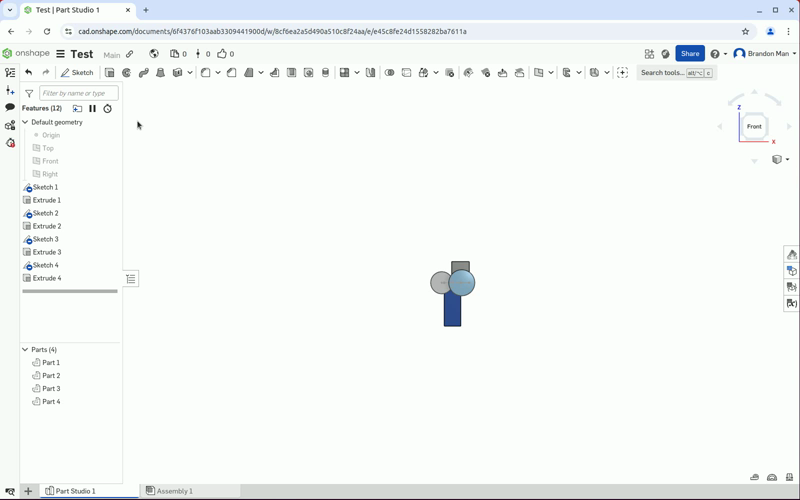
key(left, 2)
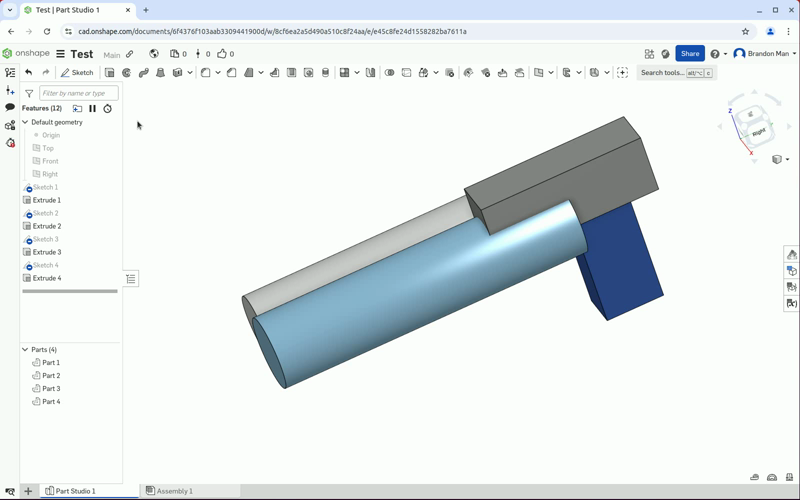
key(down, 2)
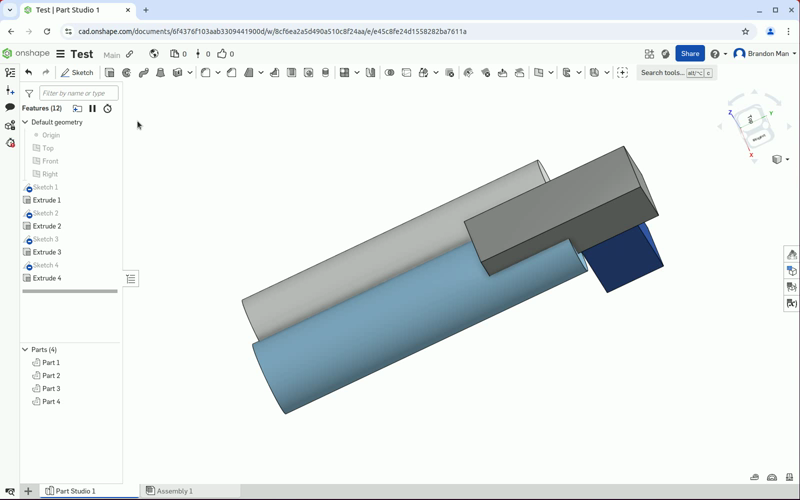
key(up, 2)
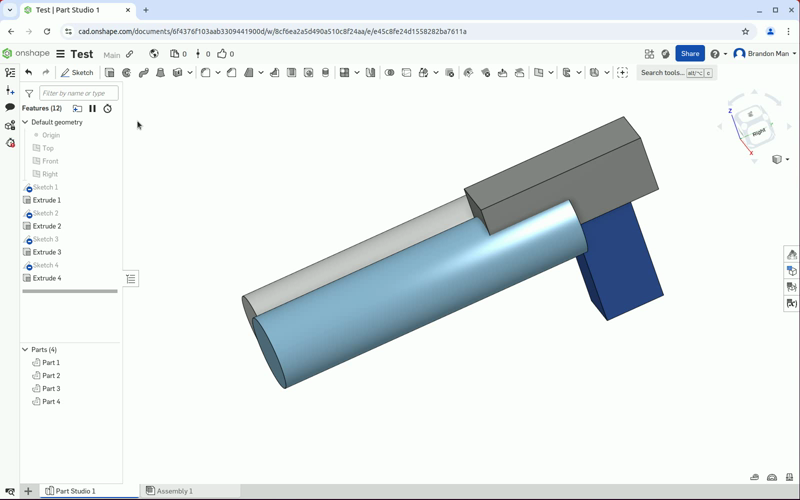
key(right, 2)
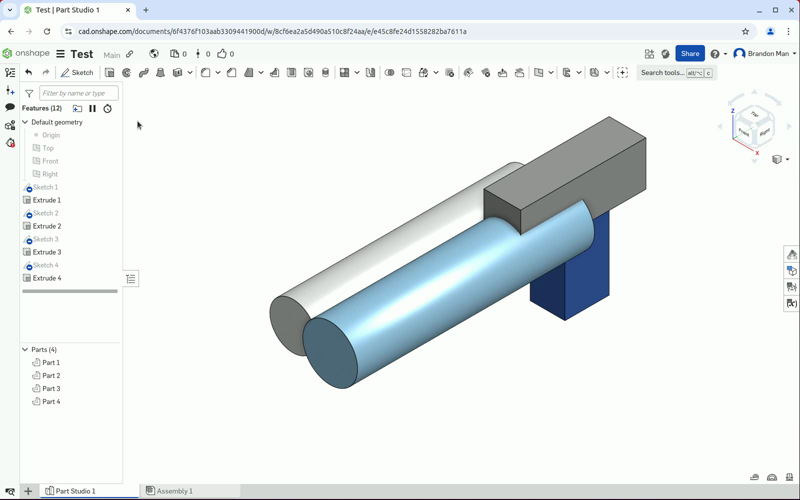
mouse_move(73, 189)
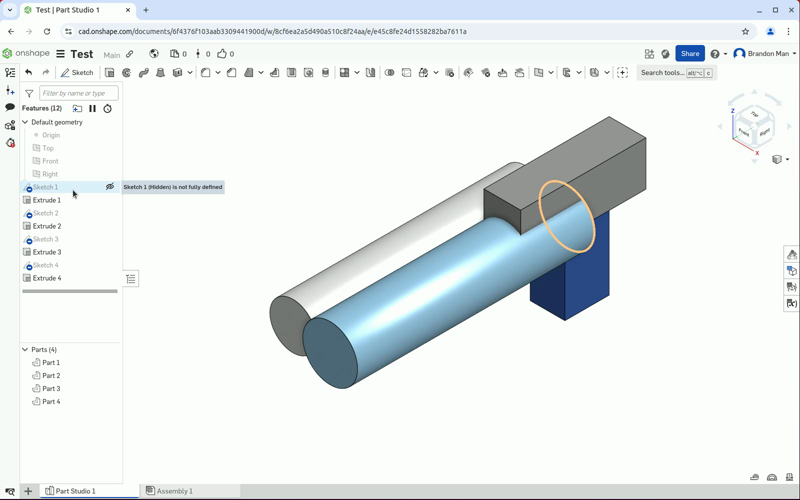
click(73, 189)